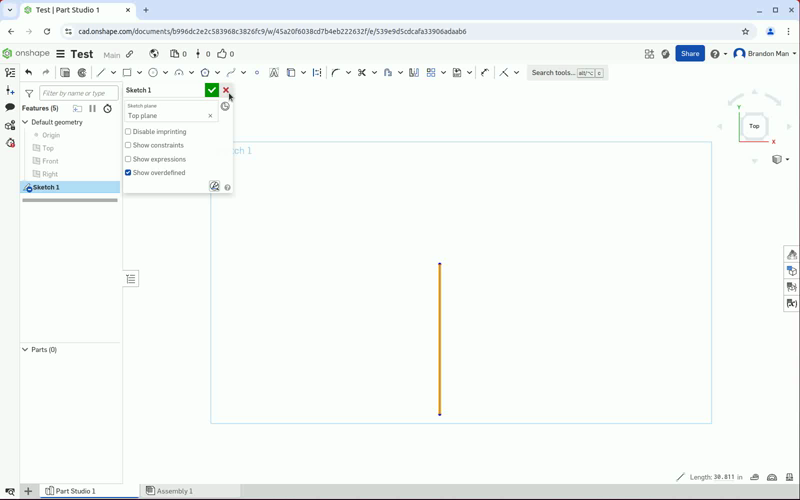
key(shift+h)
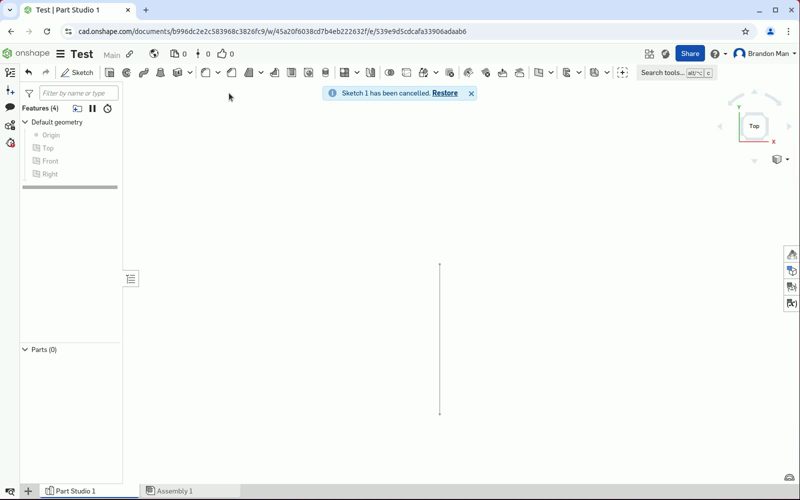
mouse_move(73, 352)
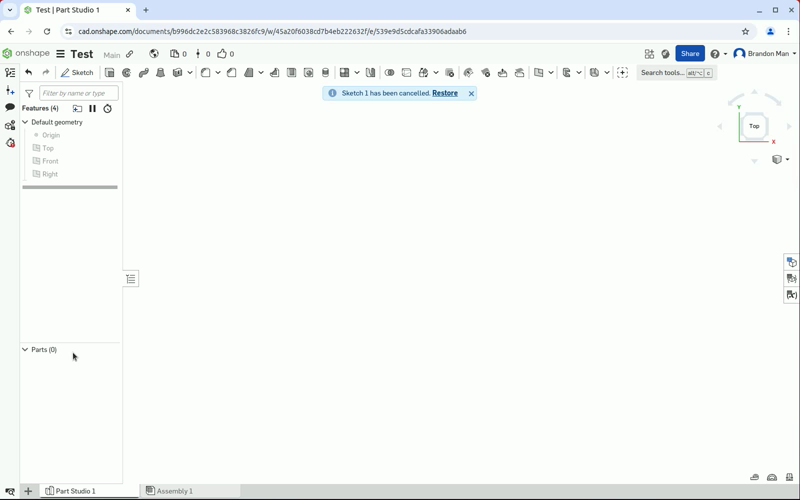
key(y)
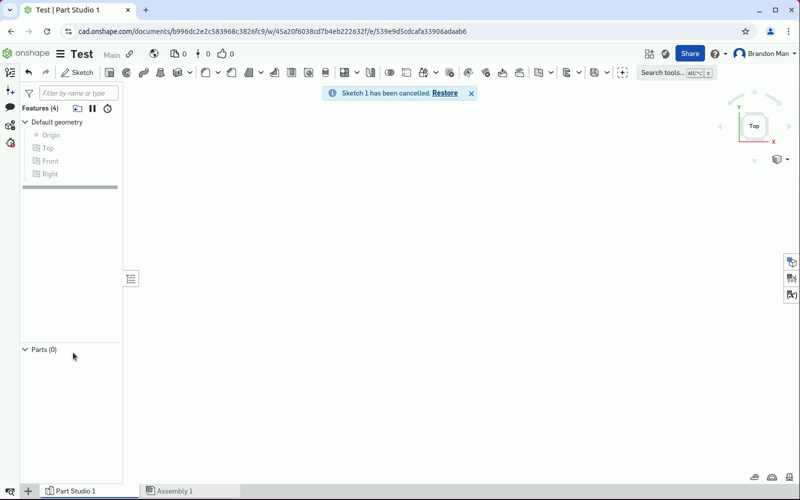
key(shift+p)
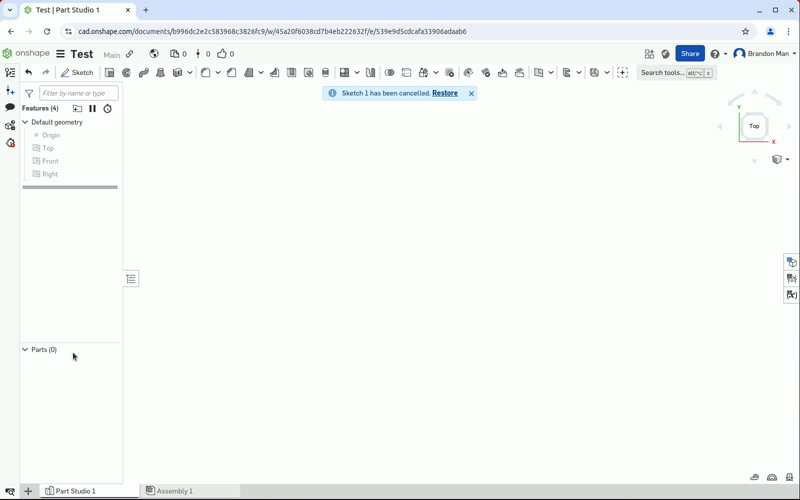
key(space)
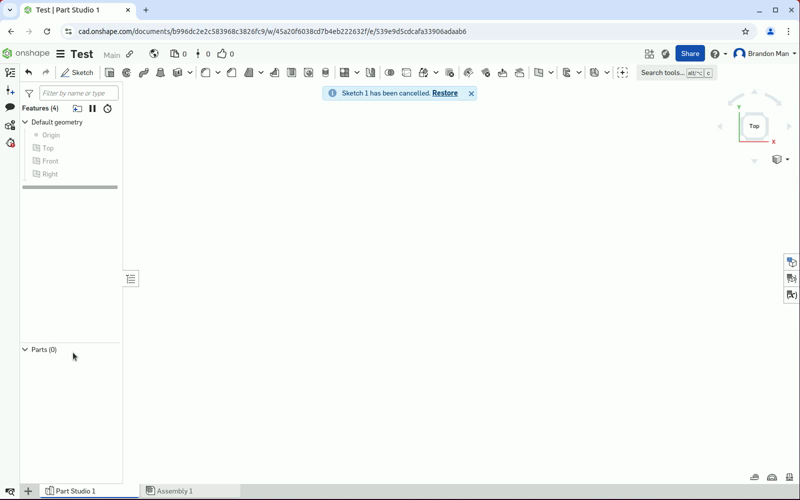
key_down(shift)
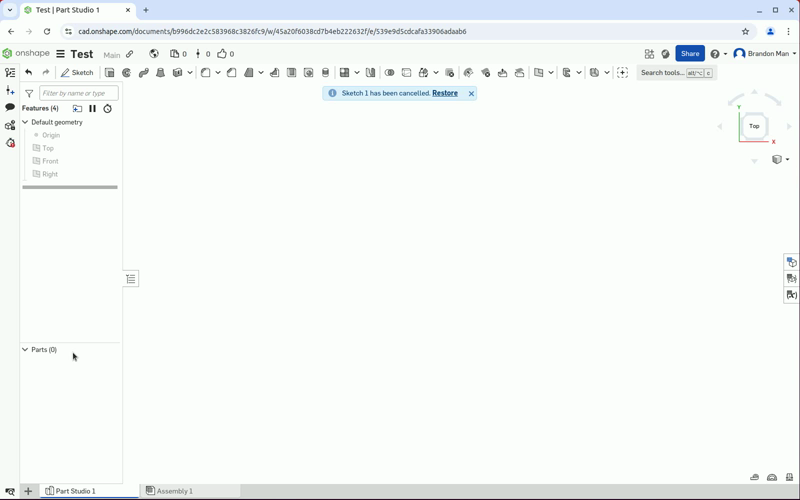
key(up)
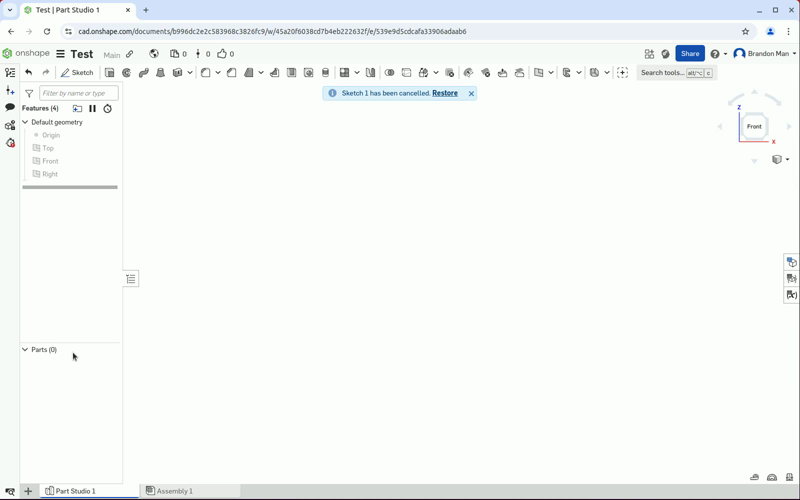
key_up(shift)
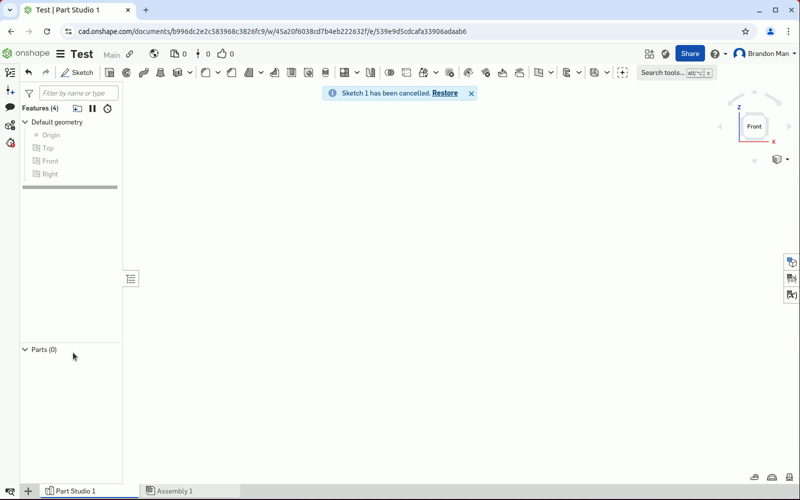
mouse_move(73, 352)
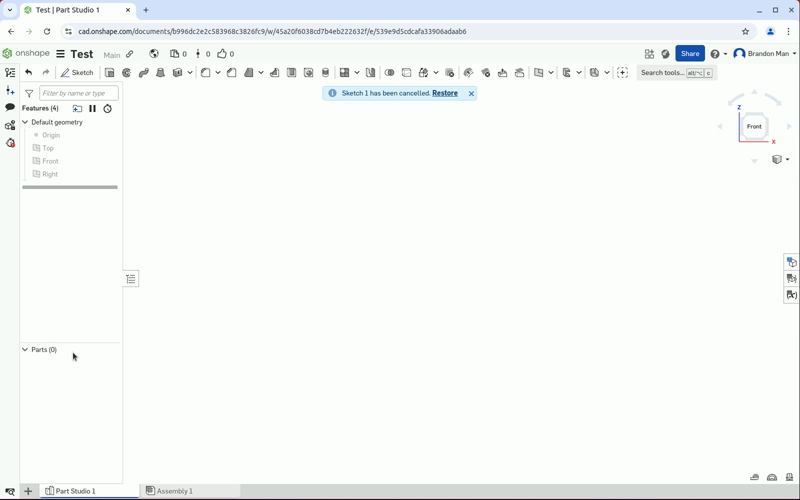
key(shift+y)
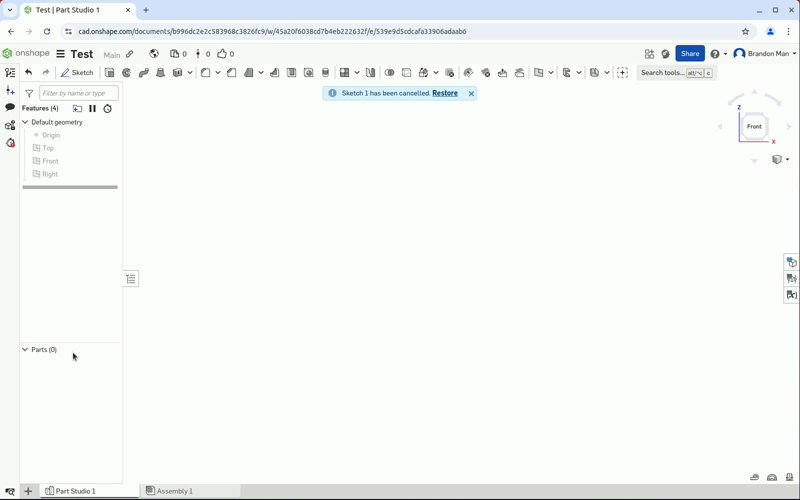
key(shift+s)
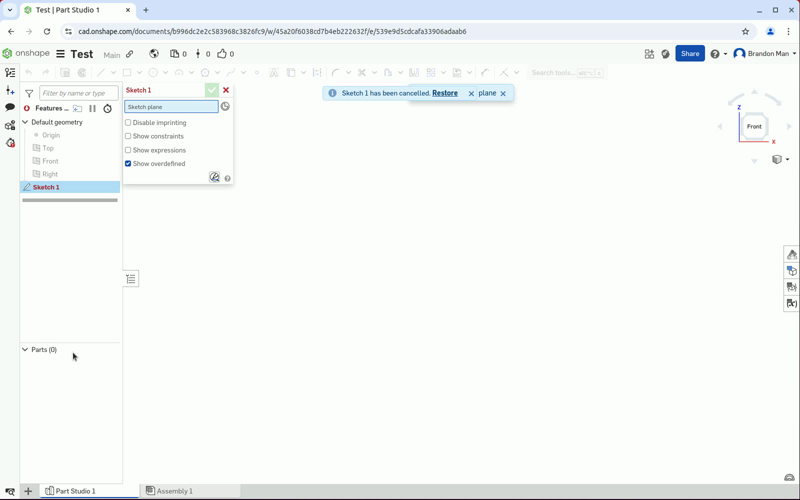
mouse_move(73, 163)
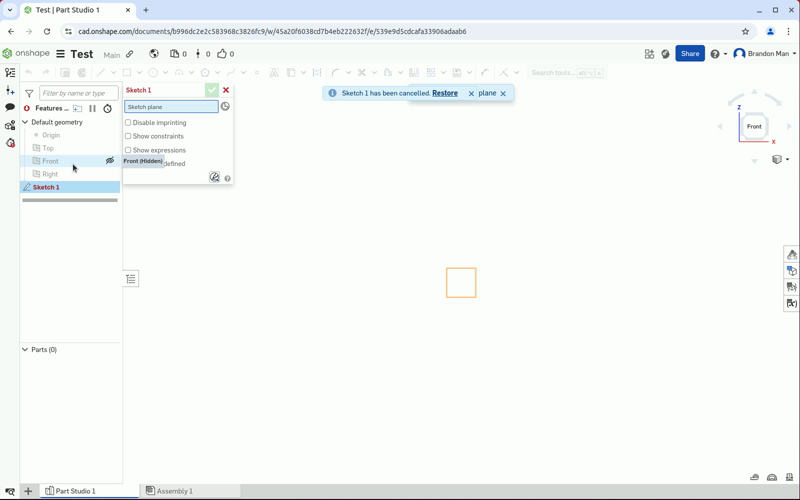
click(73, 163)
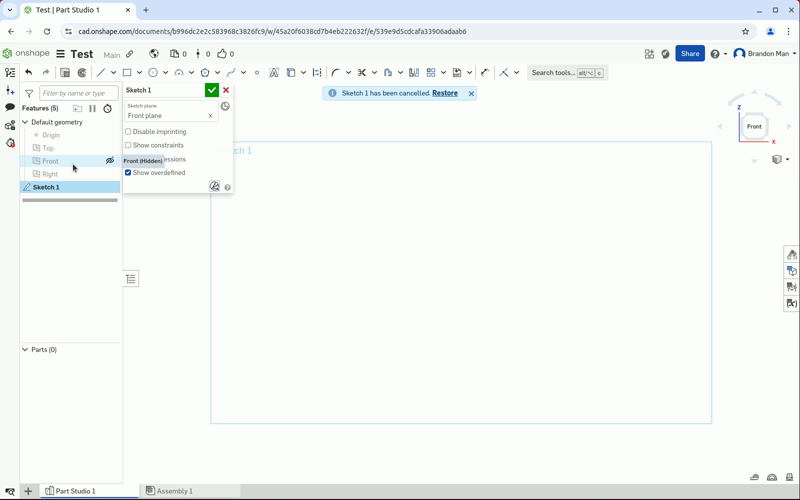
mouse_move(73, 352)
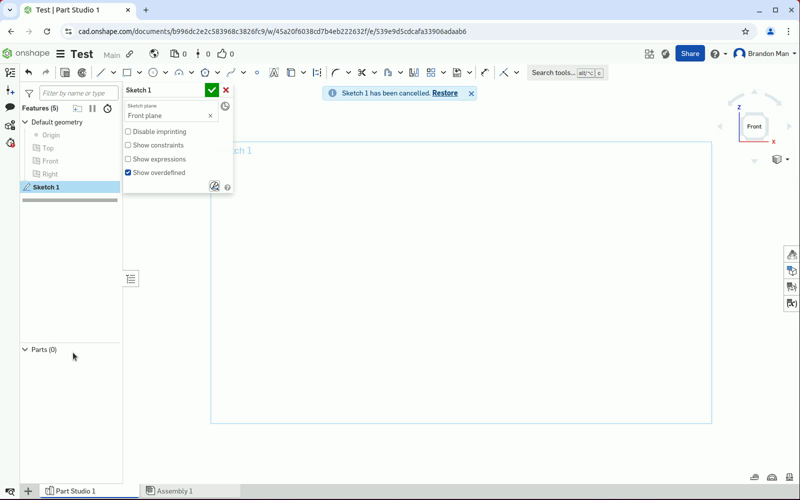
key(y)
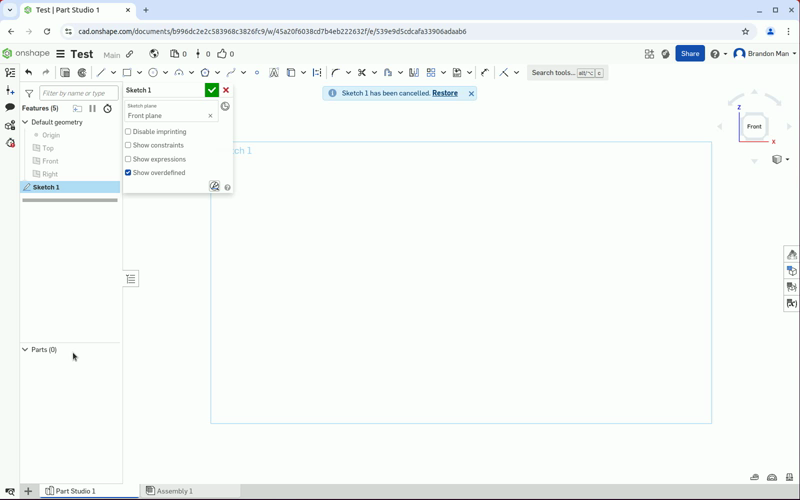
key(c)
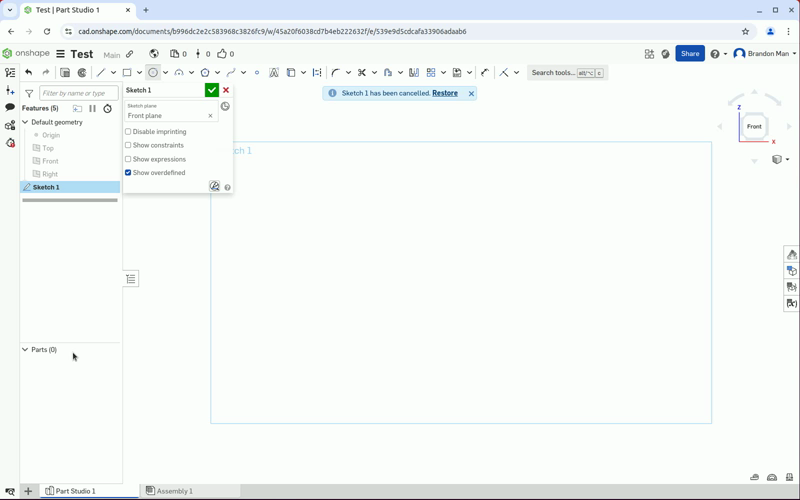
key_down(shift)
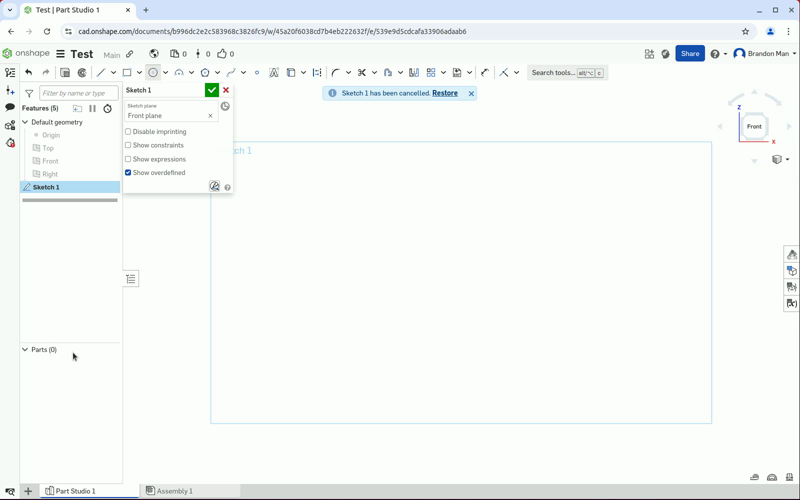
mouse_move(460, 282)
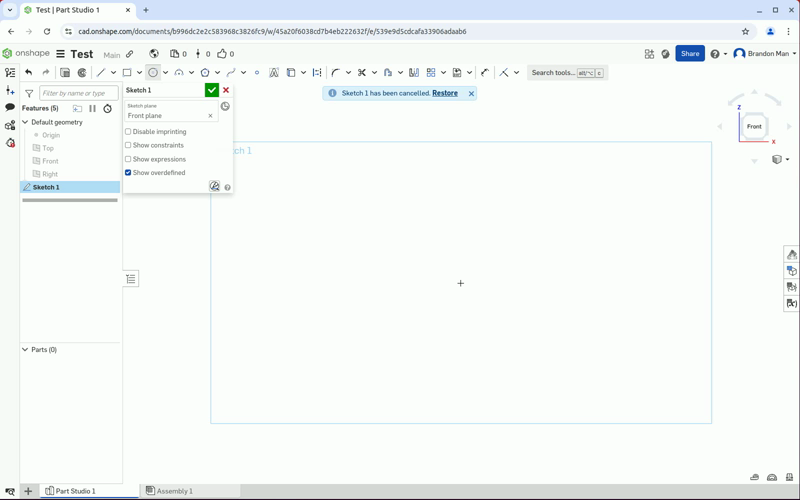
click(460, 282)
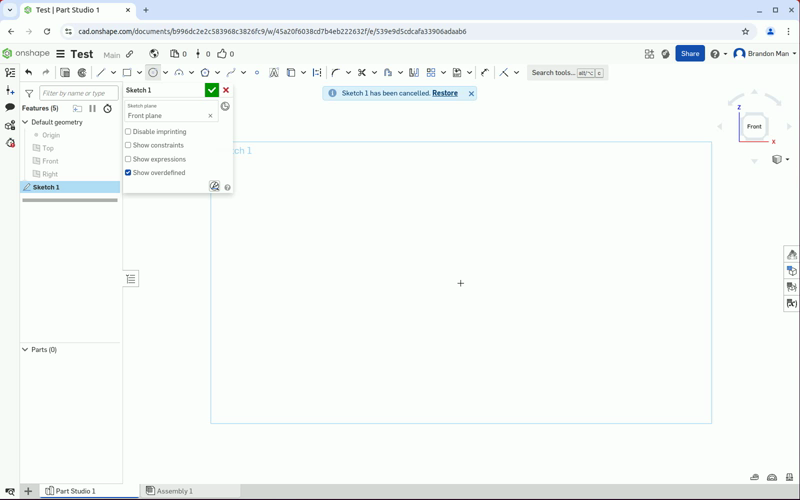
key_up(shift)
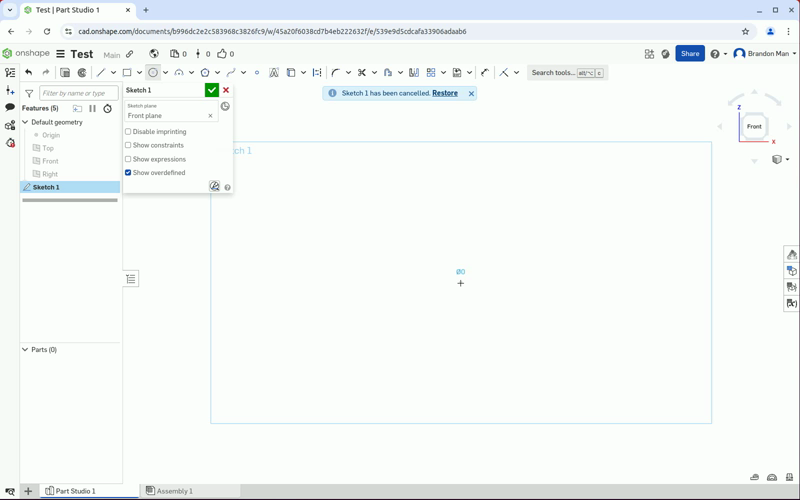
mouse_move(472, 282)
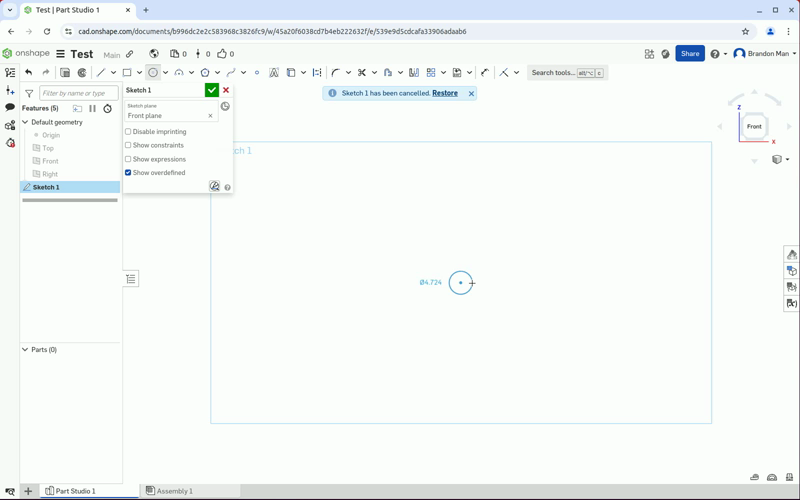
click(472, 282)
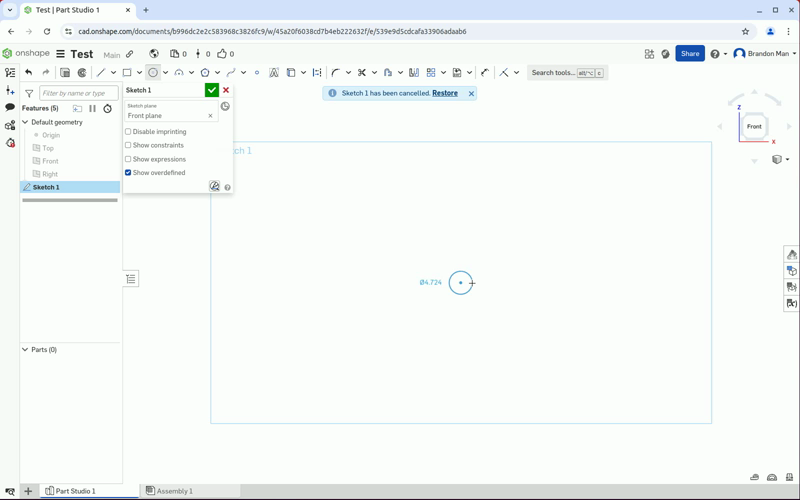
key(esc)
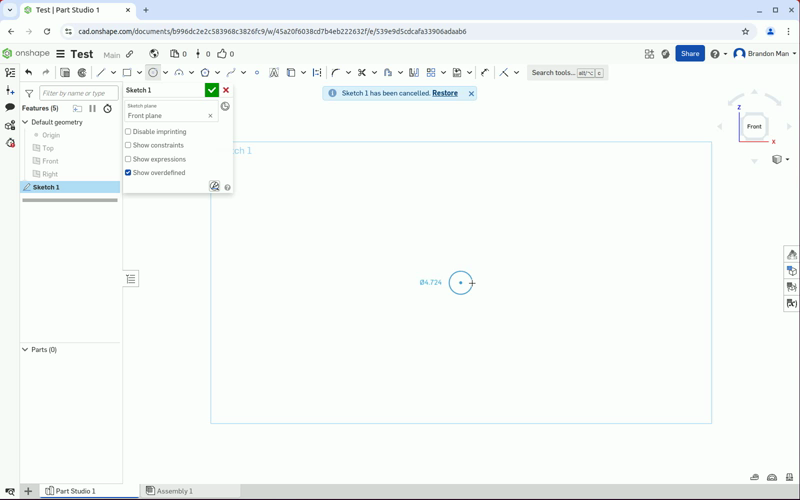
key(c)
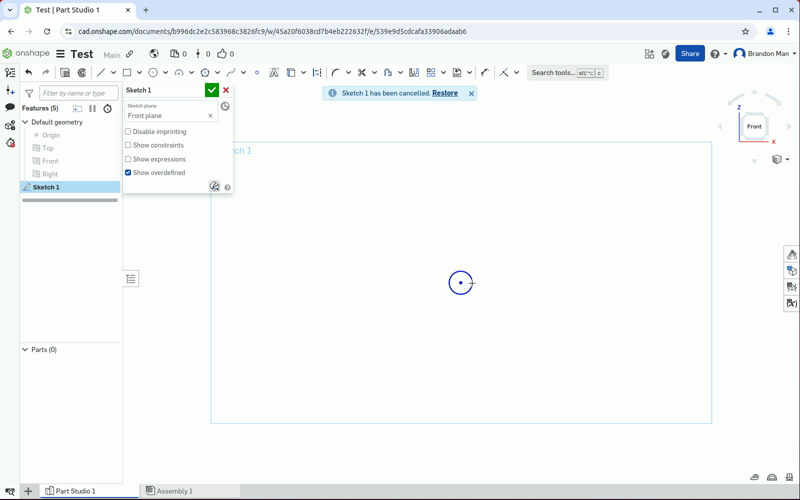
key_down(shift)
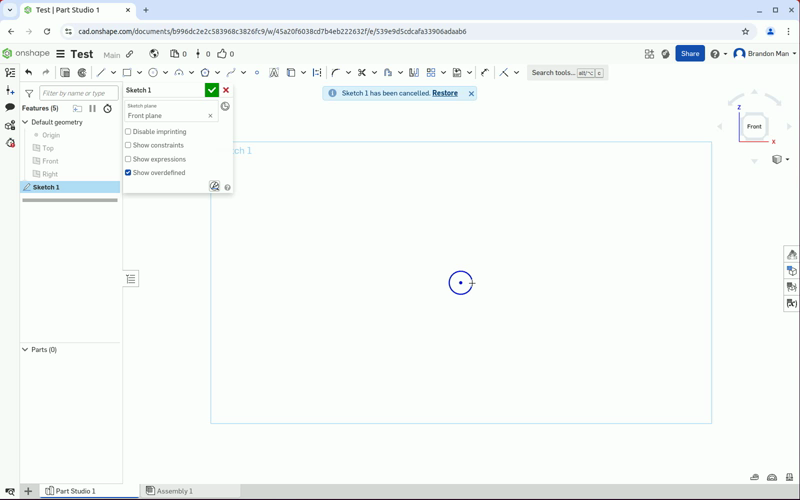
mouse_move(460, 282)
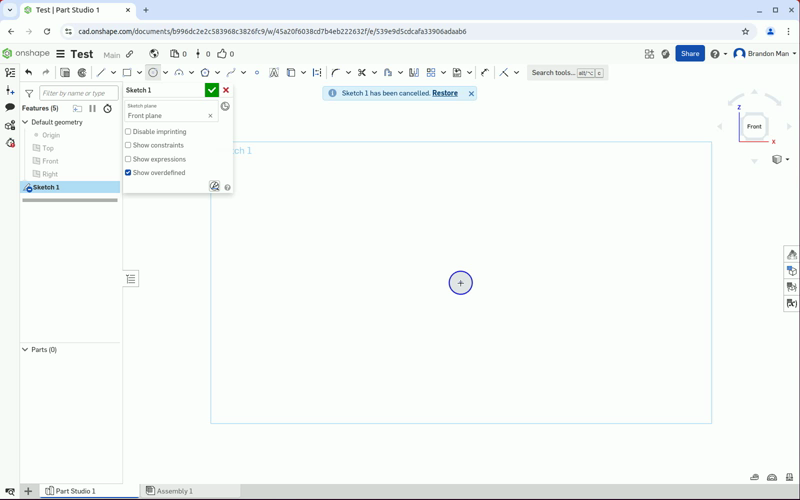
click(460, 282)
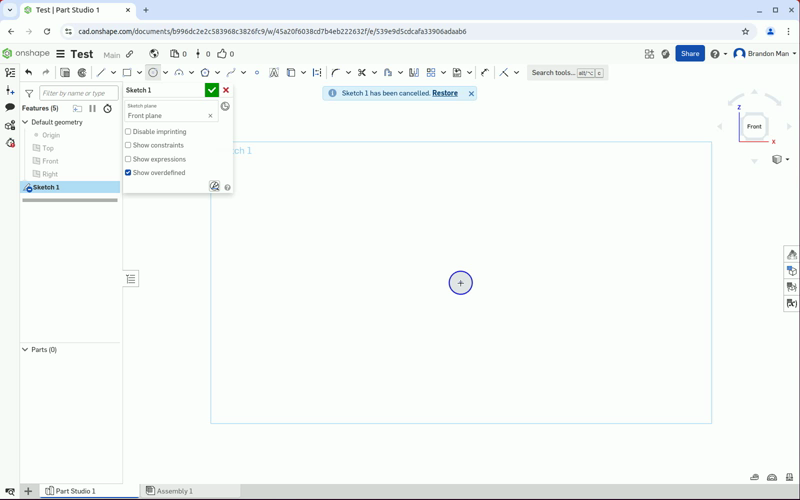
key_up(shift)
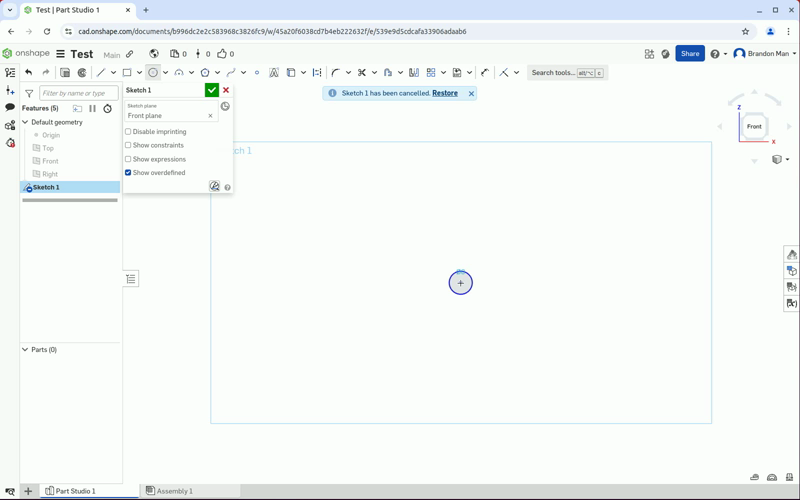
mouse_move(467, 282)
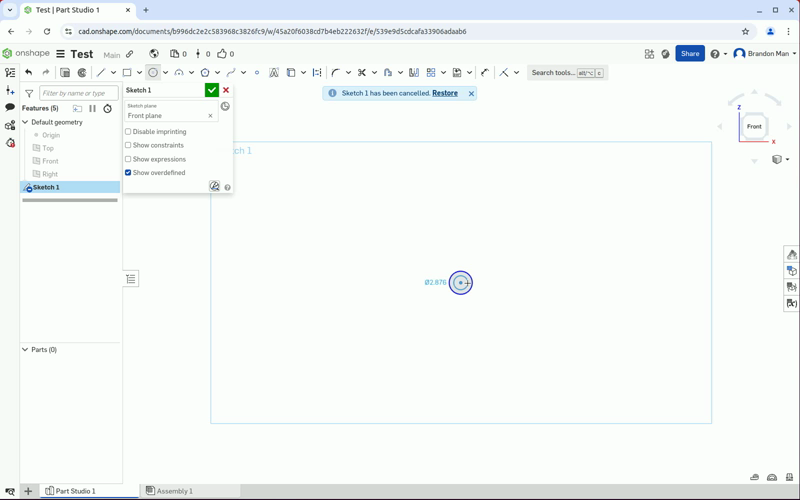
click(467, 282)
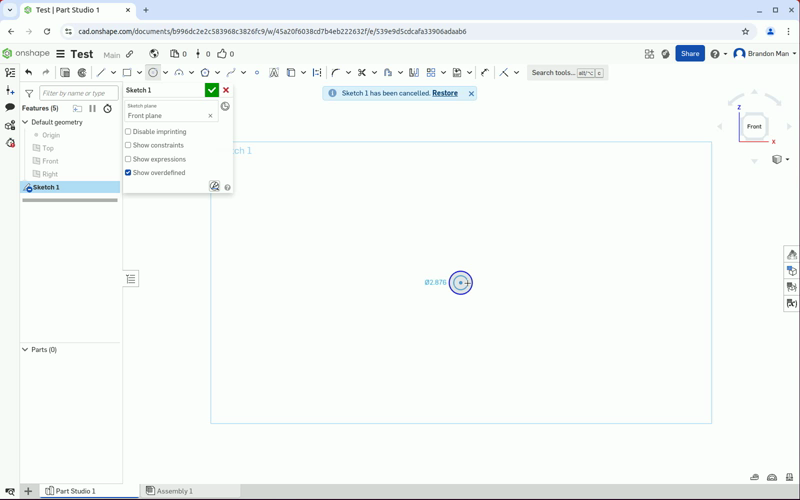
key(esc)
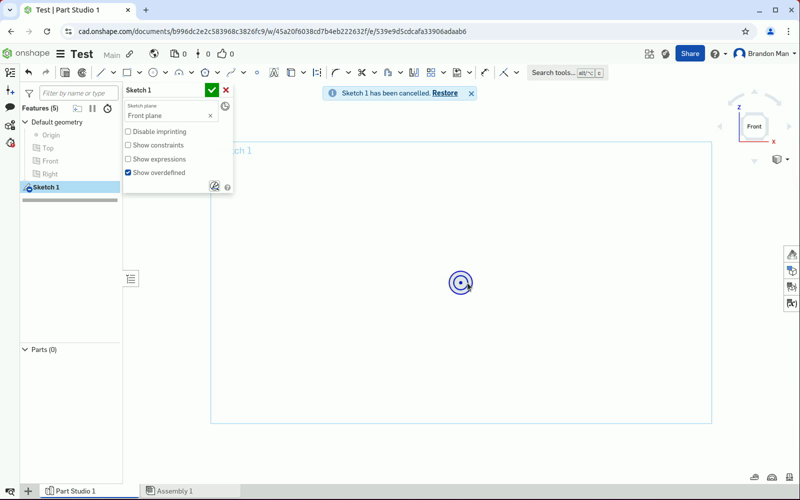
mouse_move(462, 275)
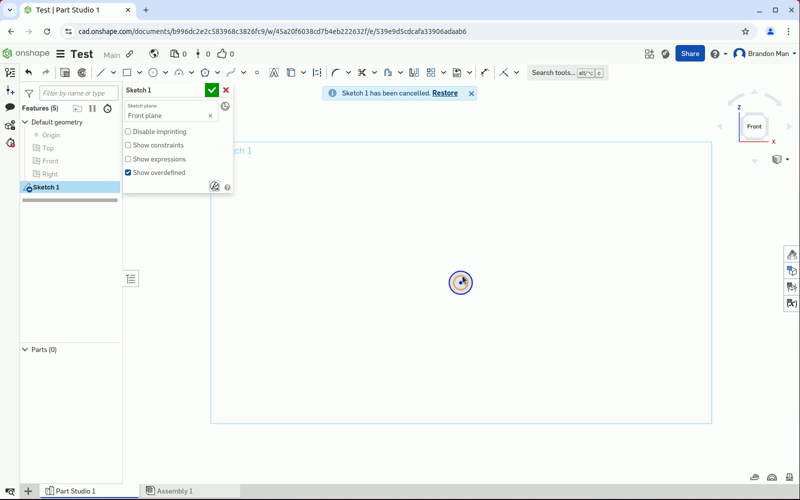
scroll(6)
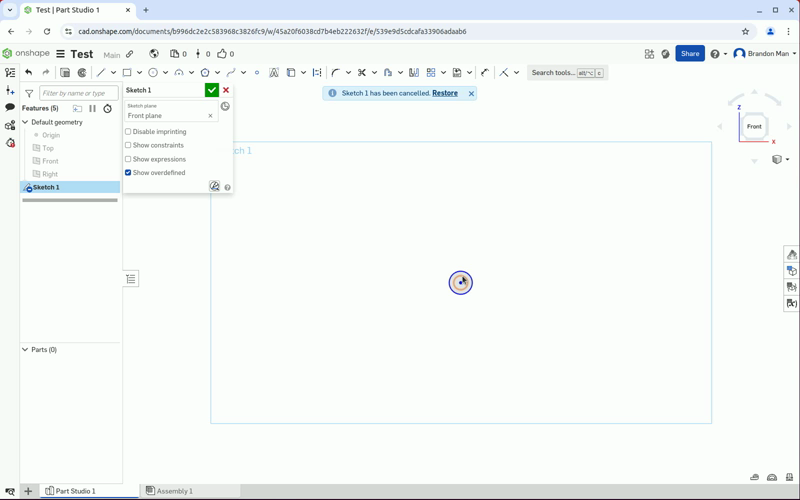
scroll(6)
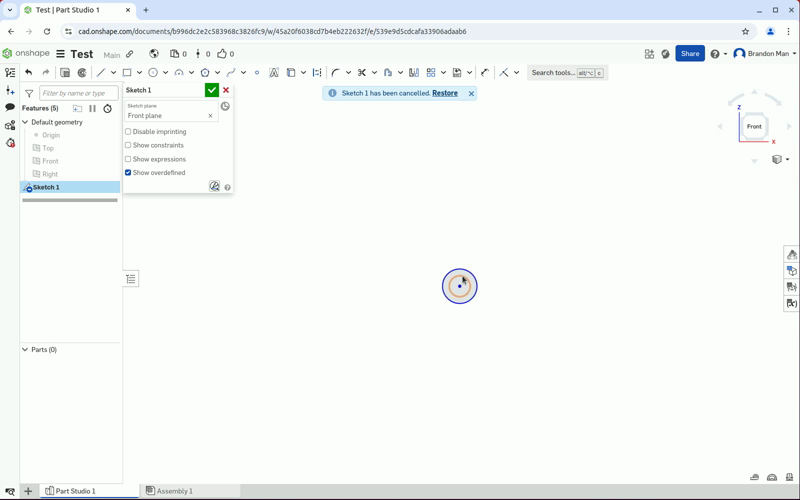
scroll(6)
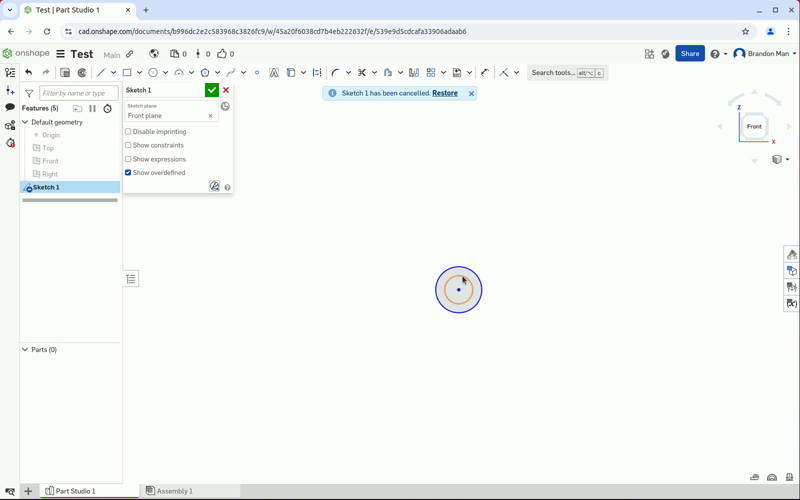
scroll(6)
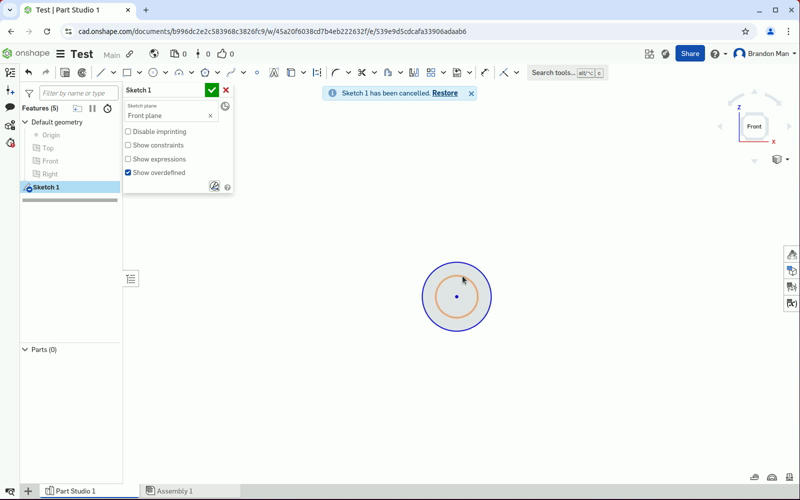
scroll(6)
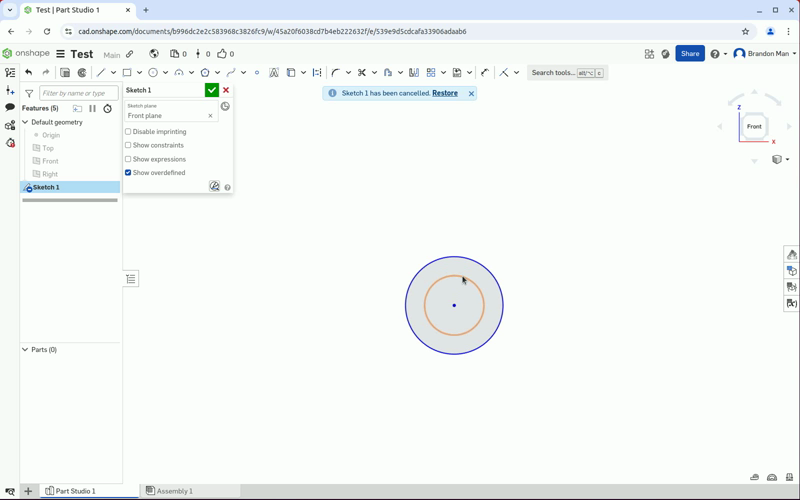
scroll(6)
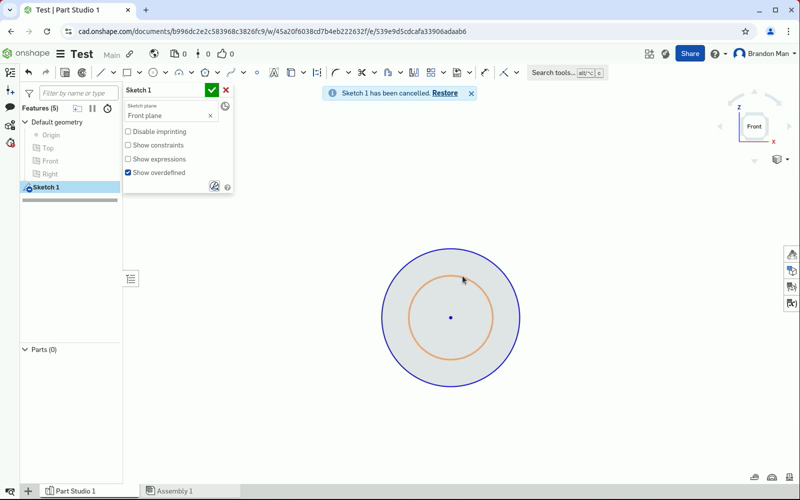
scroll(6)
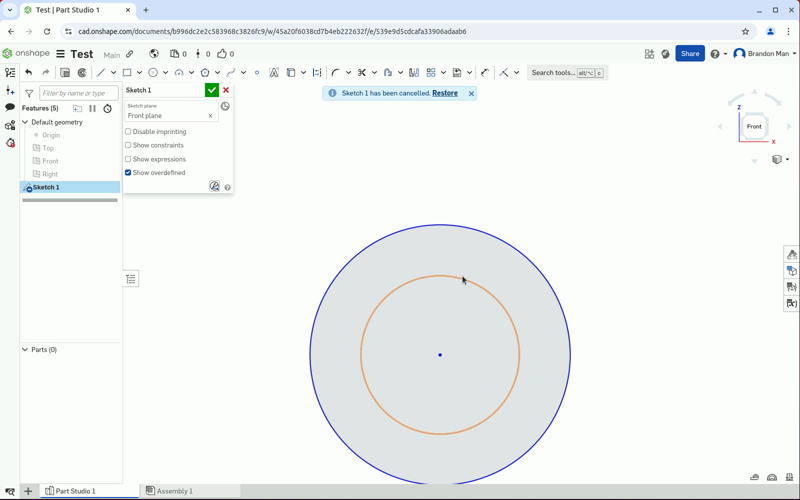
click(462, 275)
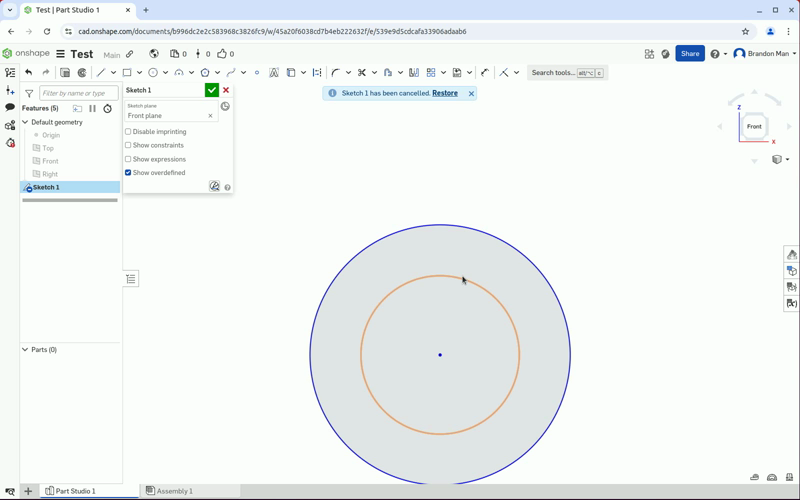
scroll(-6)
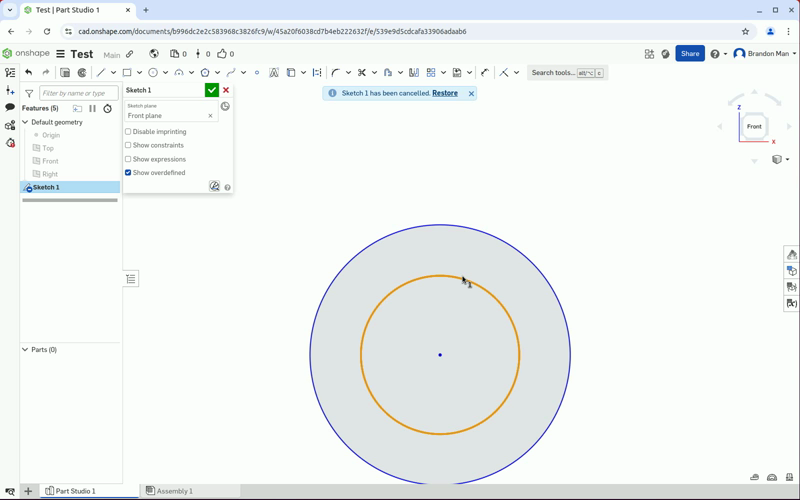
scroll(-6)
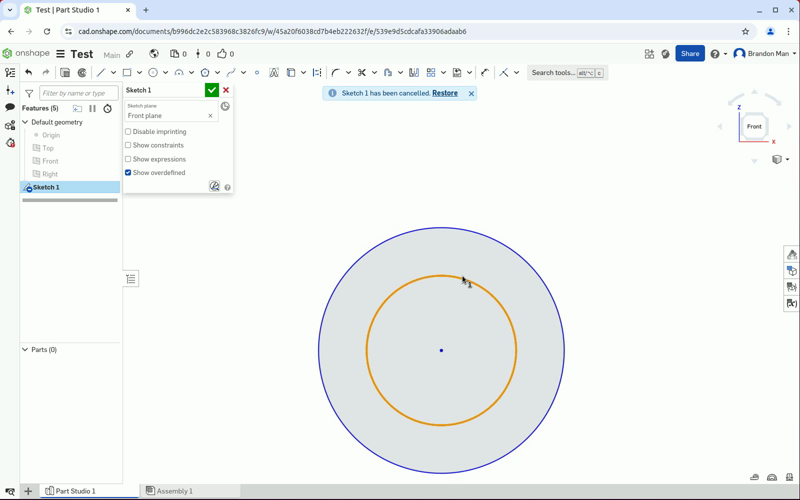
scroll(-6)
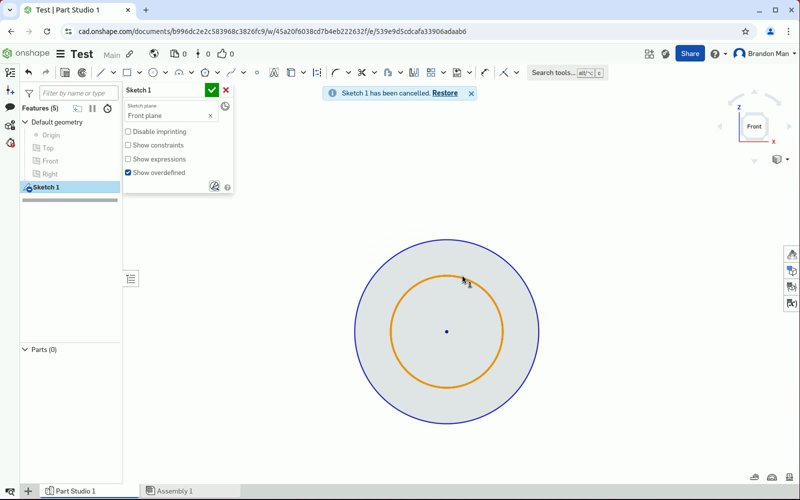
scroll(-6)
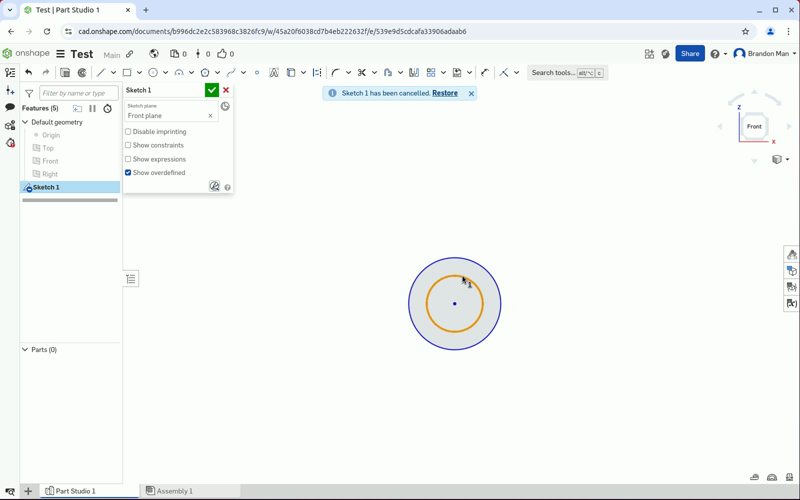
scroll(-6)
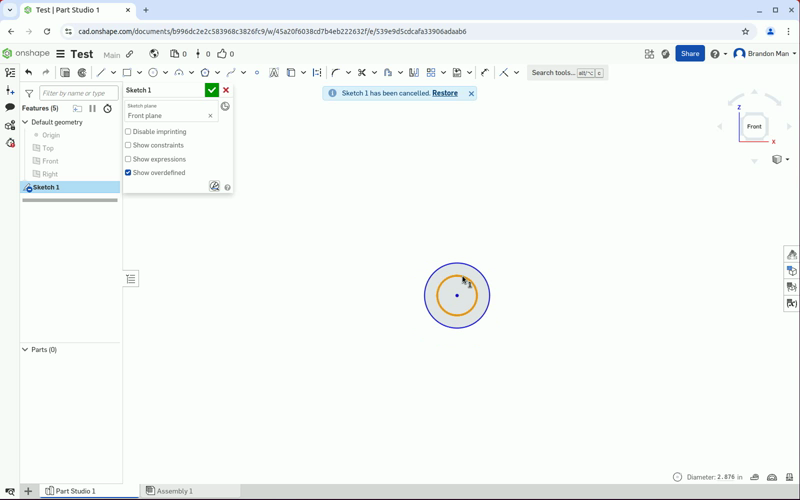
scroll(-6)
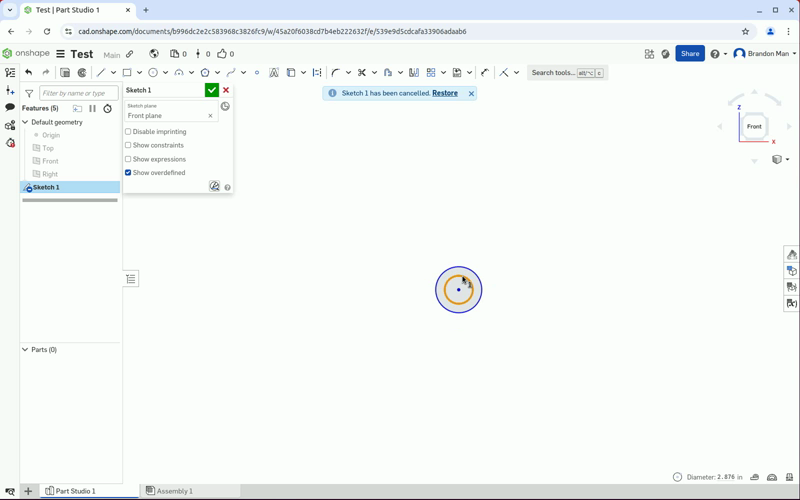
scroll(-6)
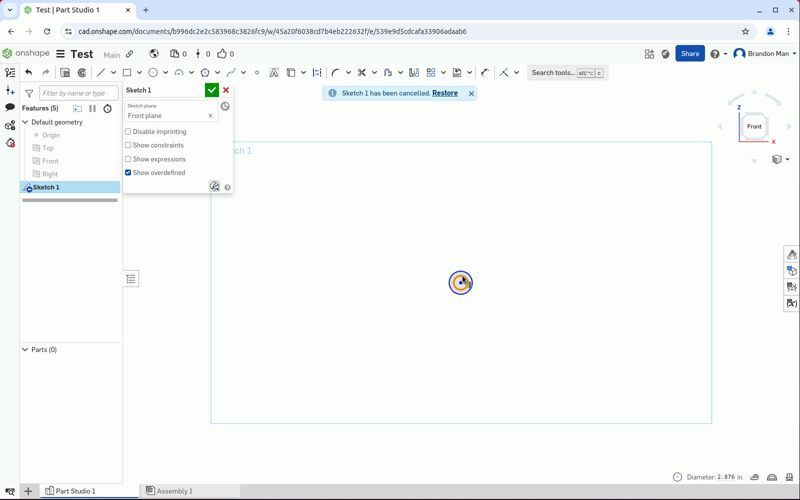
mouse_move(73, 352)
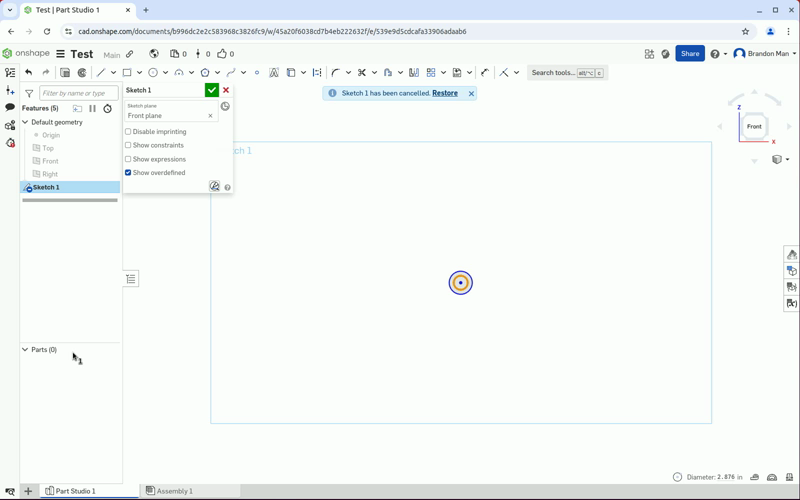
key(shift+y)
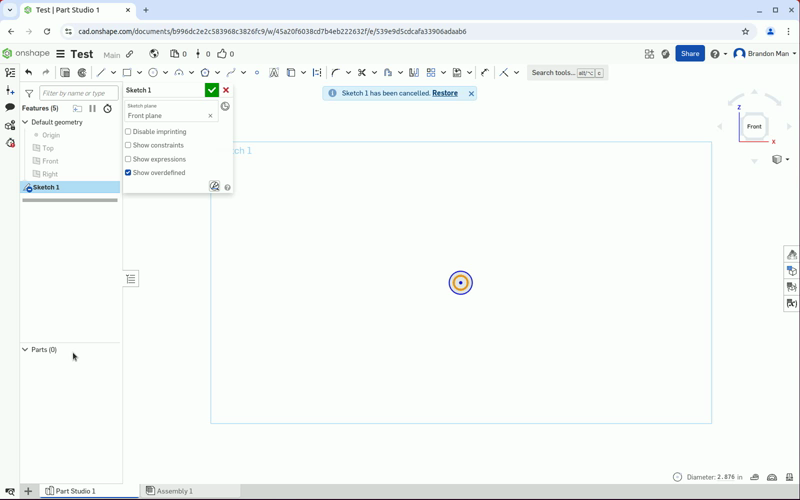
key(shift+e)
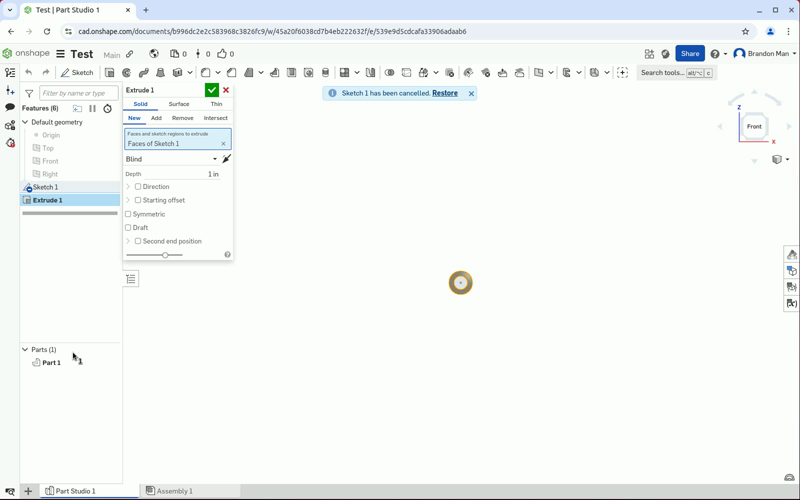
mouse_move(143, 106)
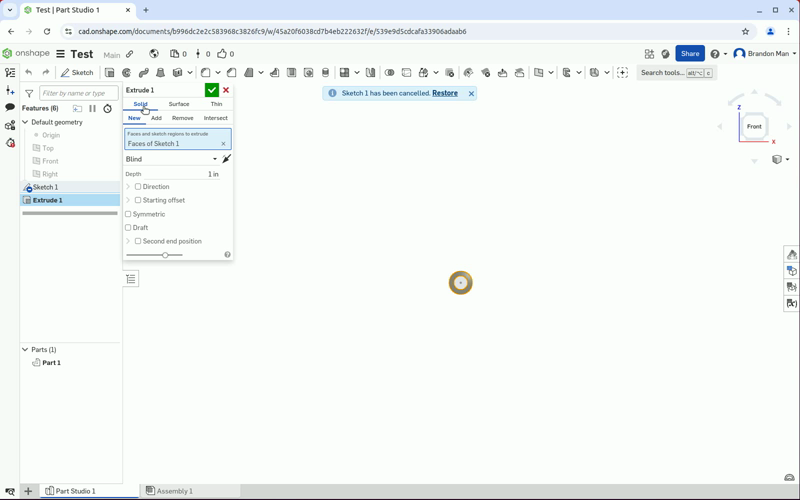
click(143, 106)
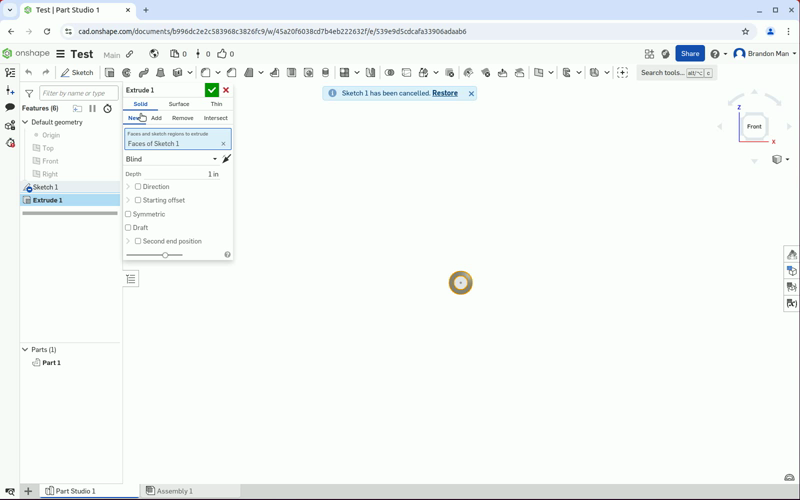
mouse_move(137, 120)
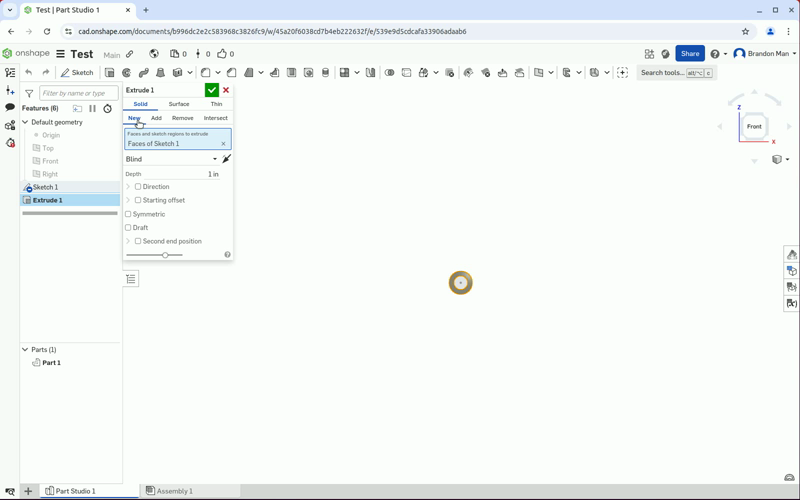
click(137, 120)
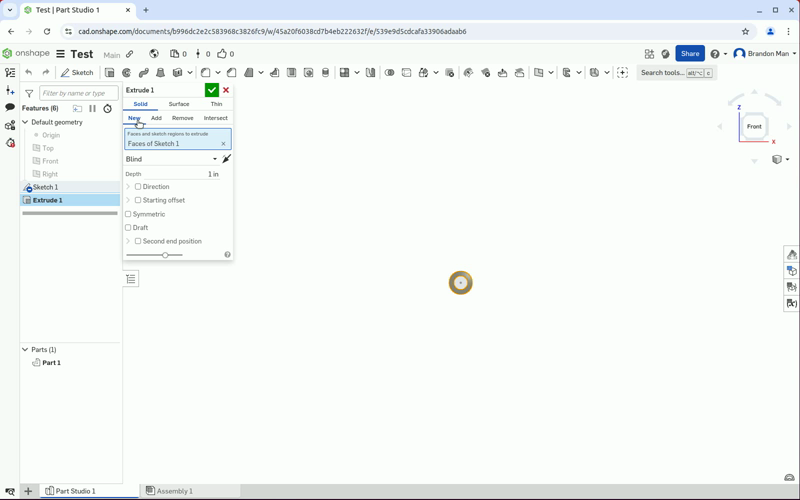
key(tab, 4)
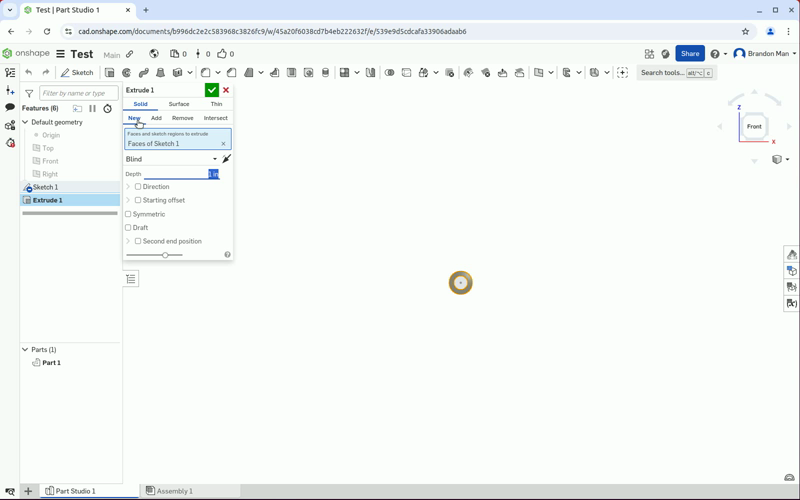
text(1.204)
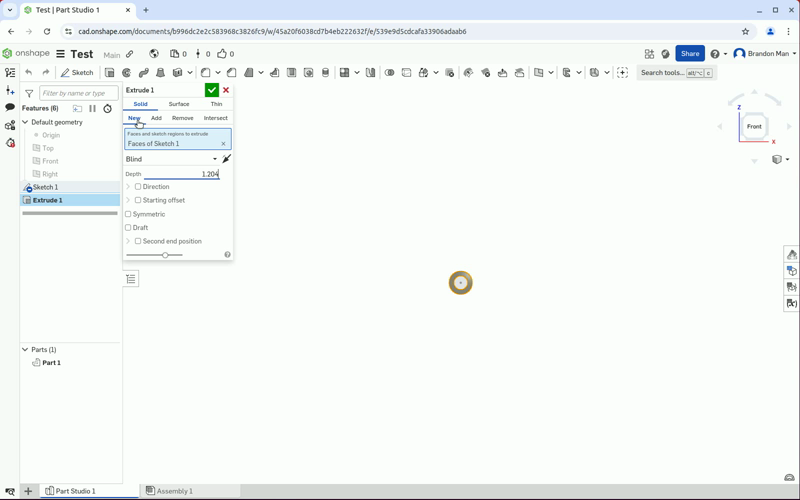
key(enter)
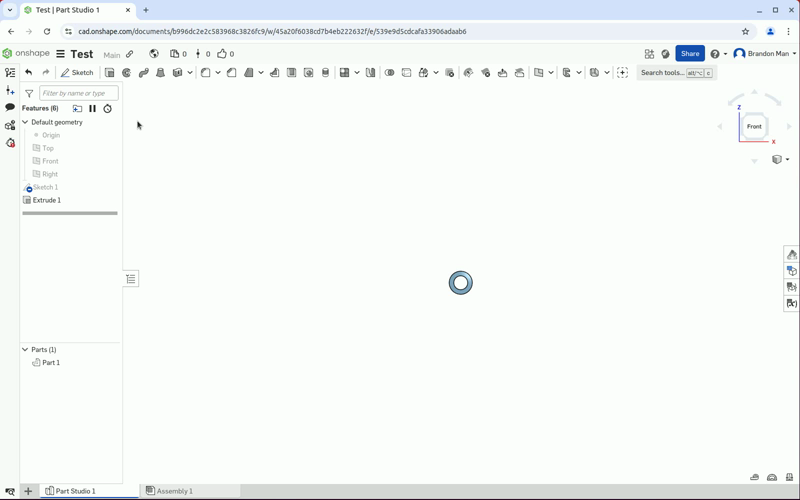
key(shift+h)
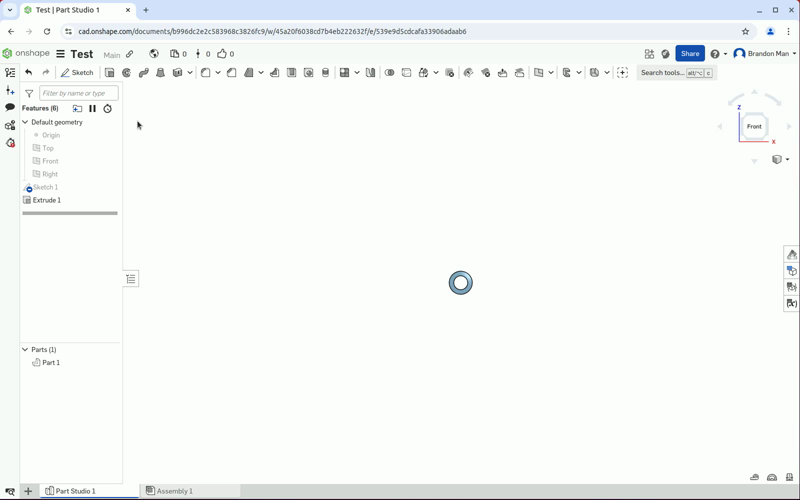
key(shift+h)
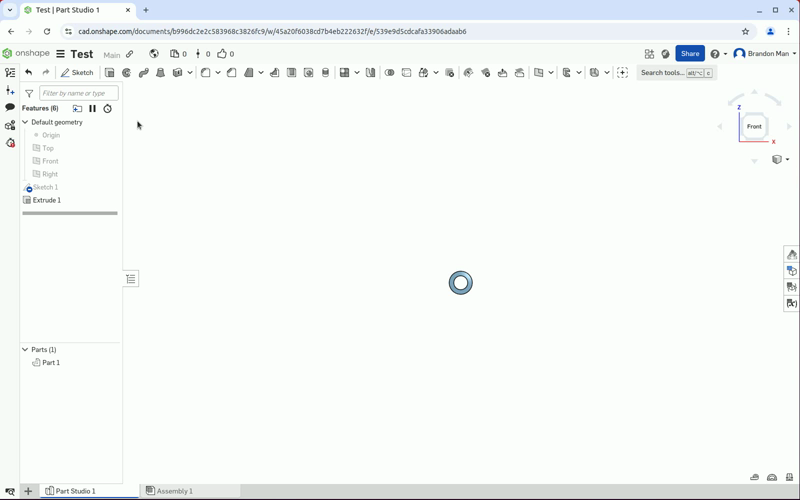
mouse_move(73, 189)
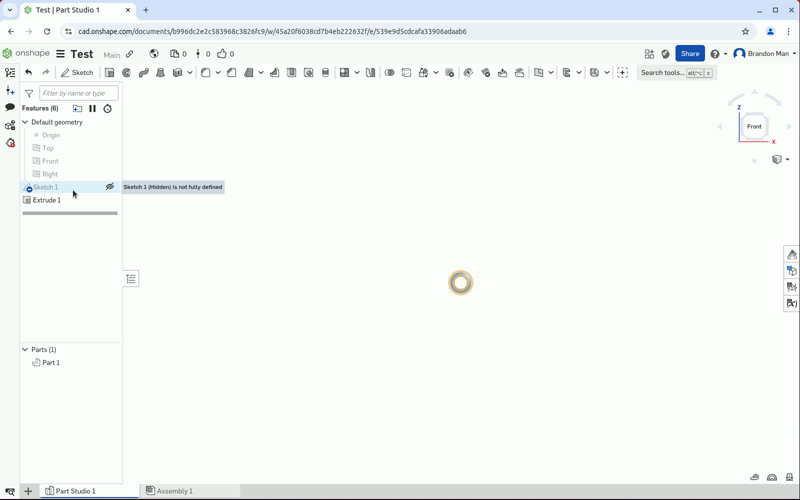
click(73, 189)
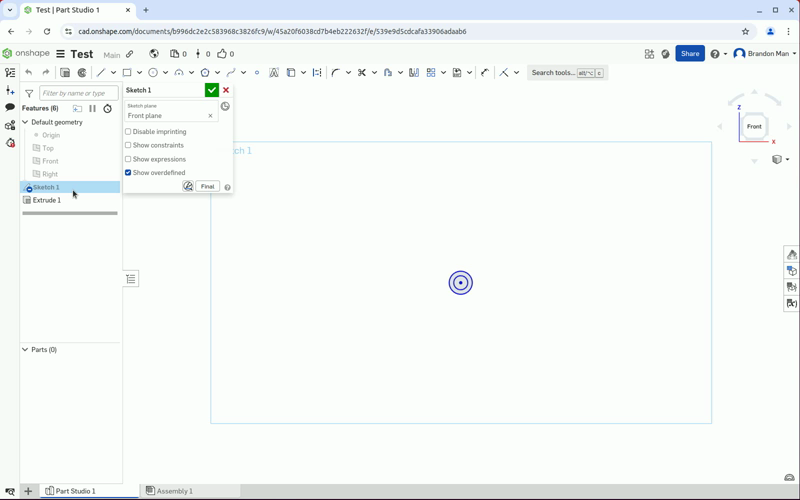
mouse_move(229, 92)
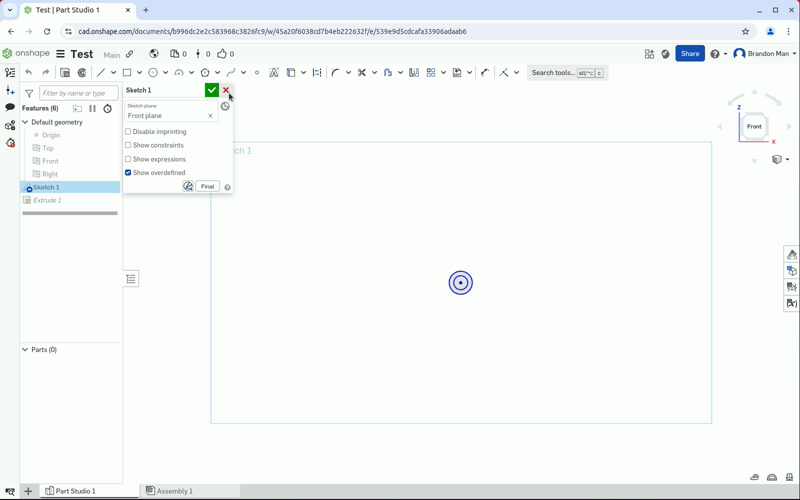
click(229, 92)
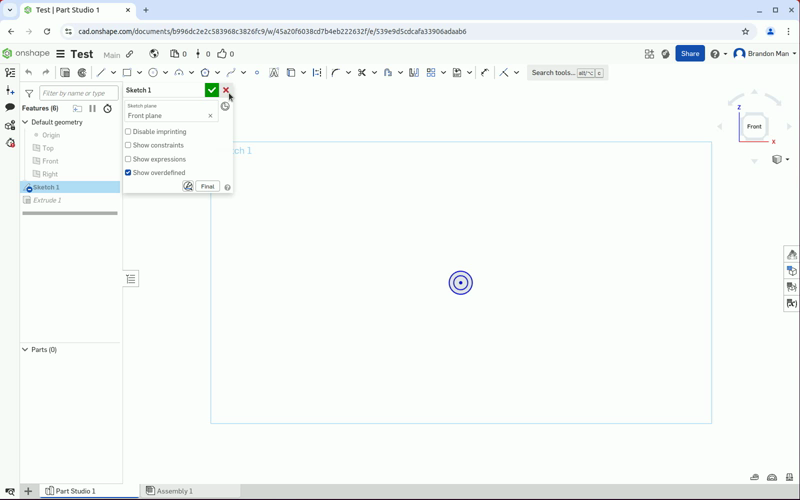
key(shift+s)
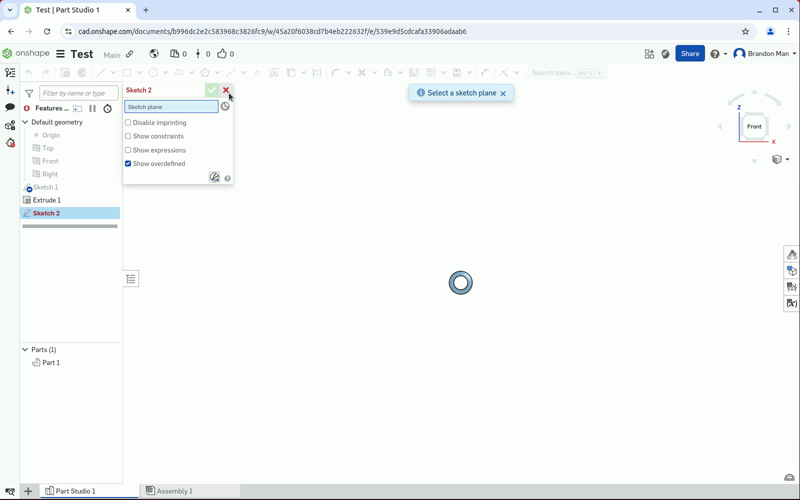
mouse_move(73, 163)
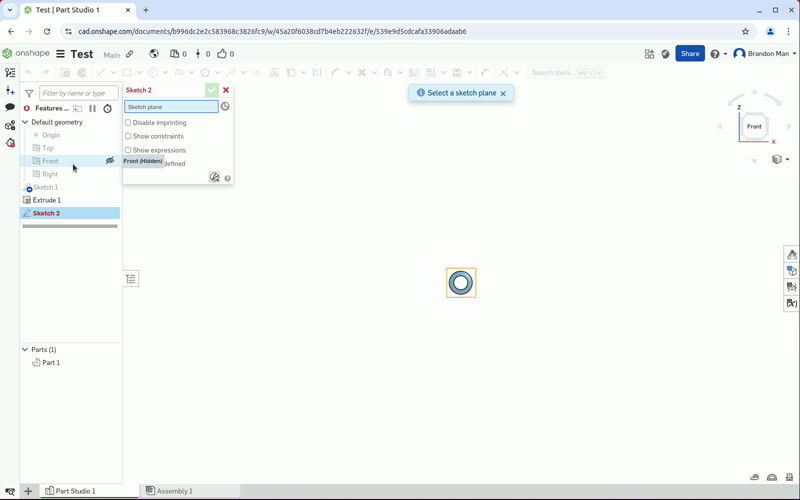
click(73, 163)
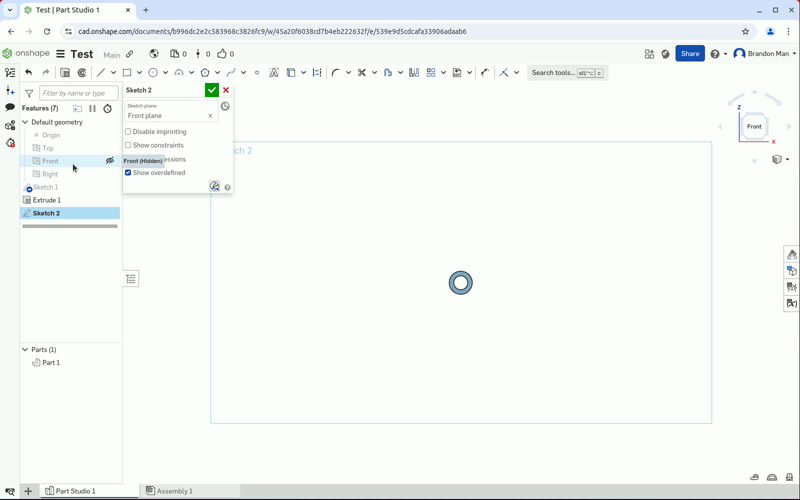
mouse_move(73, 352)
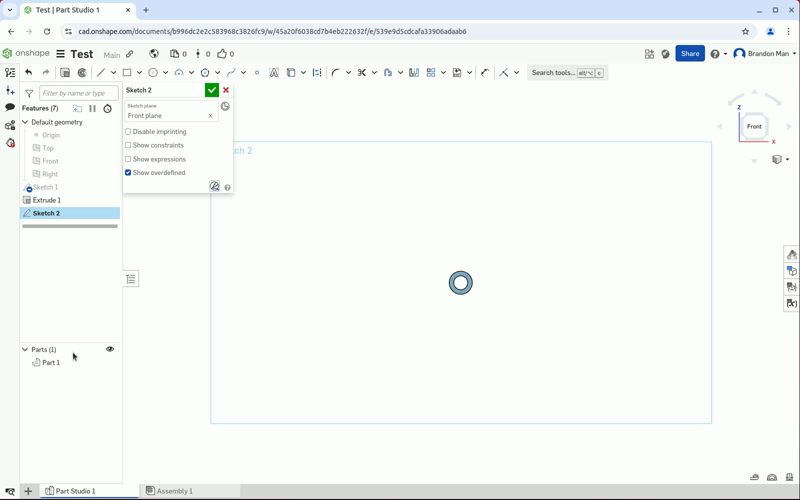
key(y)
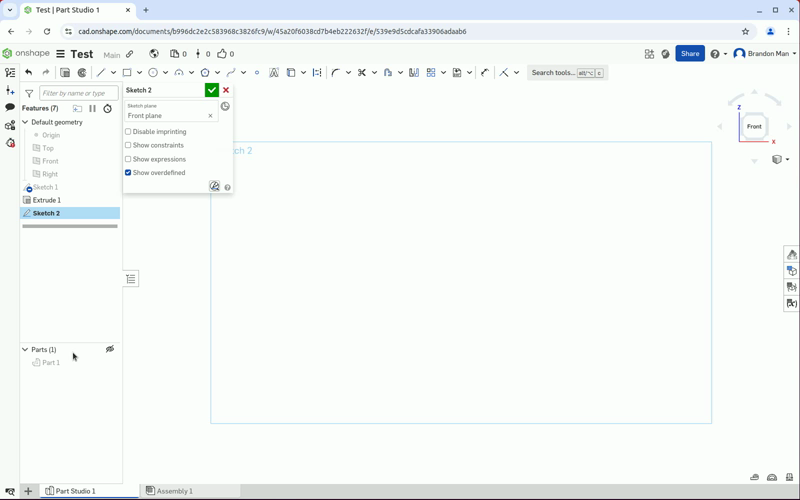
key(c)
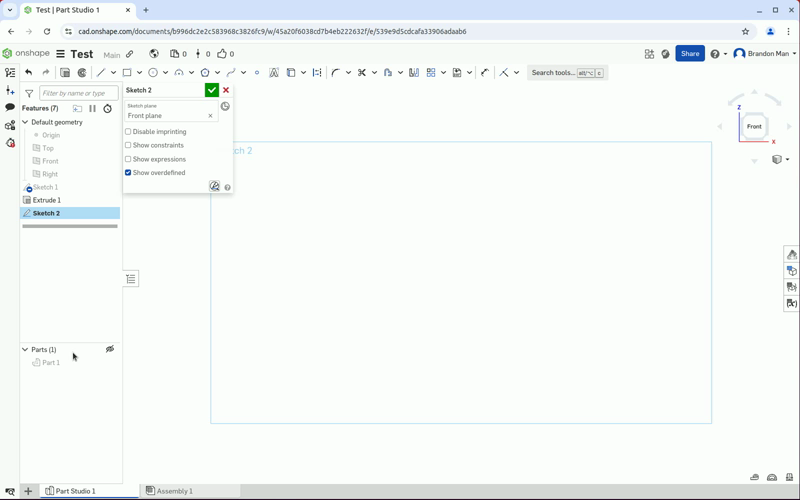
key_down(shift)
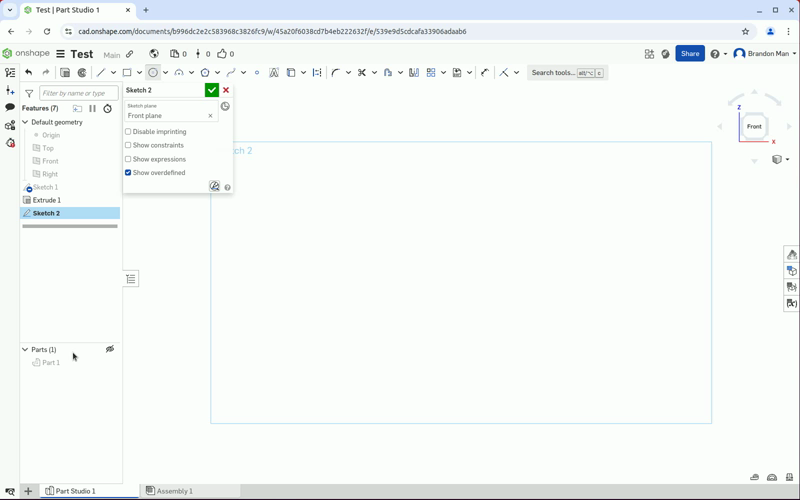
mouse_move(460, 383)
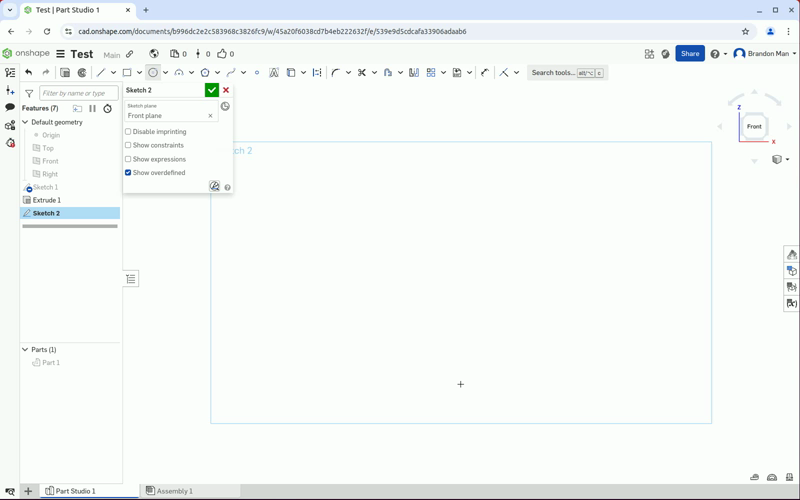
click(460, 383)
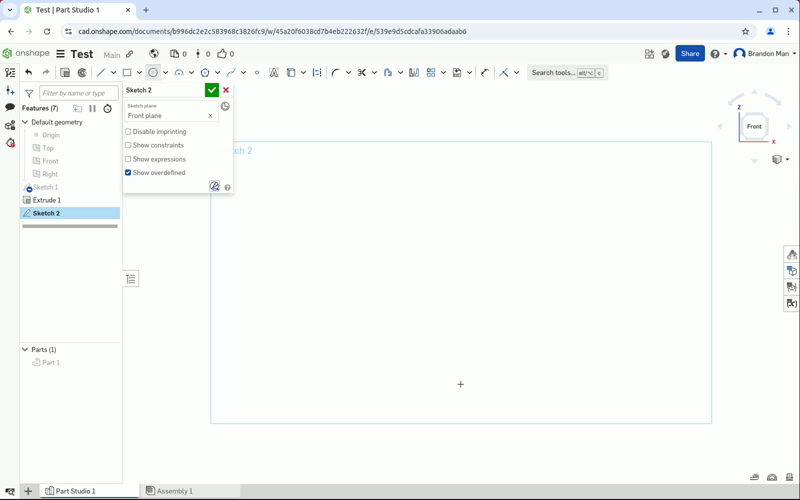
key_up(shift)
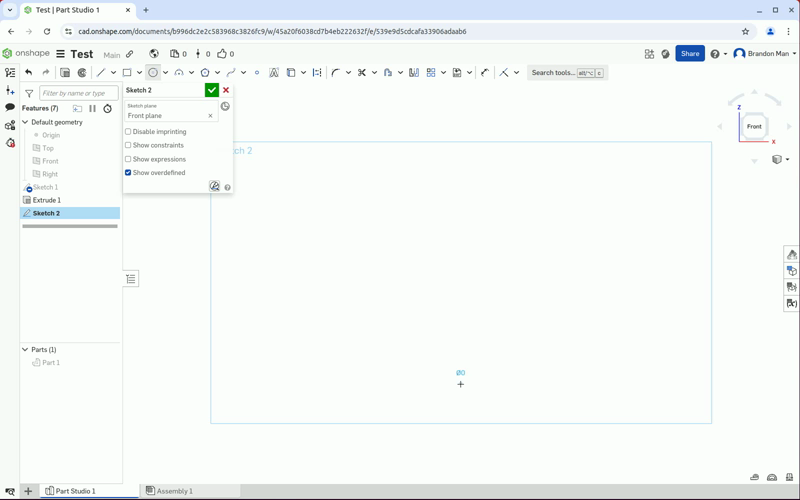
mouse_move(472, 383)
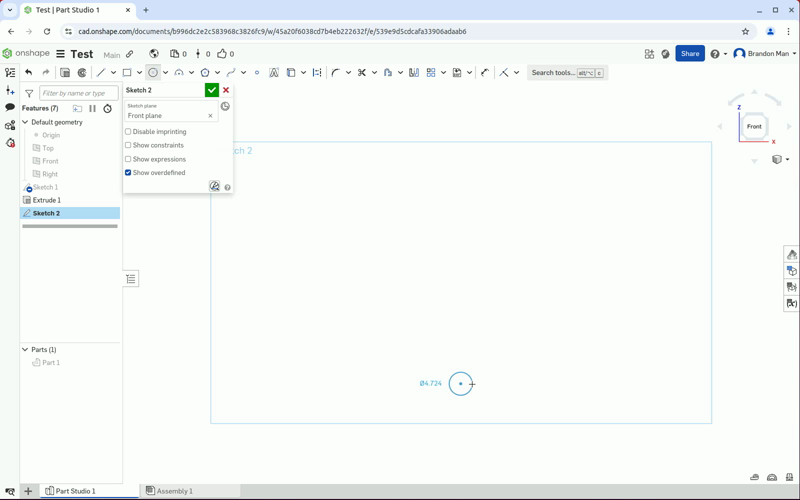
click(472, 383)
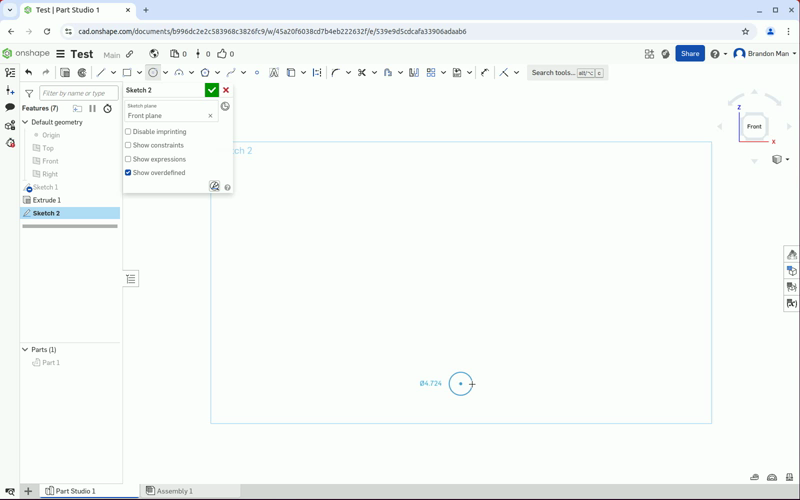
key(esc)
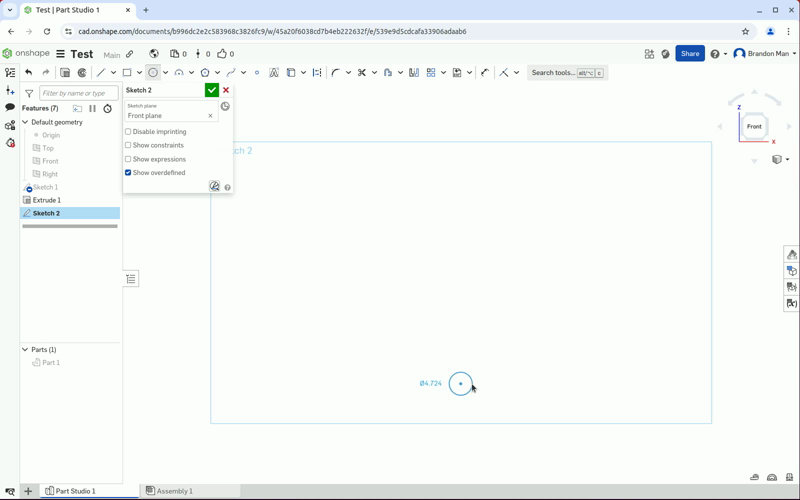
key(c)
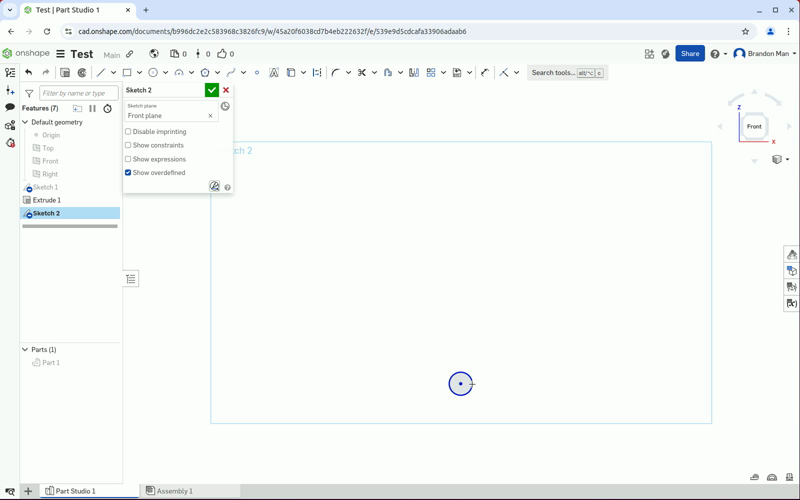
key_down(shift)
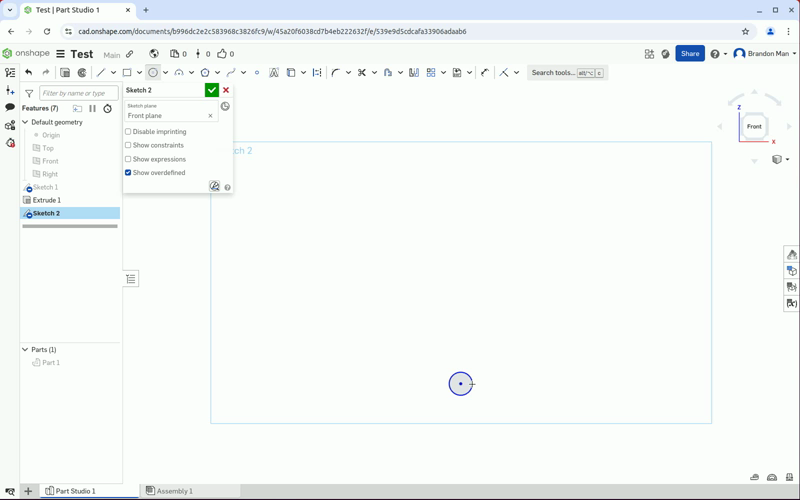
mouse_move(460, 383)
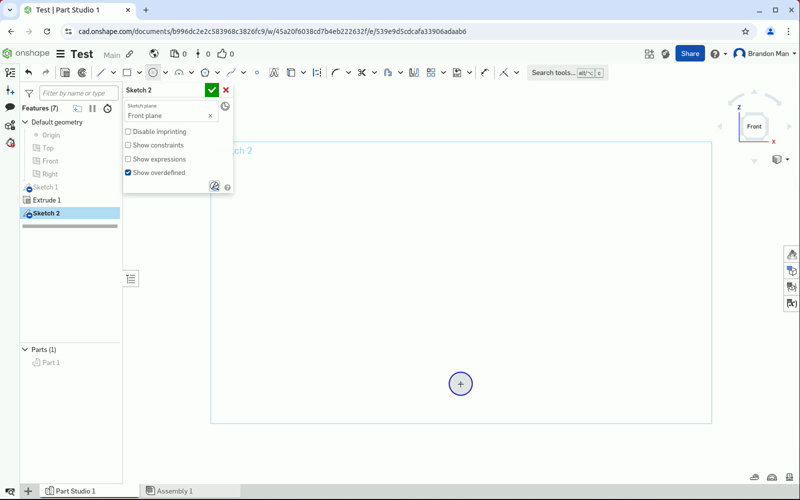
click(460, 383)
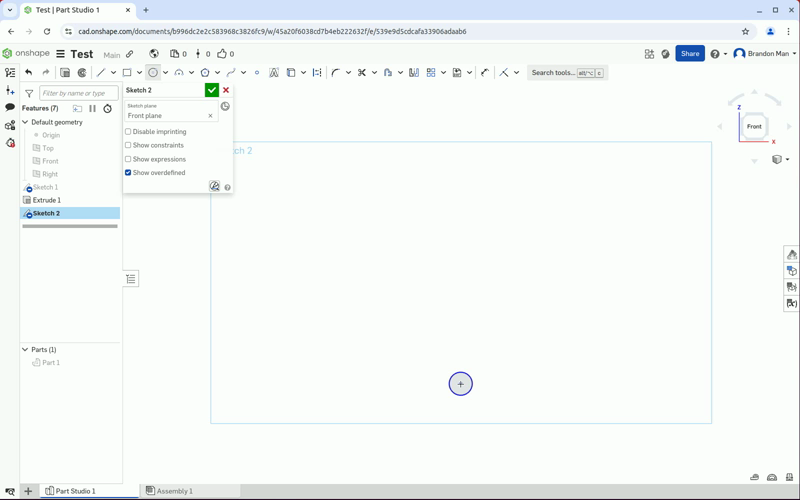
key_up(shift)
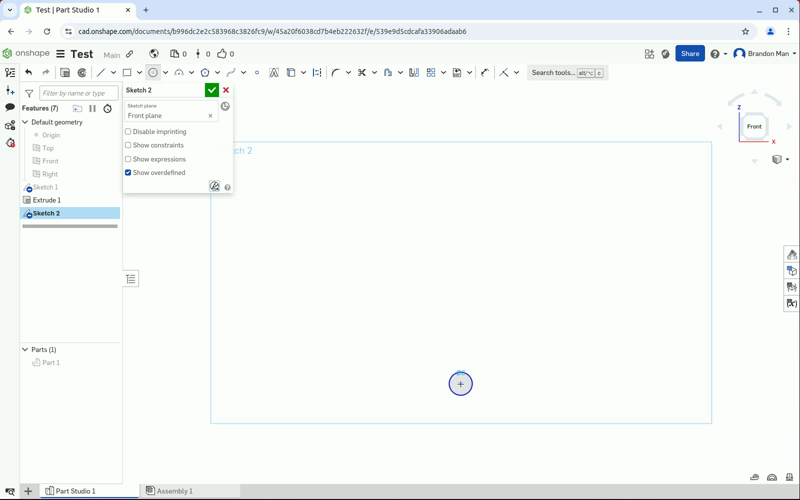
mouse_move(467, 383)
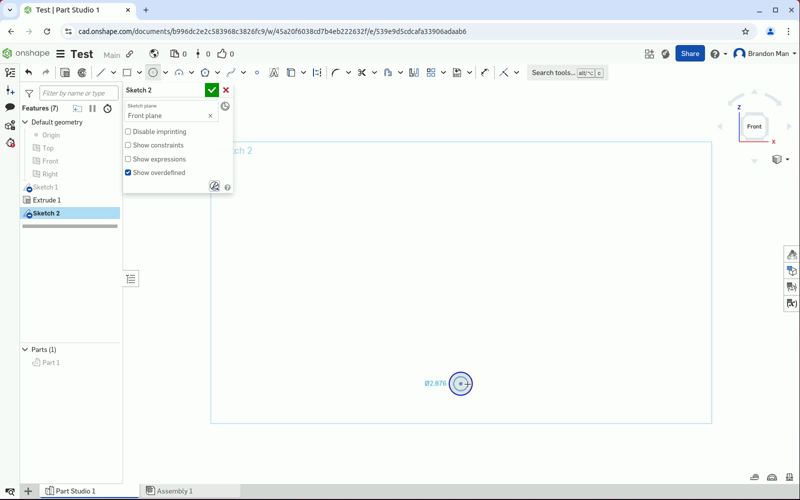
click(467, 383)
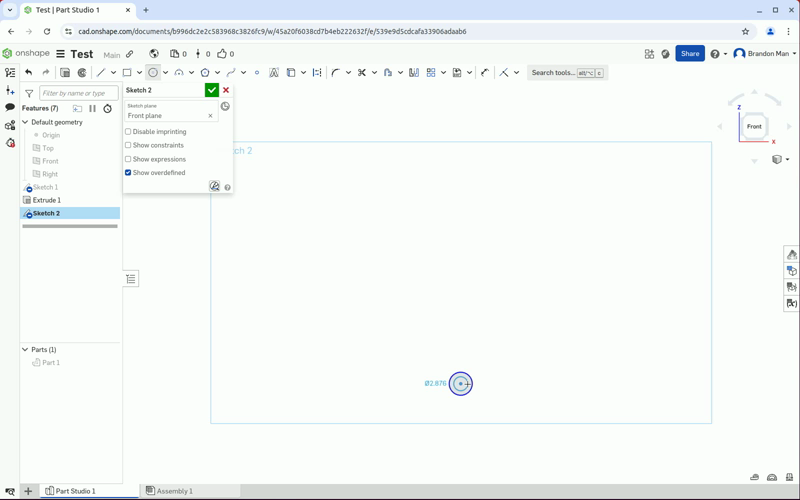
key(esc)
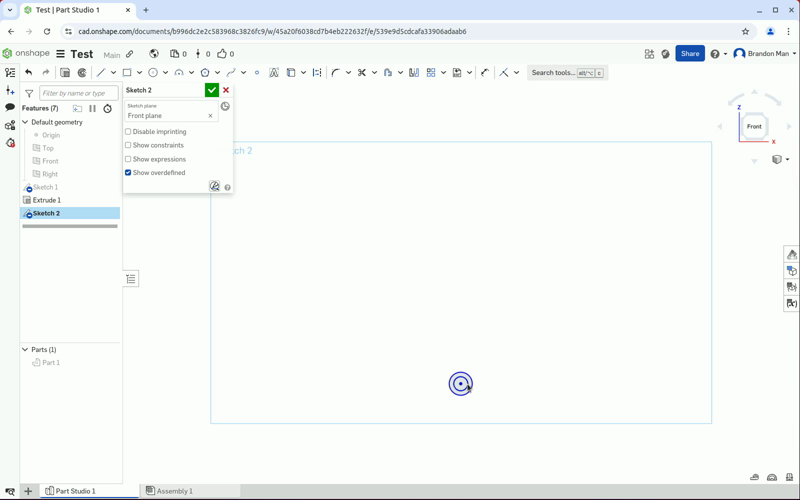
mouse_move(468, 377)
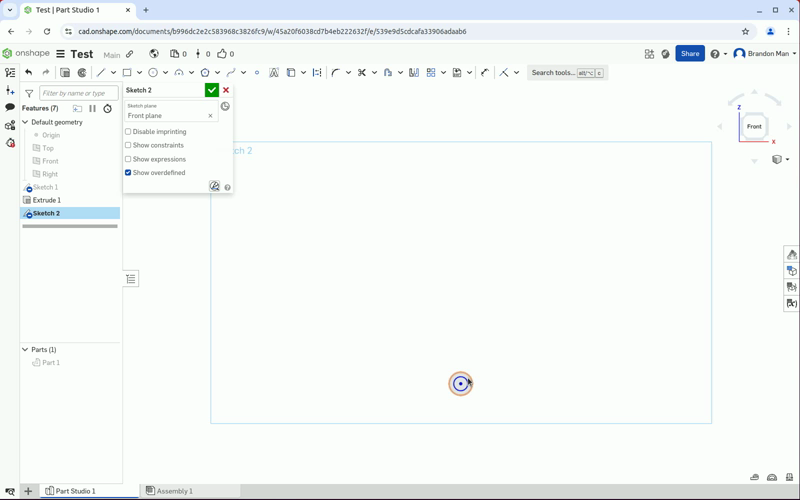
scroll(6)
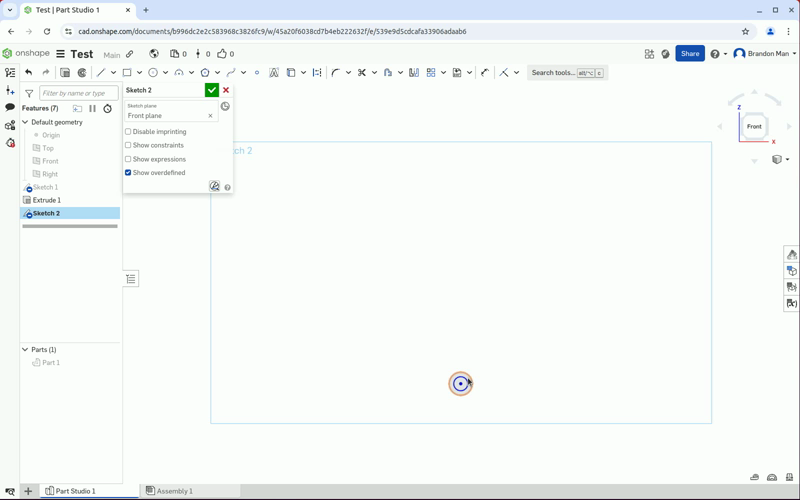
scroll(6)
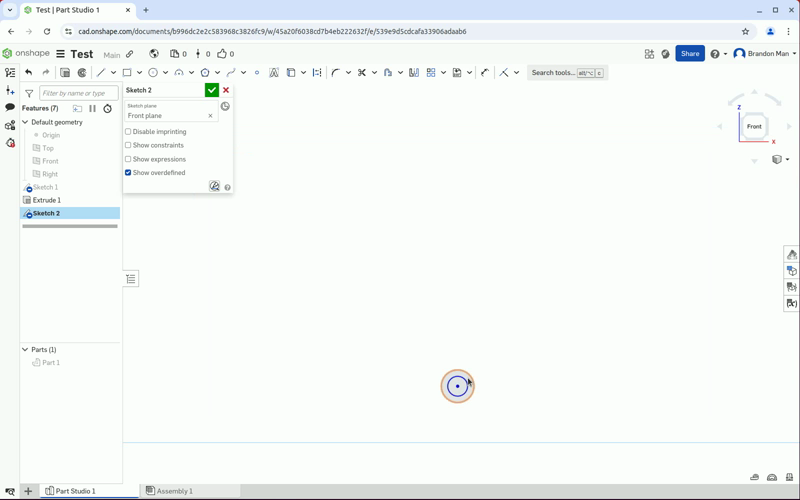
scroll(6)
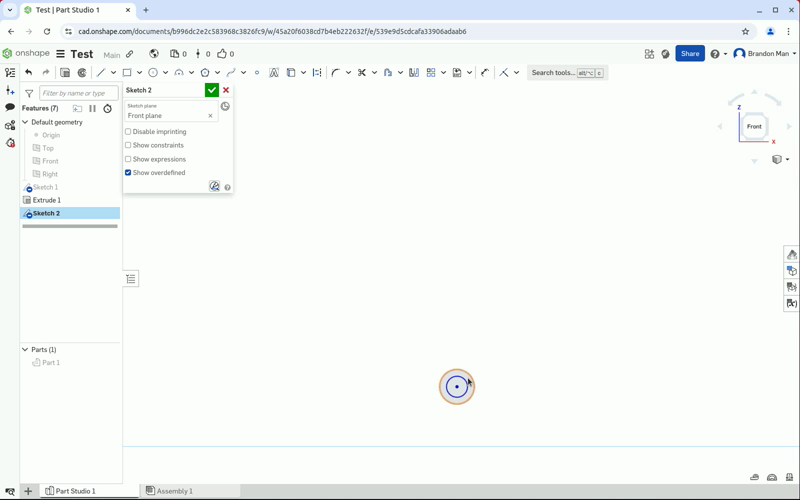
scroll(6)
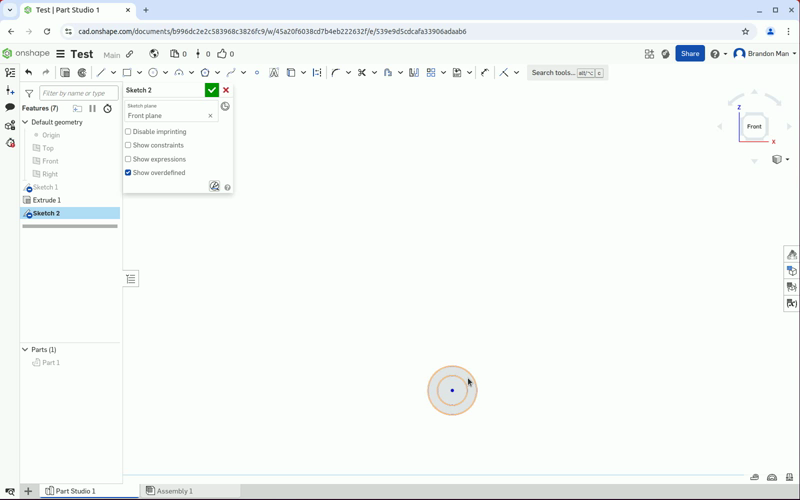
scroll(6)
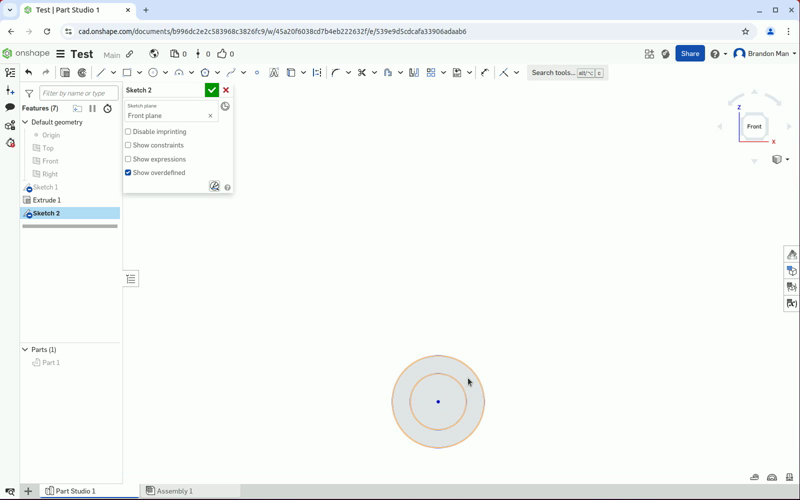
scroll(6)
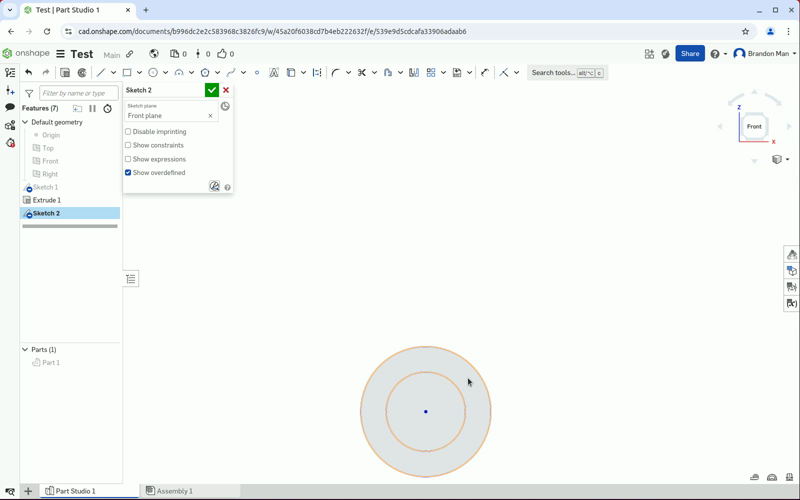
scroll(6)
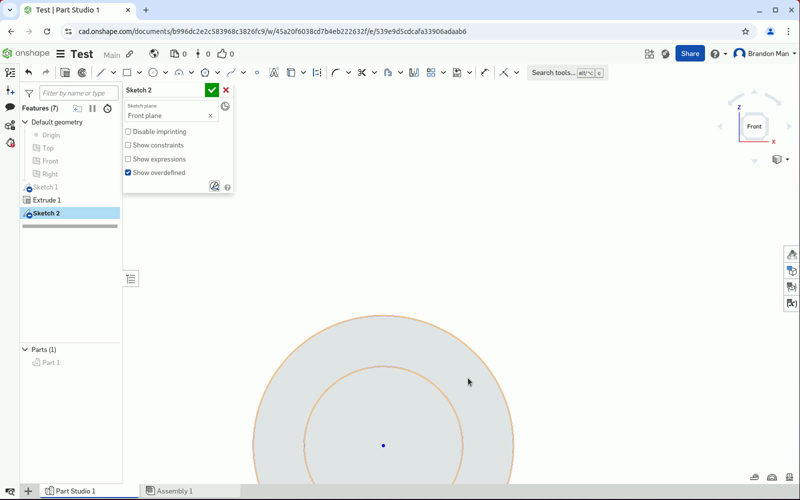
click(468, 377)
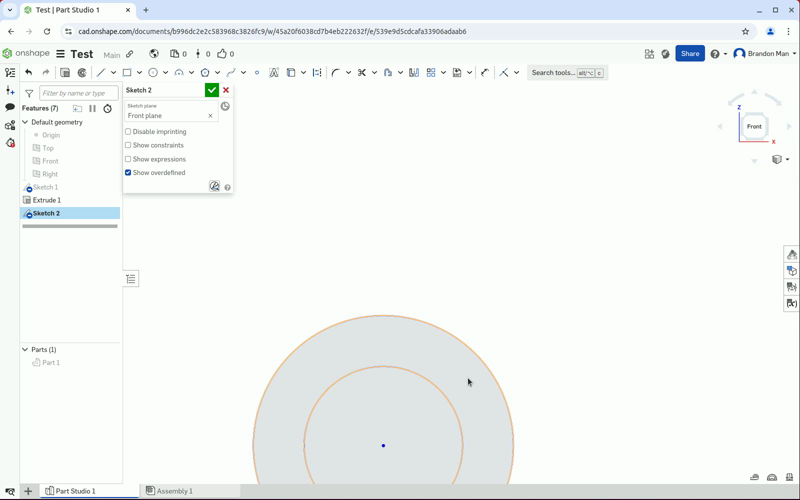
scroll(-6)
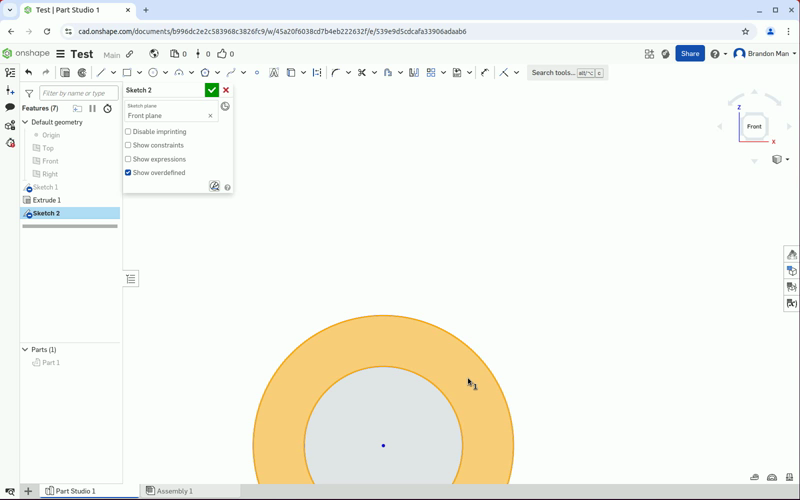
scroll(-6)
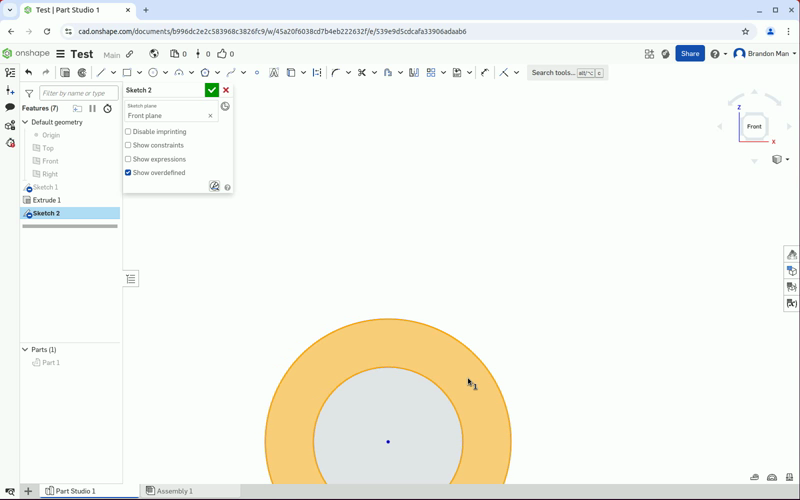
scroll(-6)
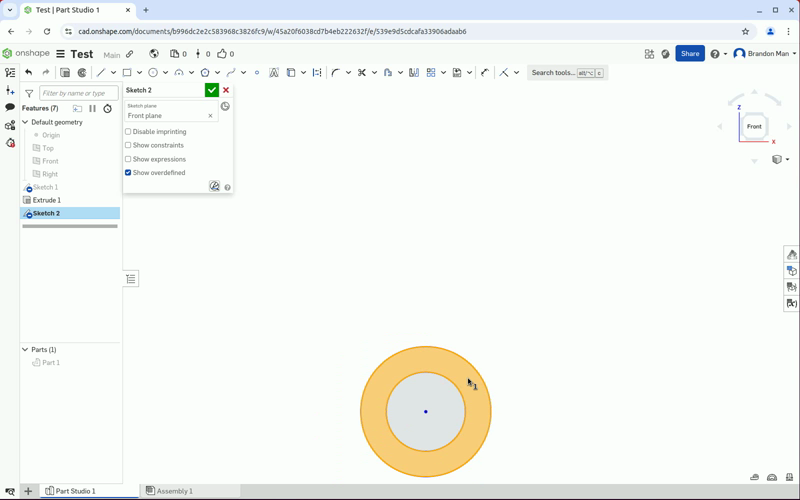
scroll(-6)
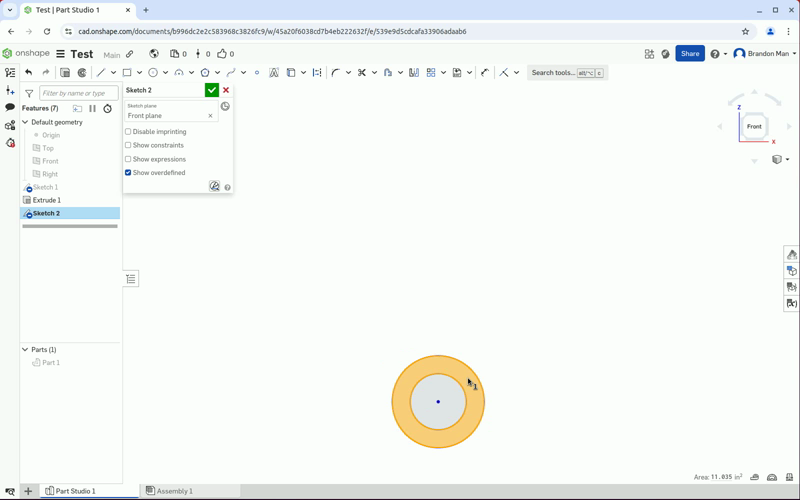
scroll(-6)
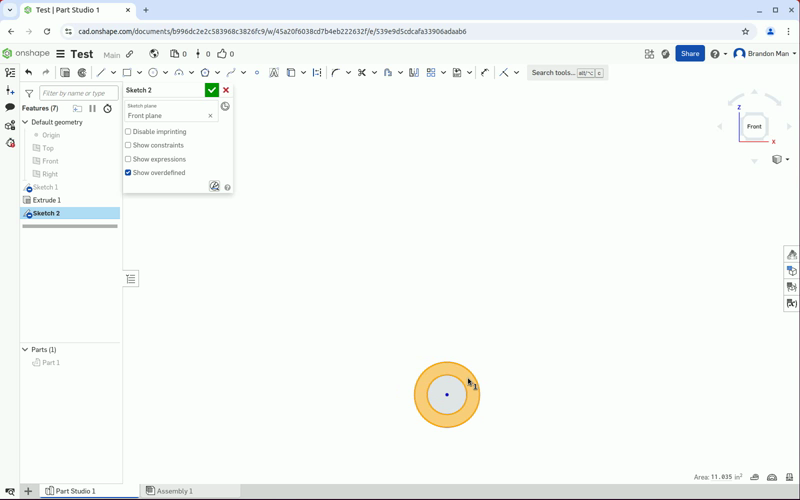
scroll(-6)
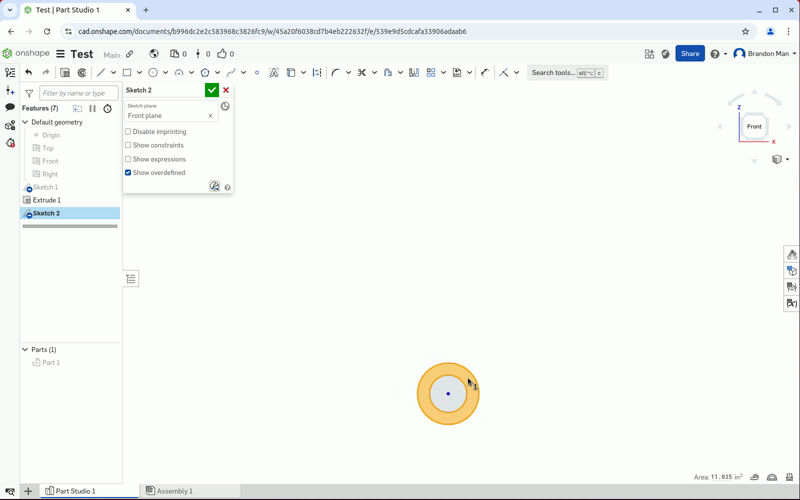
scroll(-6)
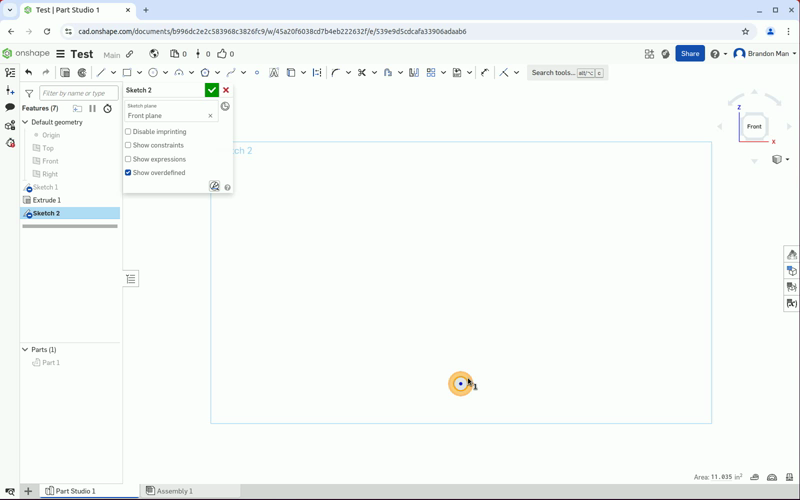
mouse_move(73, 352)
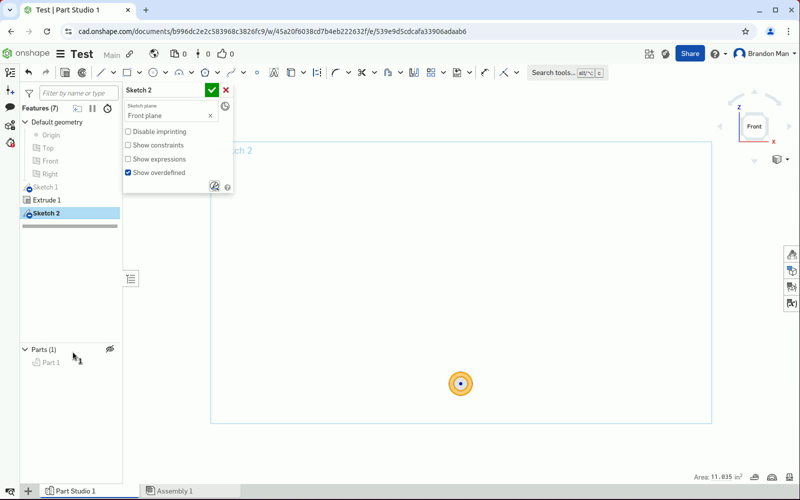
key(shift+y)
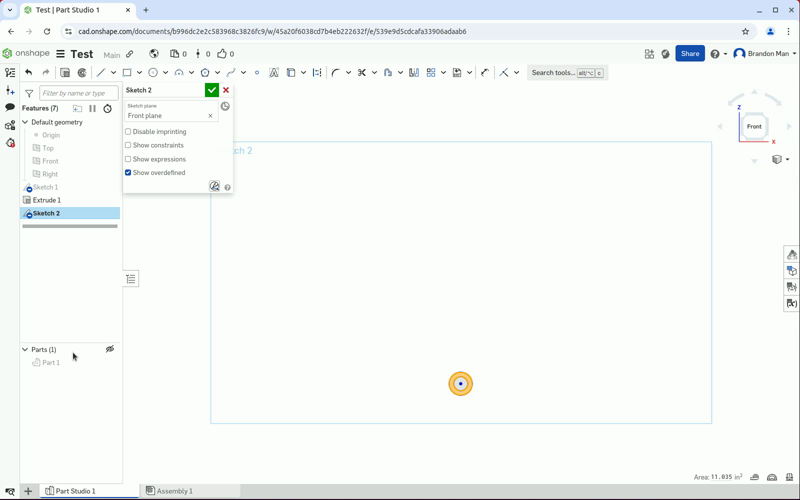
key(shift+e)
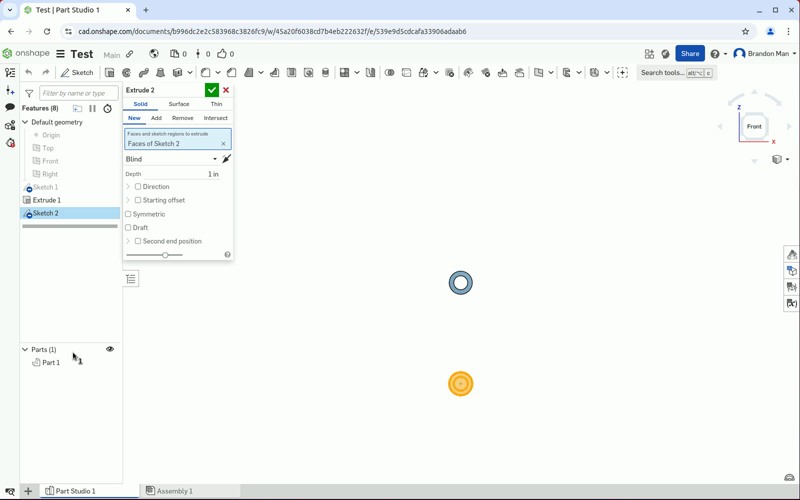
mouse_move(143, 106)
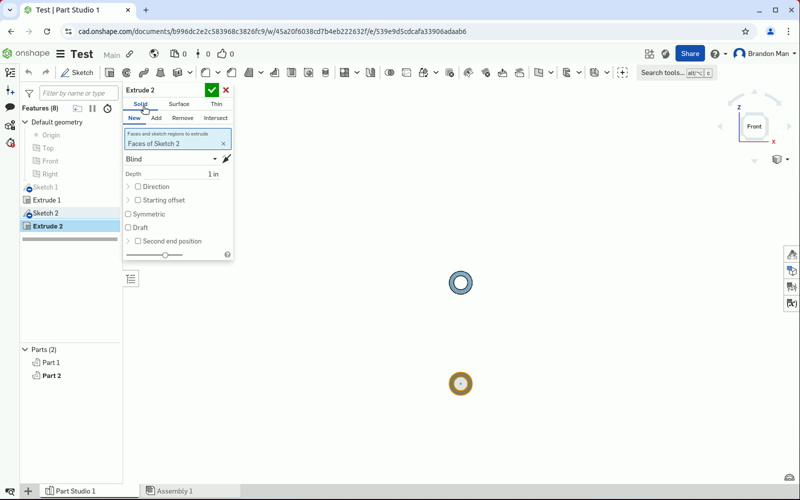
click(143, 106)
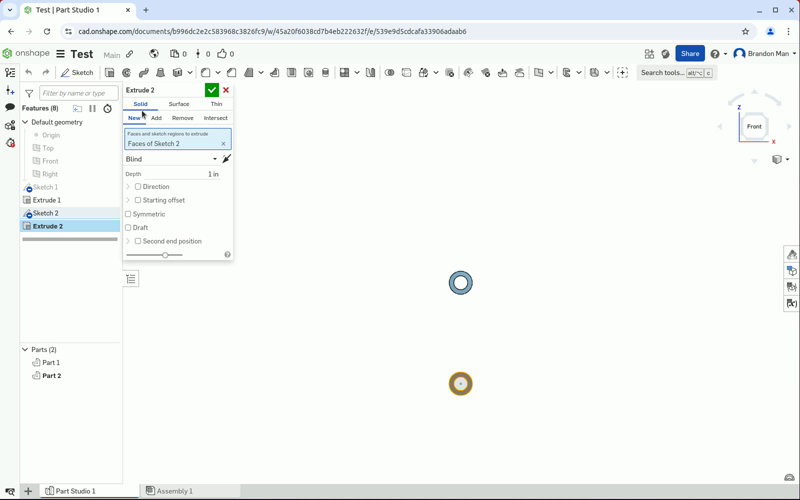
mouse_move(137, 120)
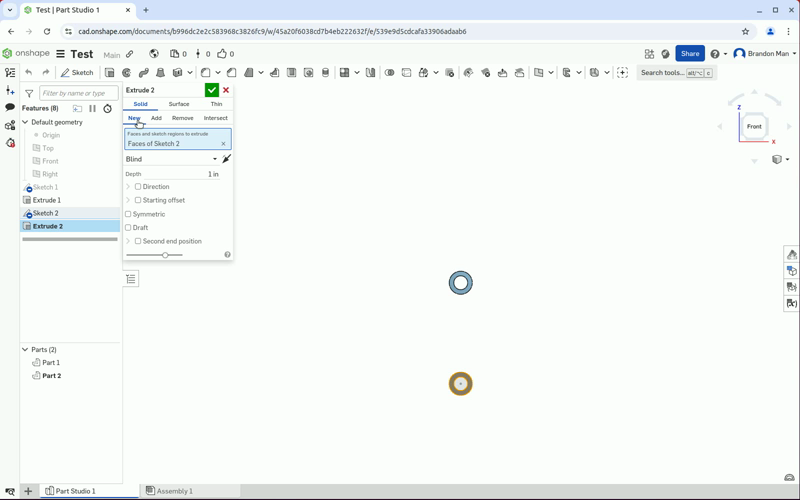
click(137, 120)
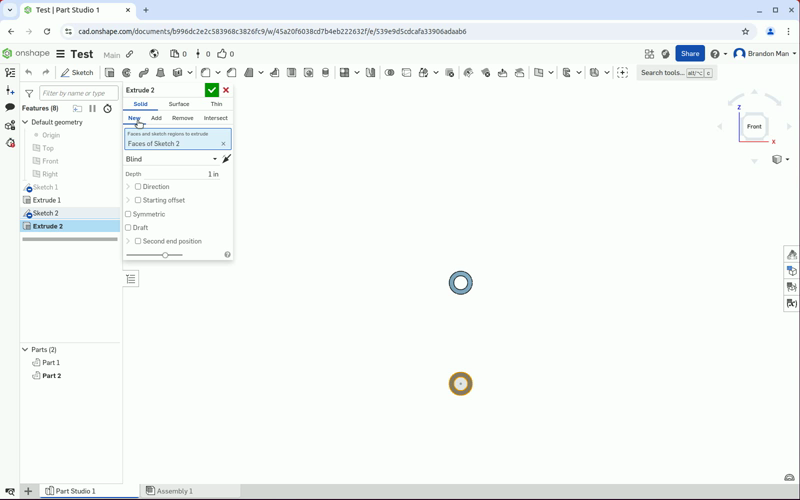
key(tab, 4)
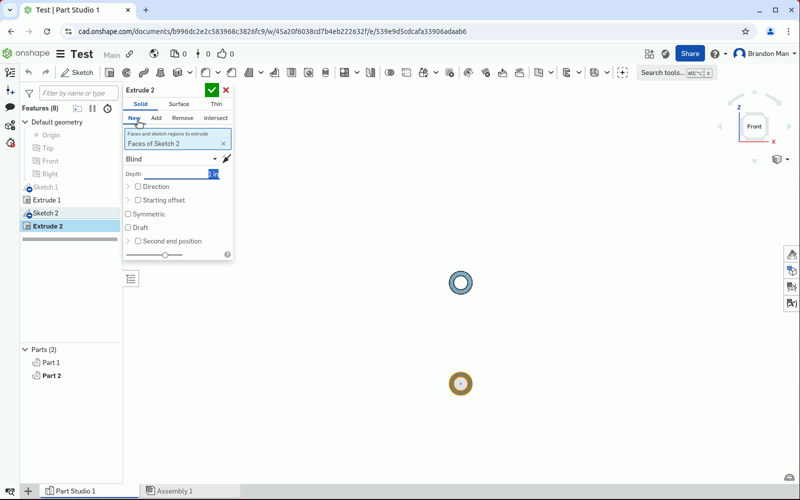
text(1.204)
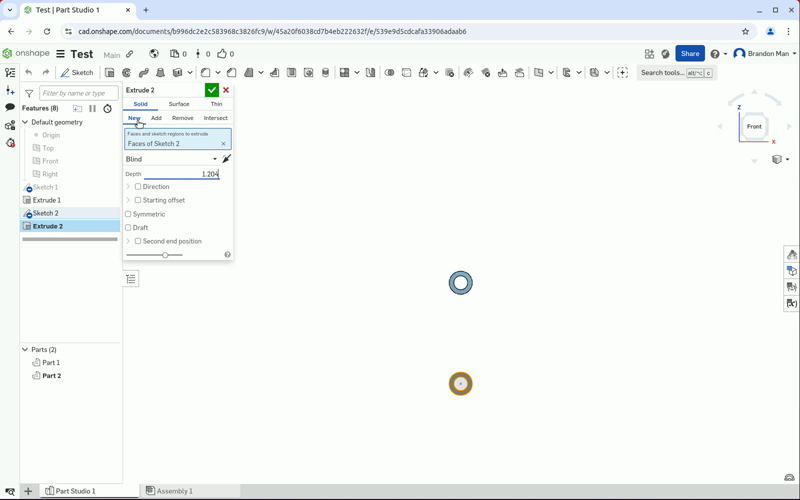
key(enter)
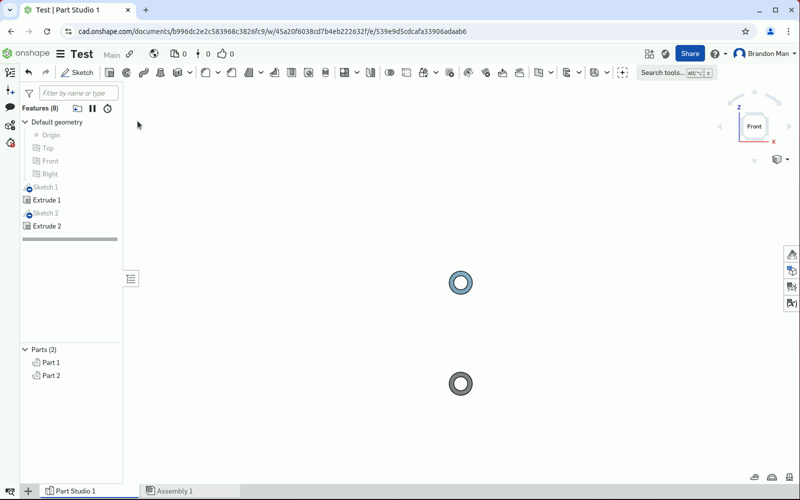
key(shift+h)
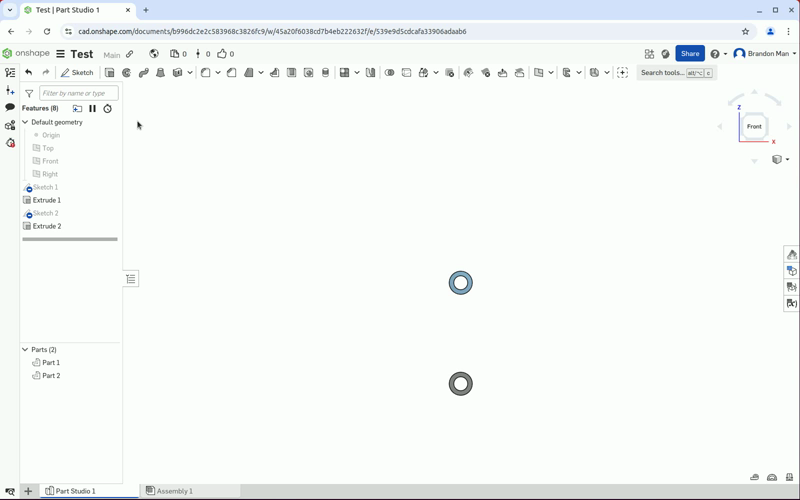
key(shift+h)
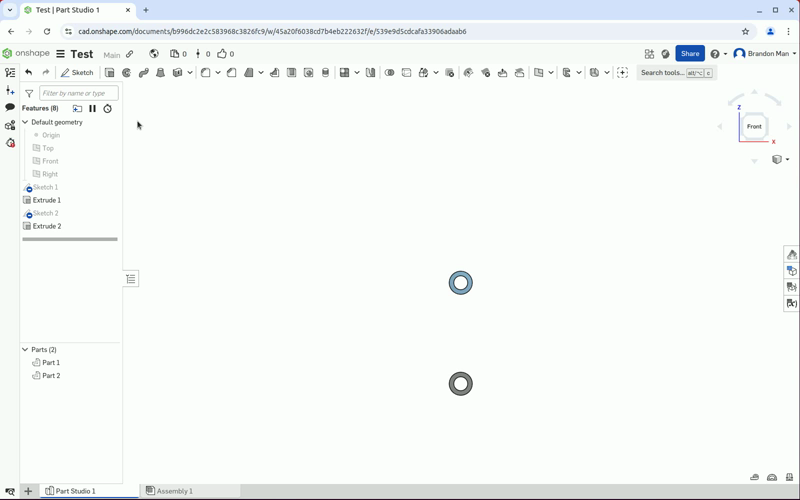
mouse_move(73, 189)
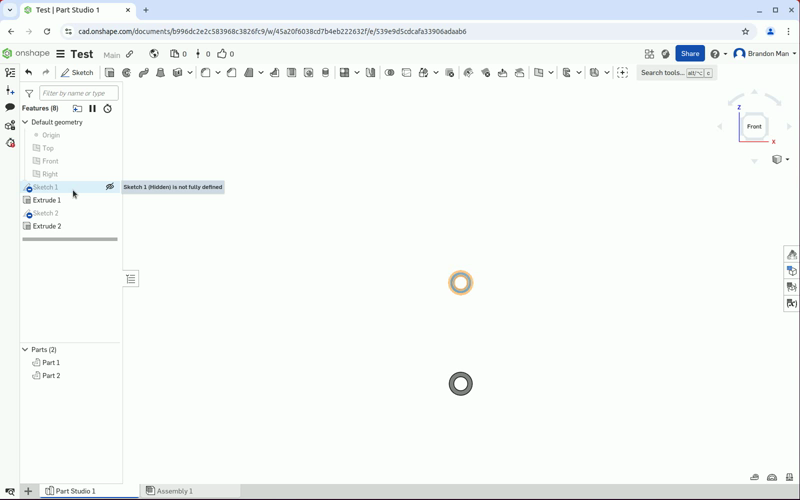
click(73, 189)
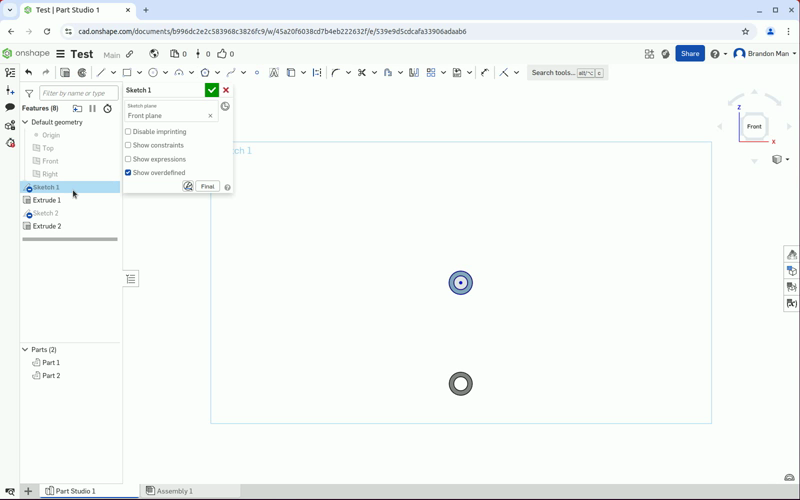
mouse_move(229, 92)
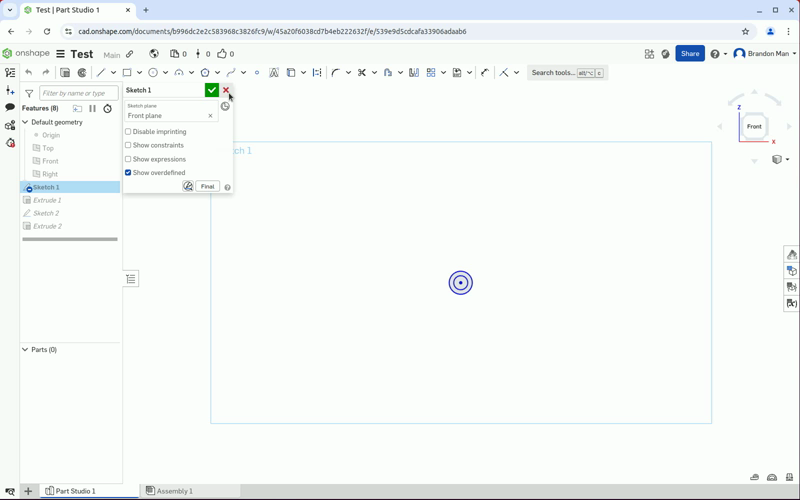
click(229, 92)
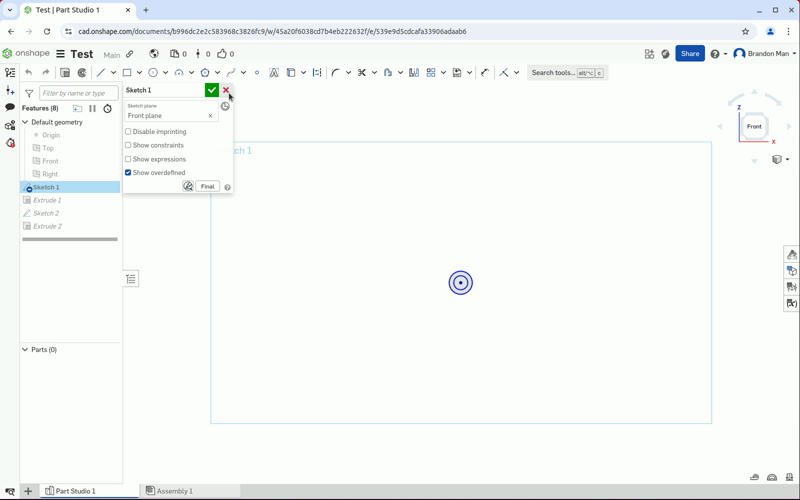
key(shift+s)
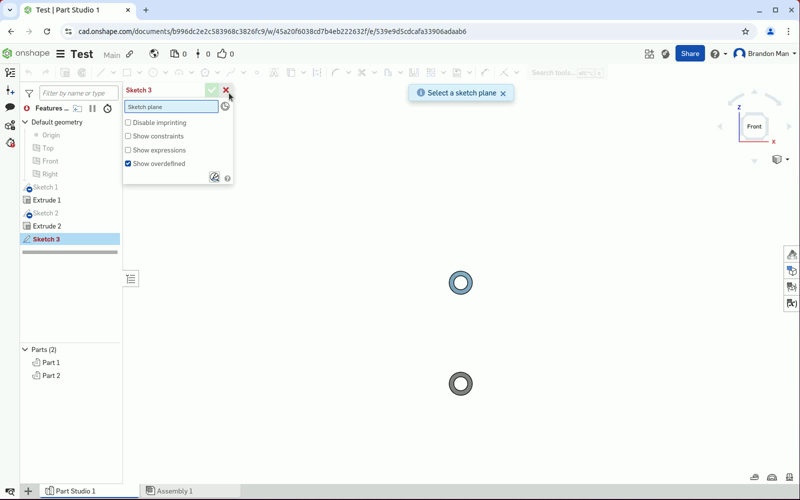
mouse_move(73, 163)
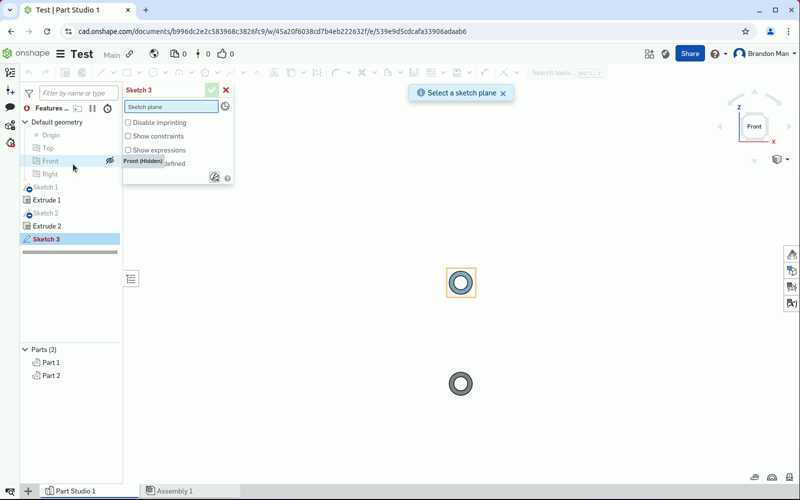
click(73, 163)
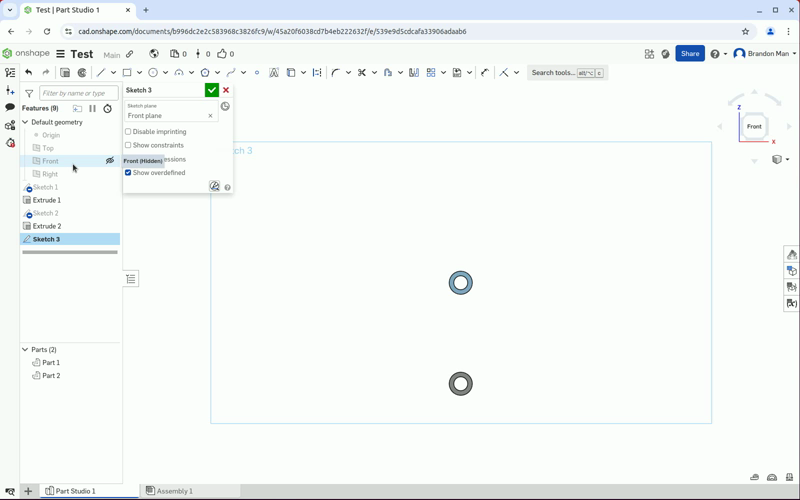
mouse_move(73, 352)
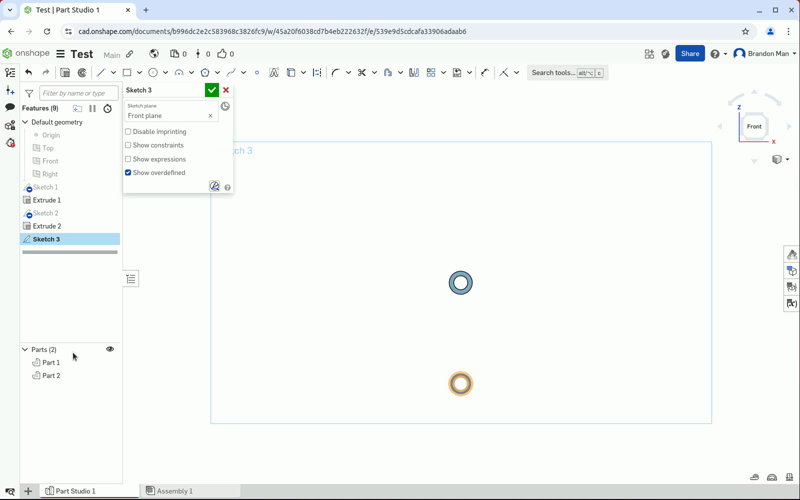
key(y)
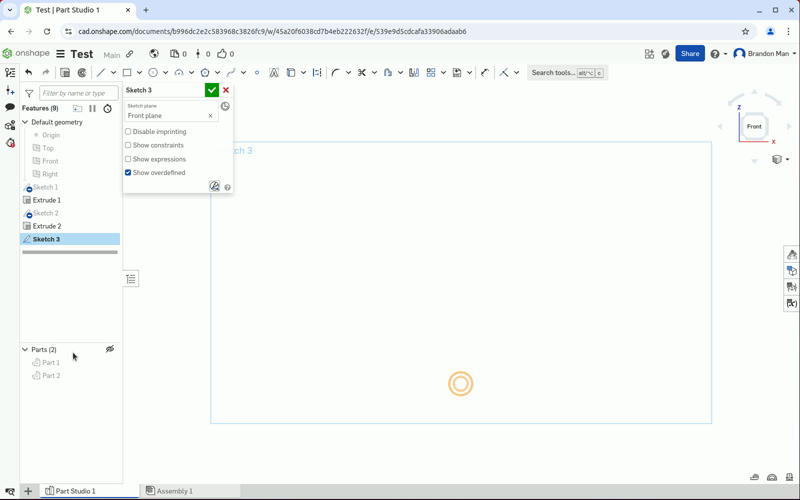
key(a)
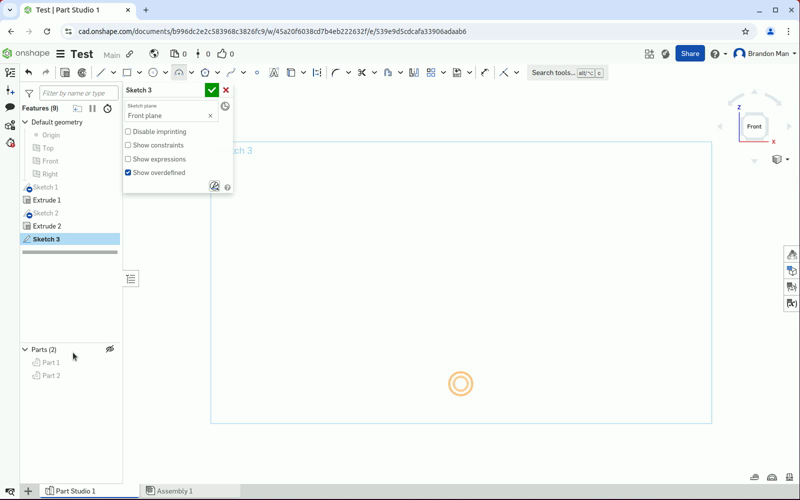
key_down(shift)
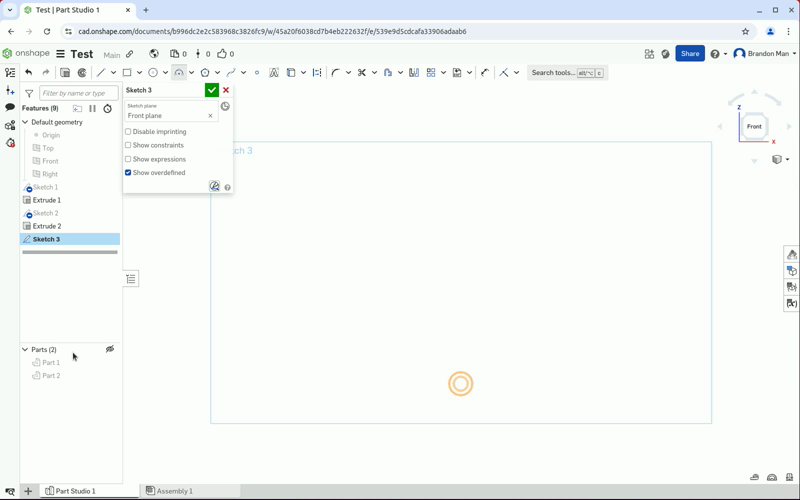
mouse_move(449, 383)
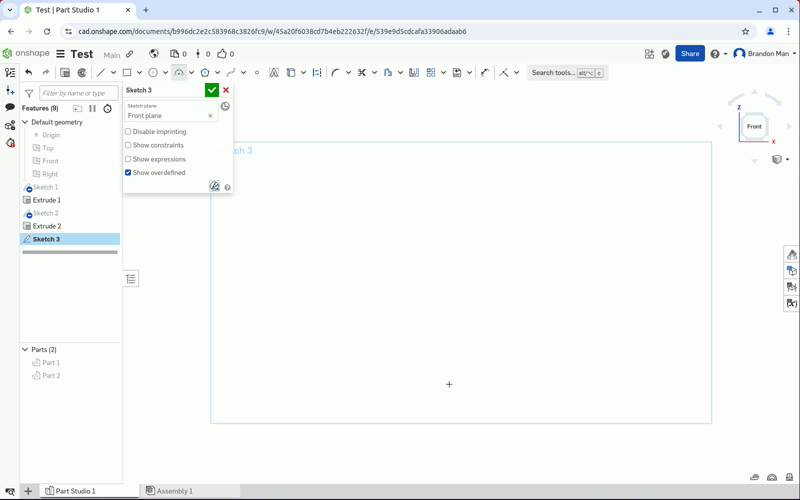
click(449, 383)
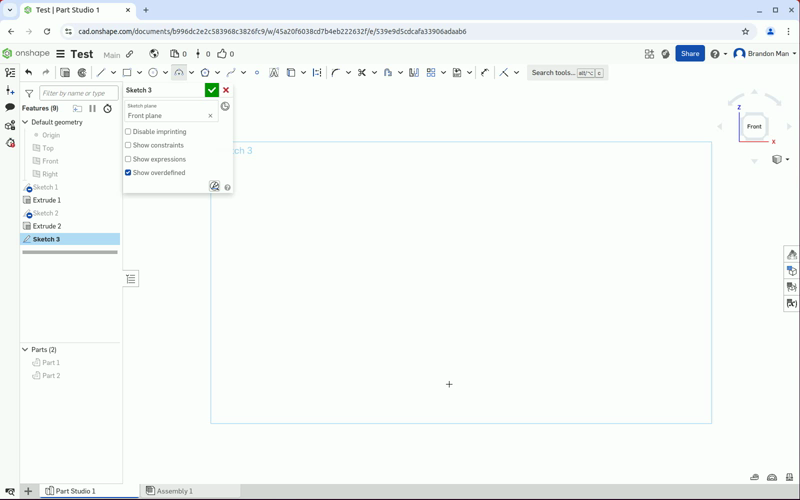
key_up(shift)
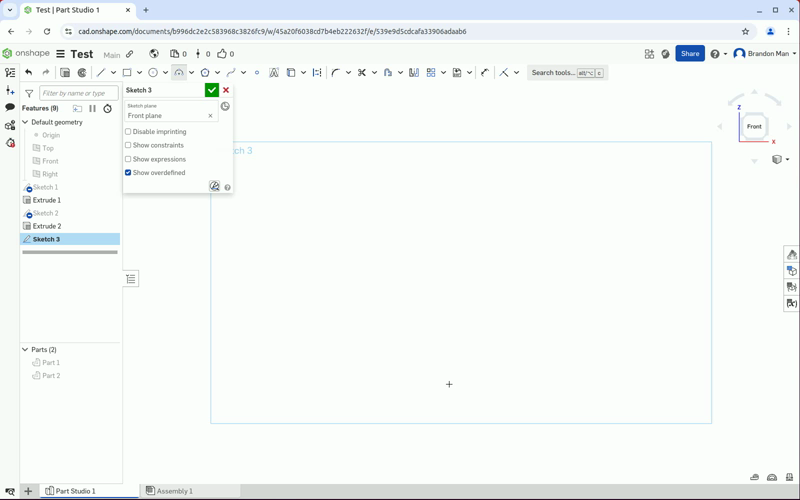
key_down(shift)
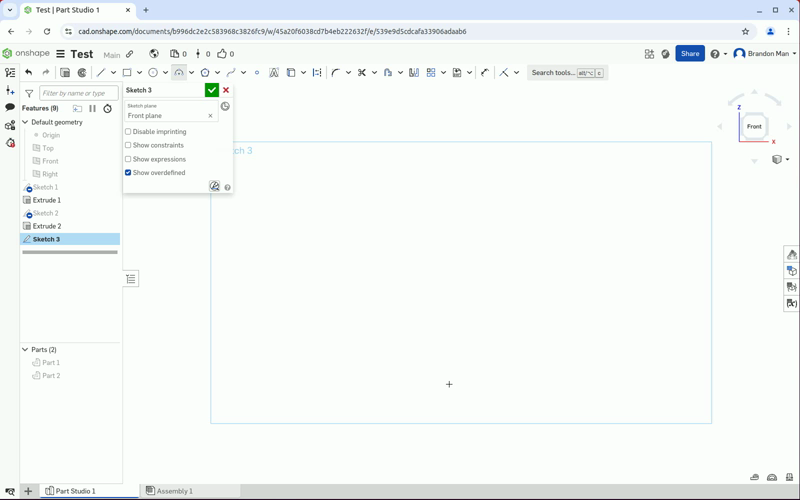
mouse_move(466, 393)
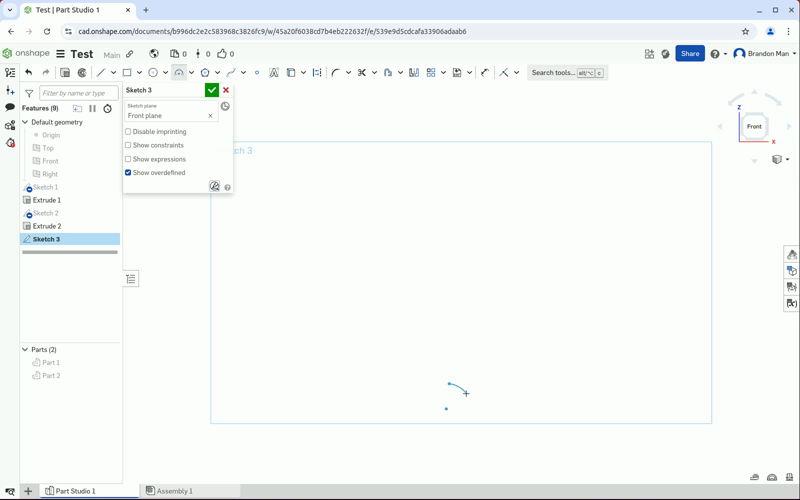
click(466, 393)
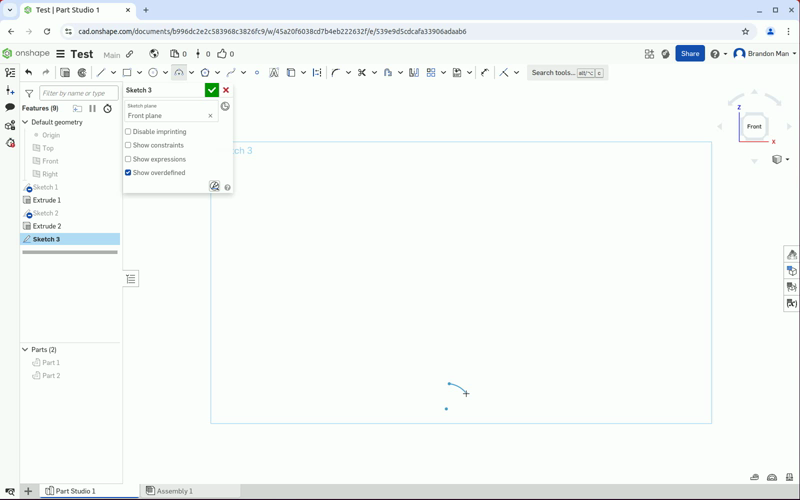
mouse_move(465, 374)
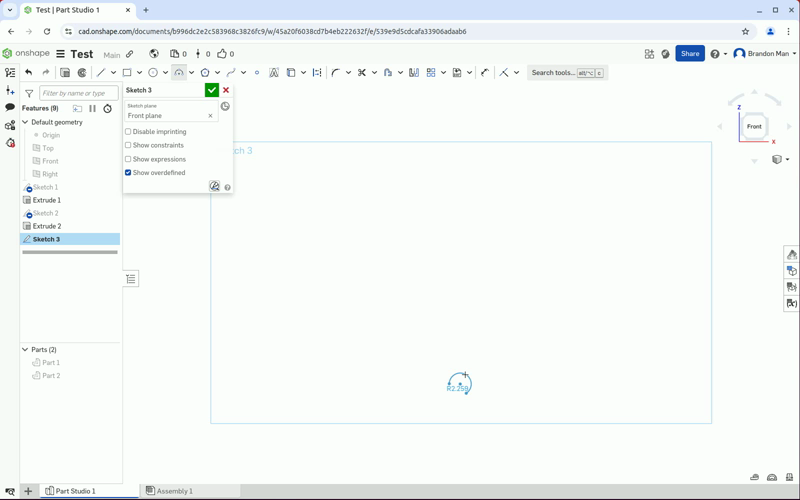
click(465, 374)
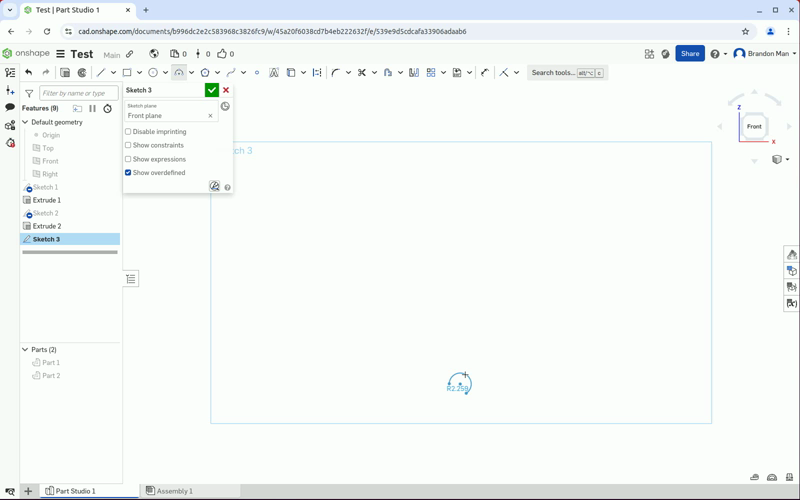
key_up(shift)
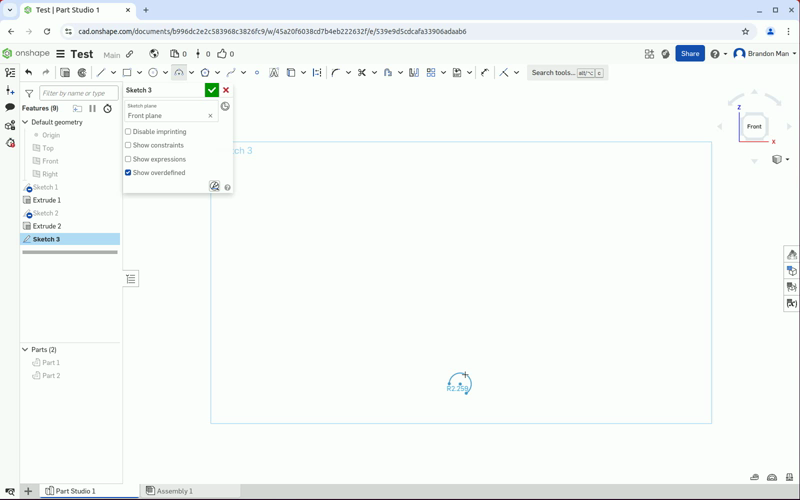
key(esc)
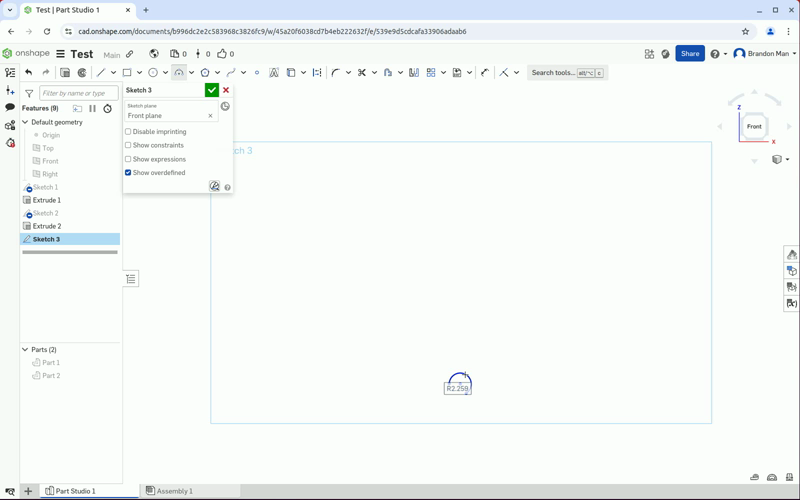
key(l)
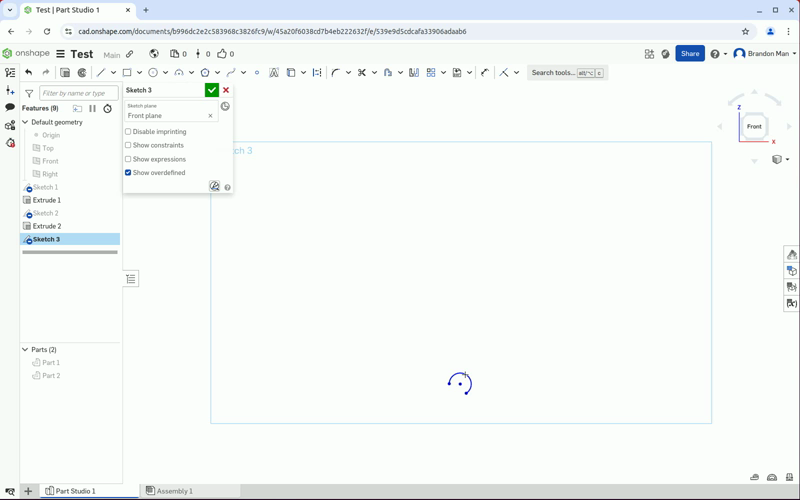
mouse_move(466, 393)
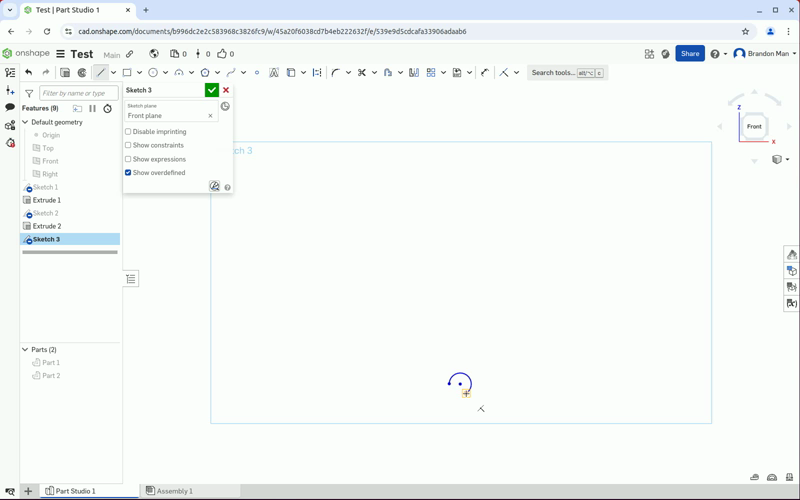
click(466, 393)
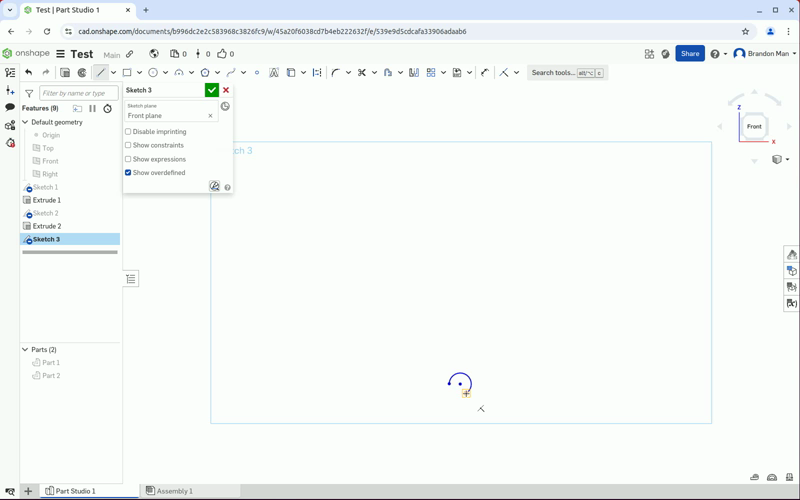
key_down(shift)
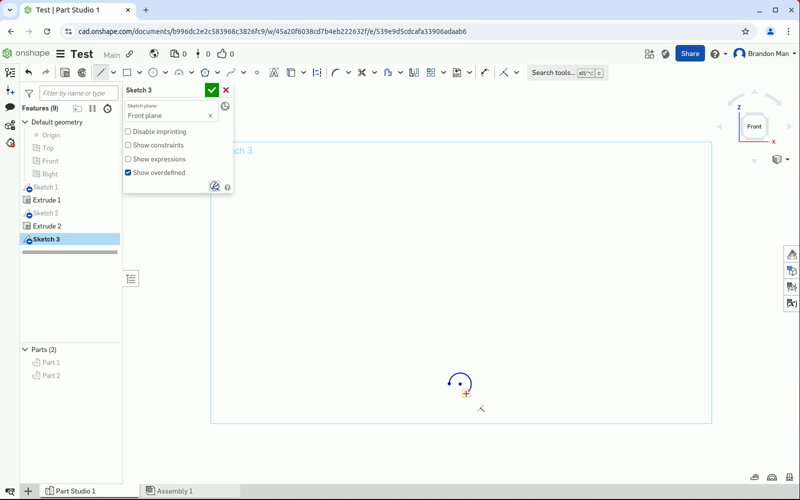
mouse_move(528, 350)
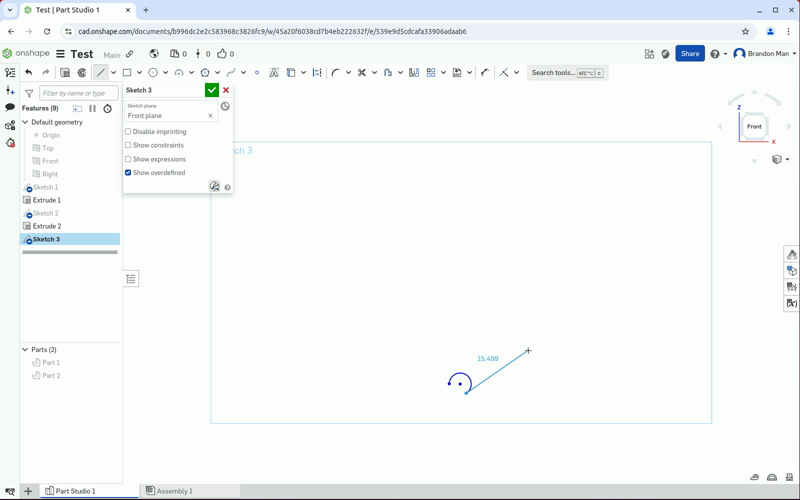
click(528, 350)
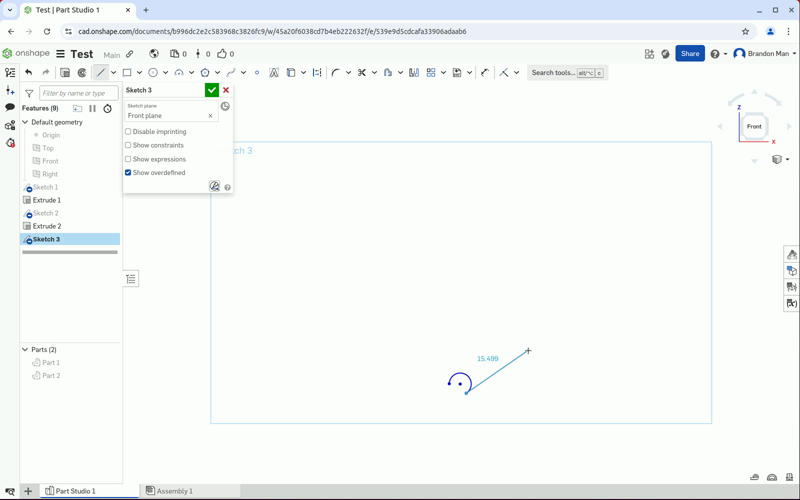
key_up(shift)
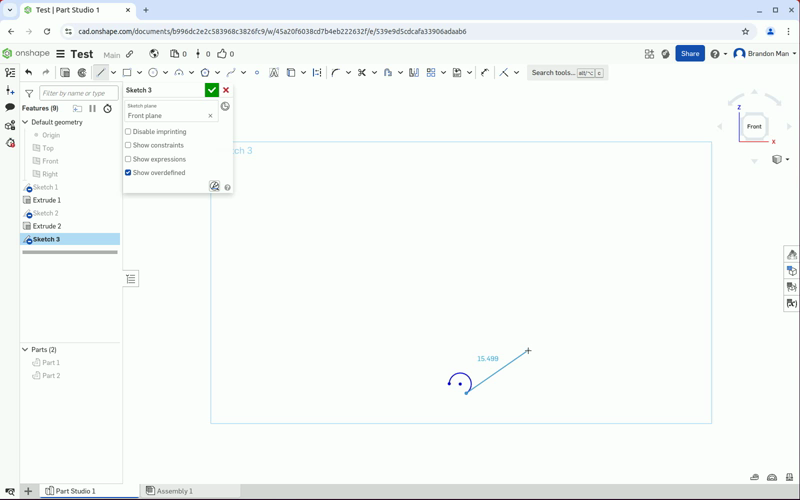
key_down(shift)
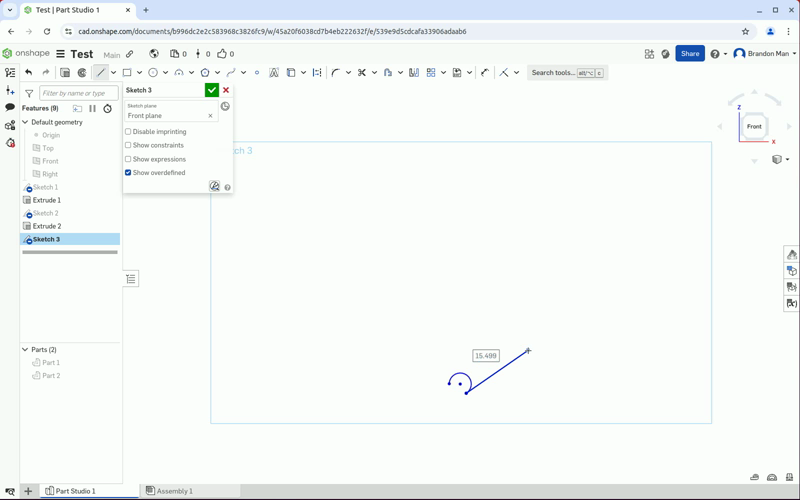
mouse_move(558, 350)
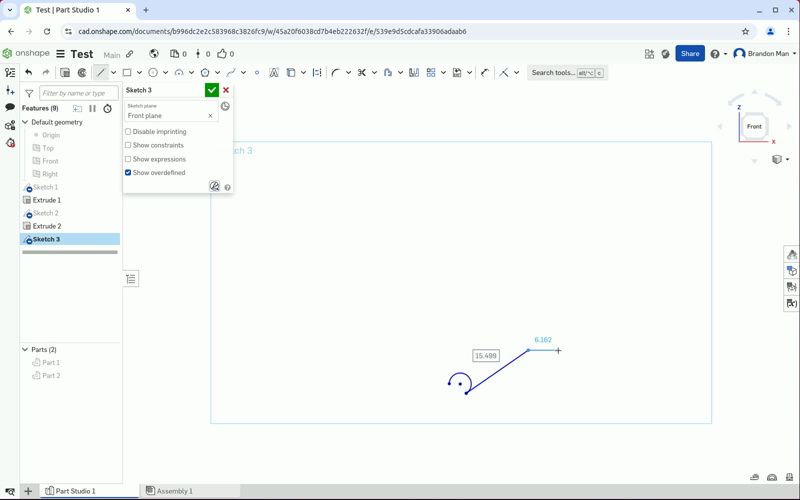
mouse_move(494, 350)
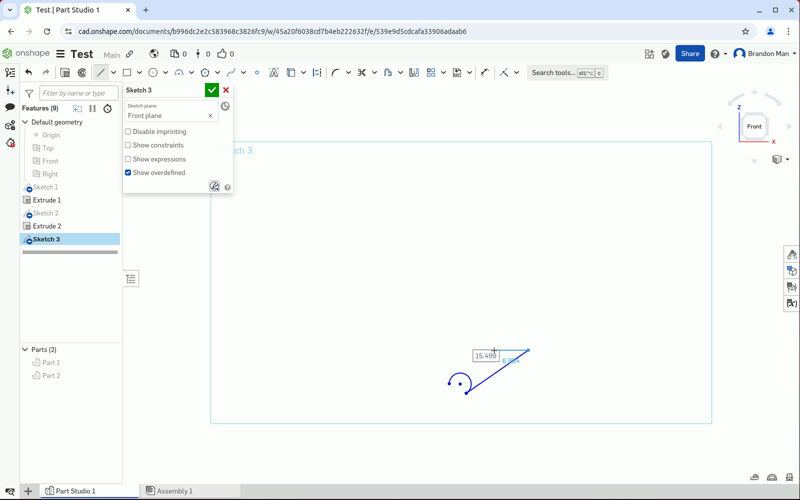
click(494, 350)
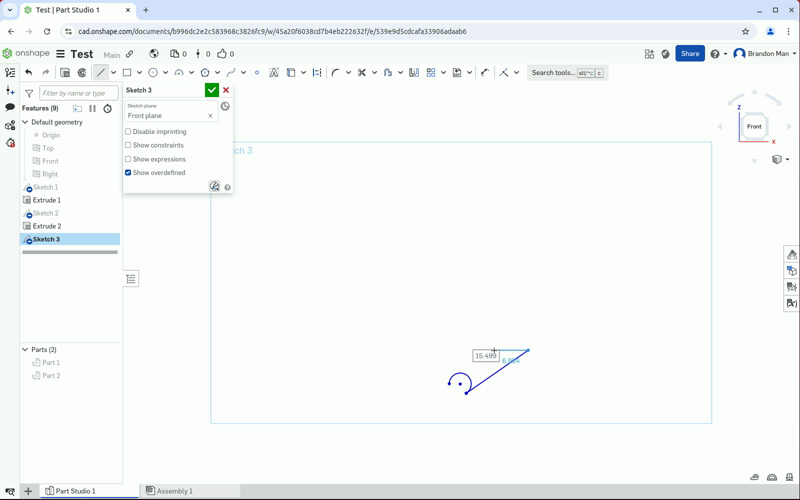
key_up(shift)
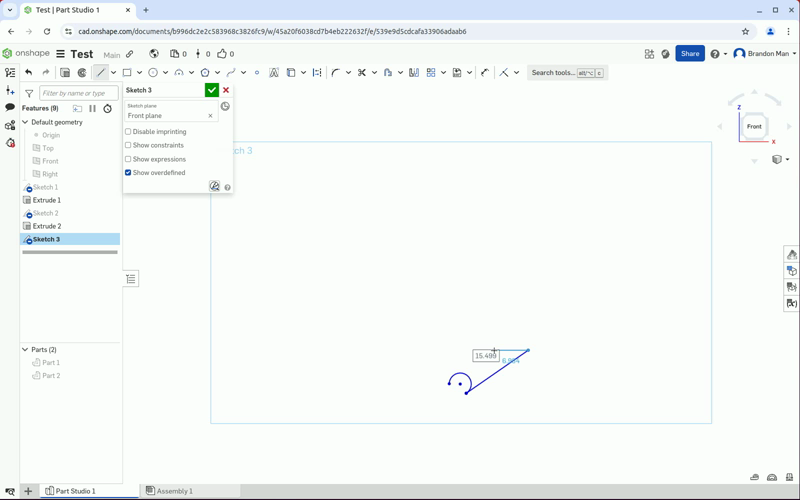
key_down(shift)
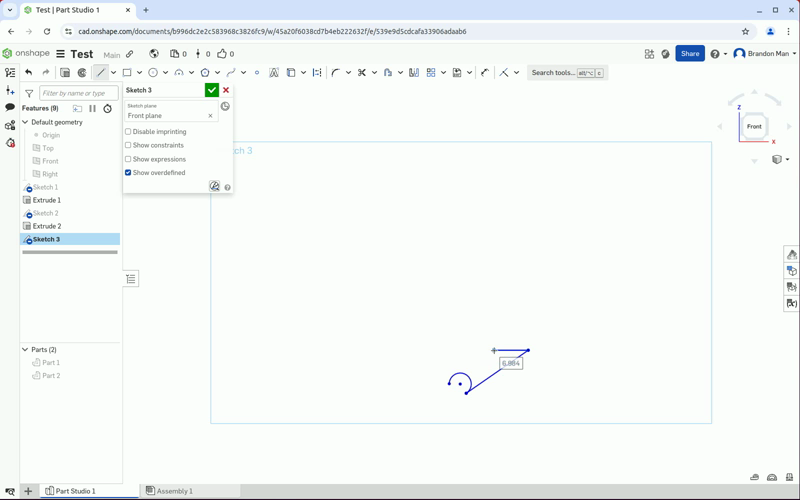
mouse_move(524, 350)
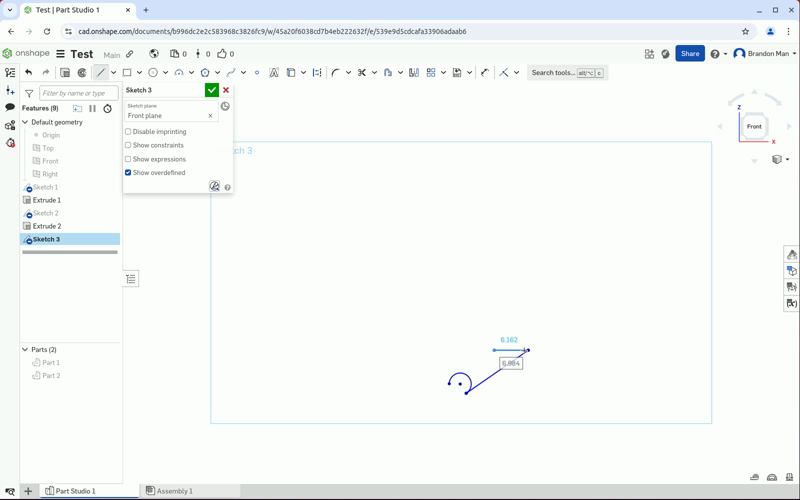
mouse_move(494, 316)
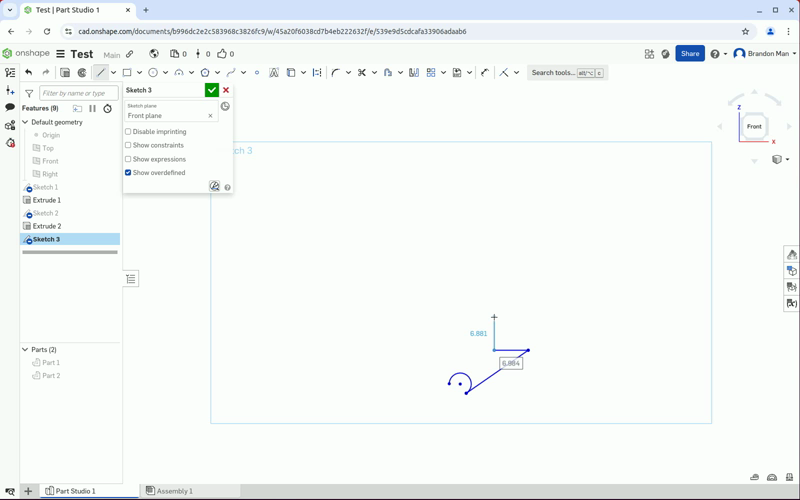
click(494, 316)
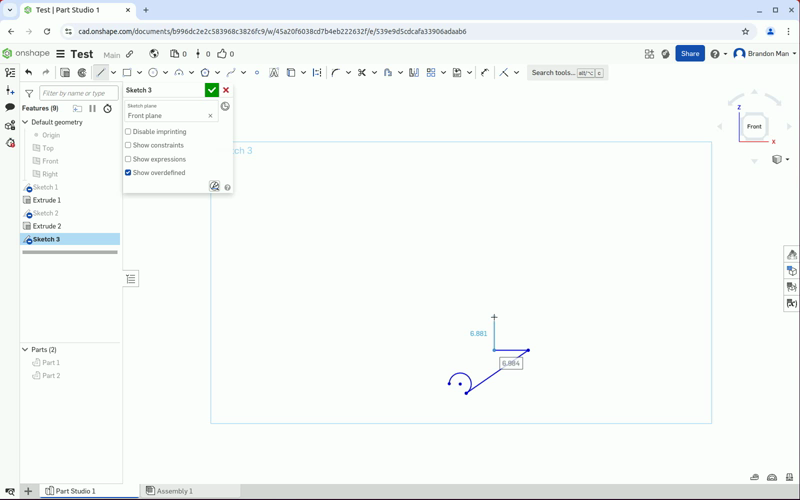
key_up(shift)
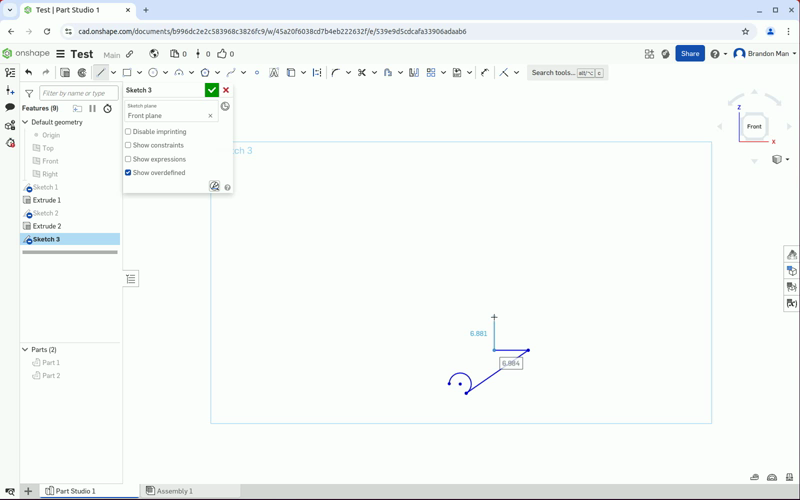
key_down(shift)
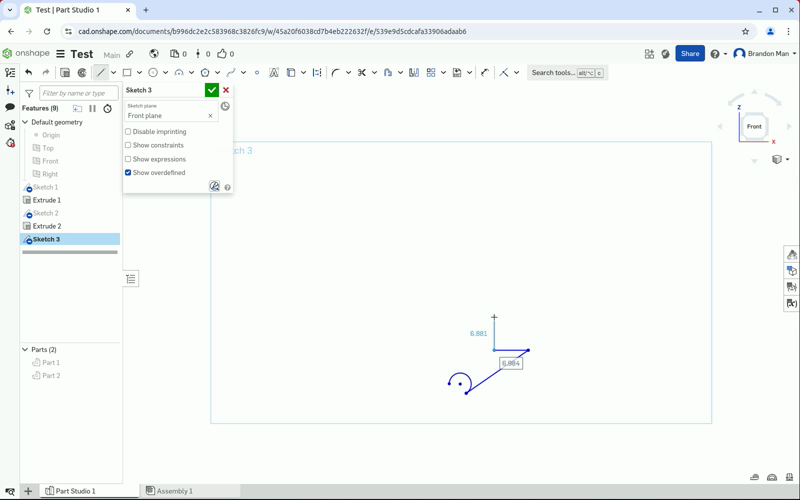
mouse_move(524, 316)
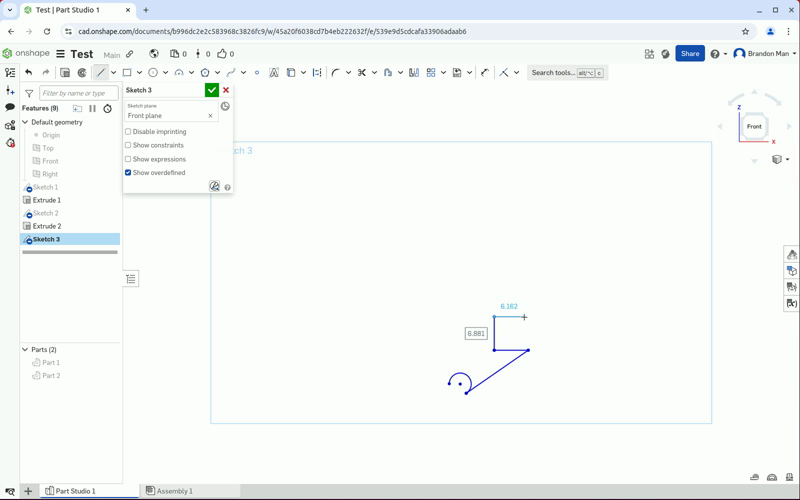
mouse_move(528, 316)
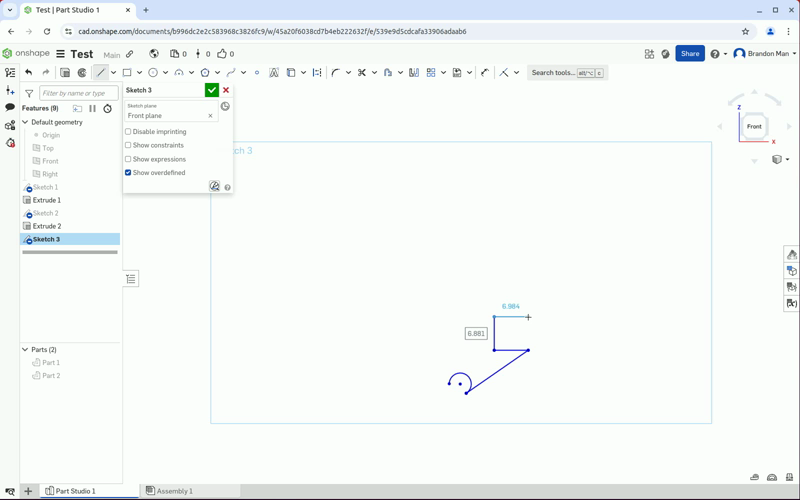
click(528, 316)
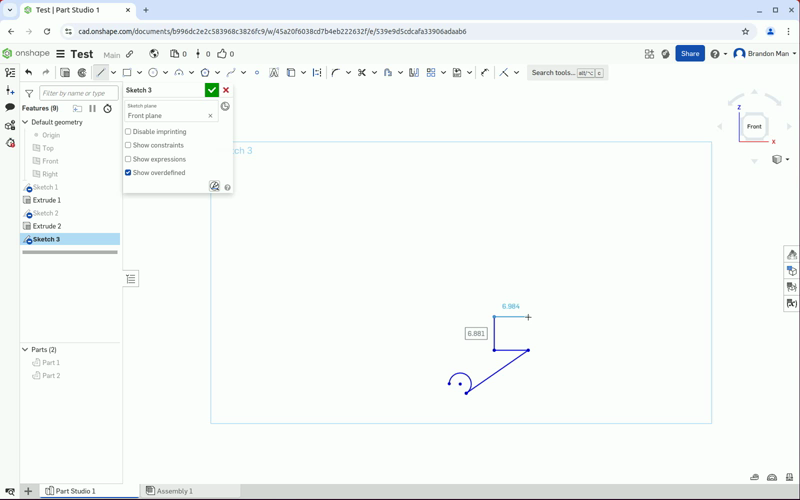
key_up(shift)
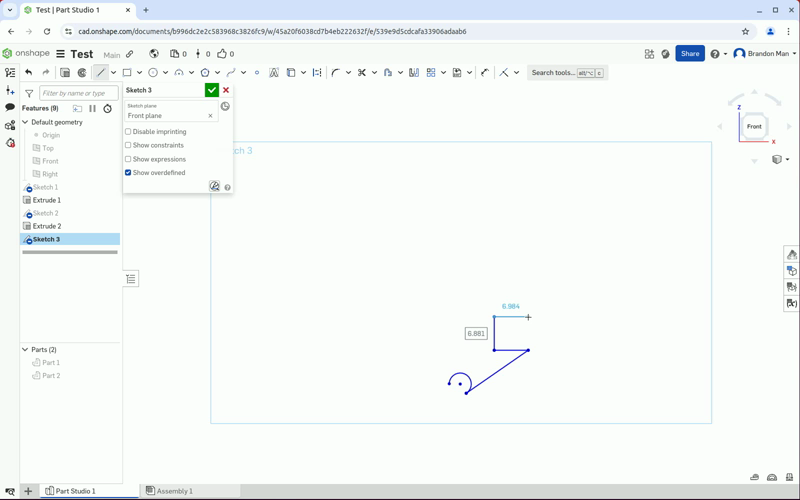
key_down(shift)
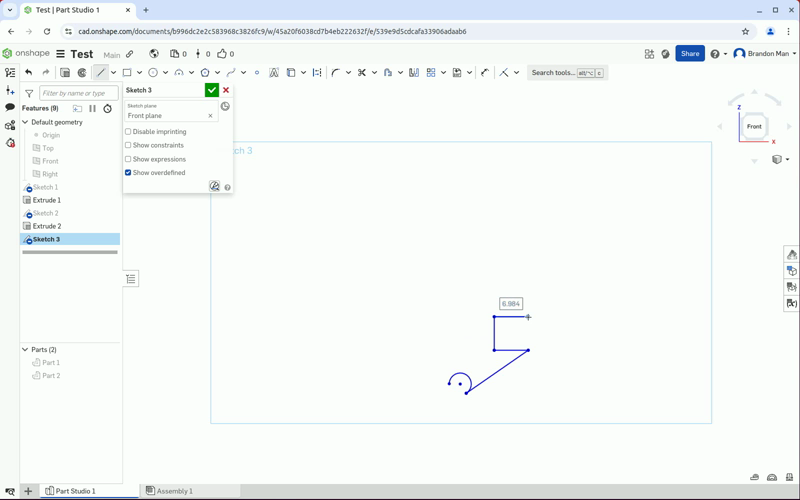
mouse_move(466, 273)
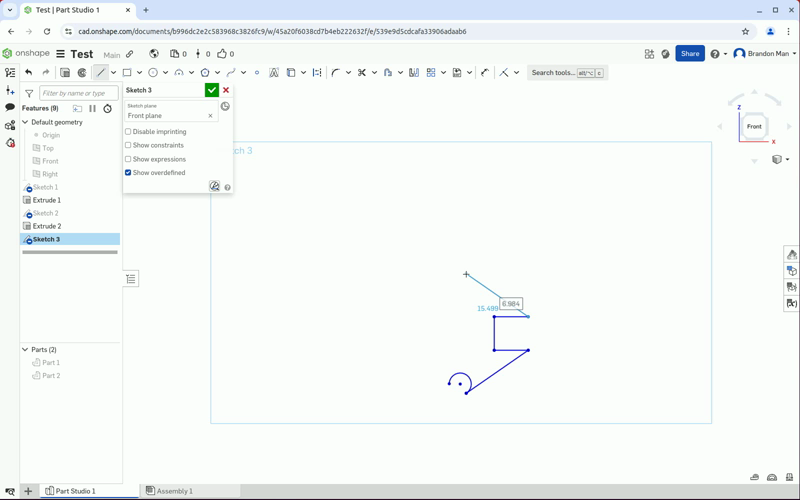
click(466, 273)
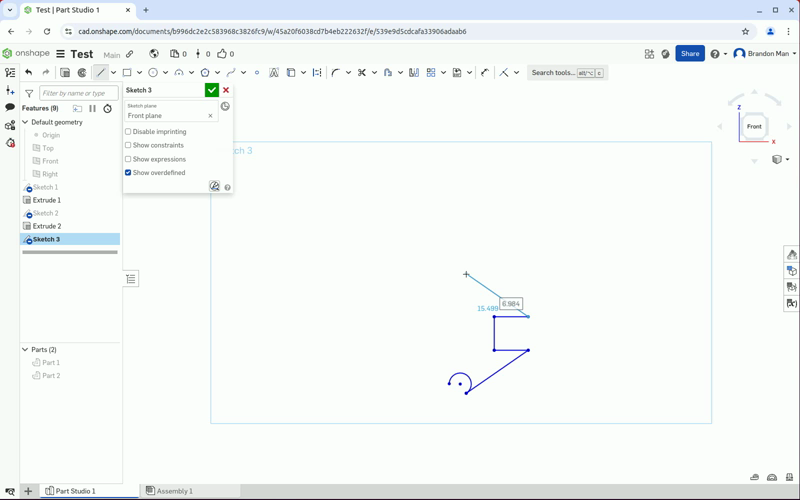
key_up(shift)
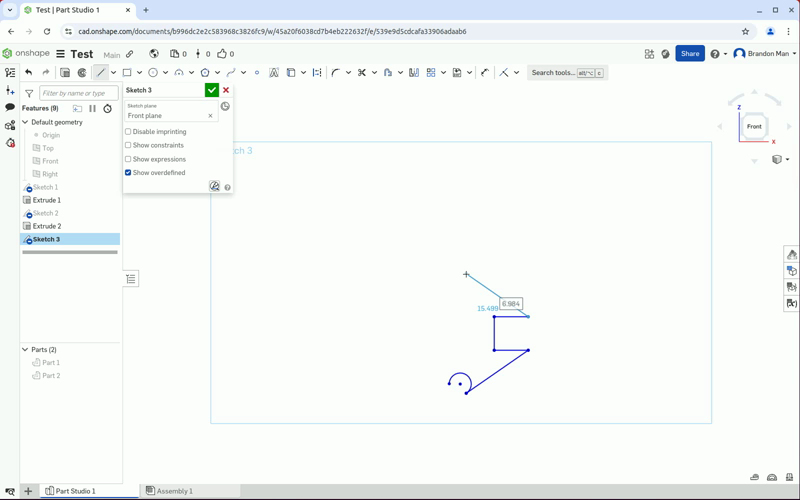
key(esc)
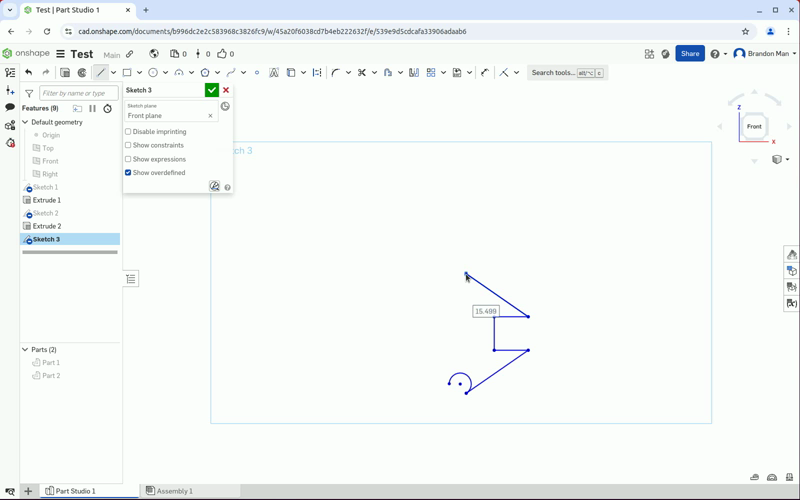
key(a)
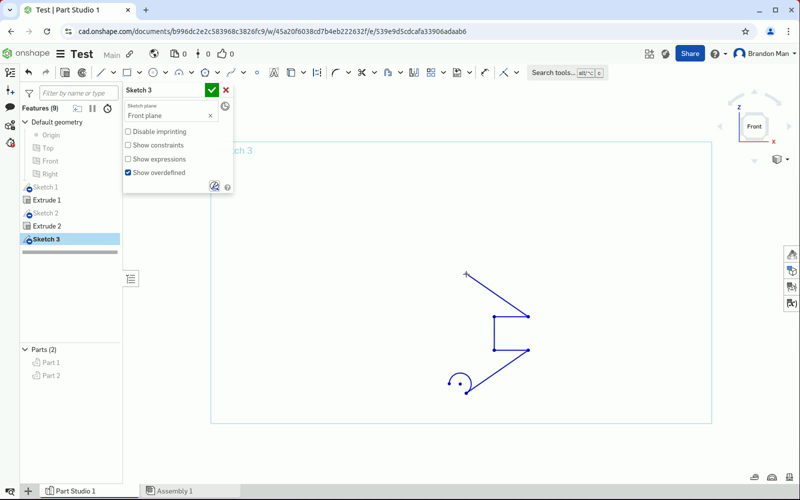
mouse_move(466, 273)
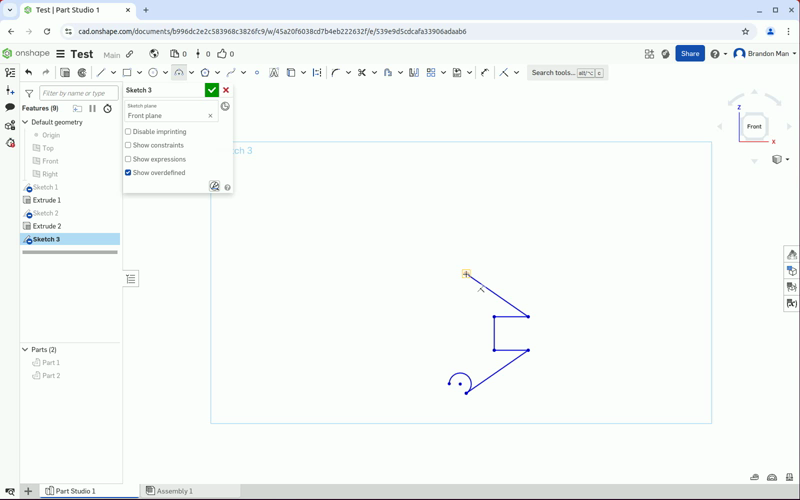
click(466, 273)
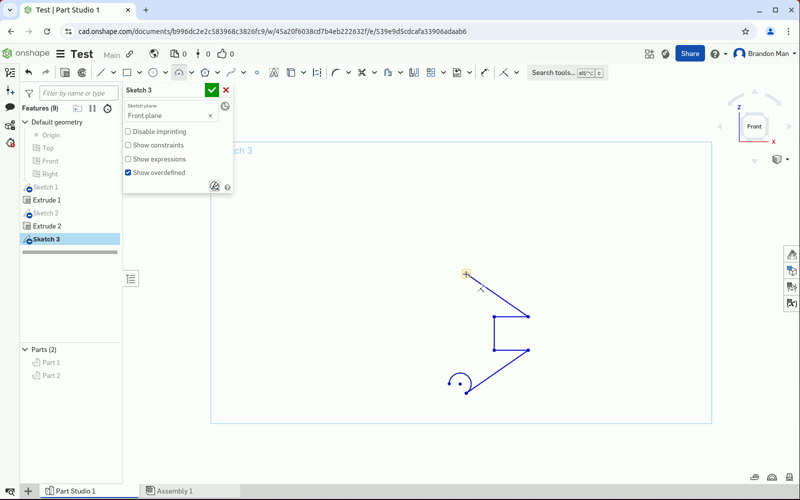
key_down(shift)
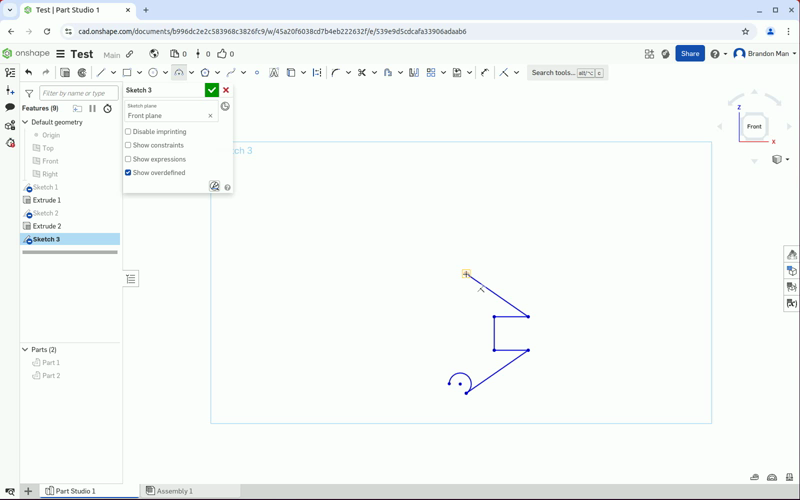
mouse_move(449, 282)
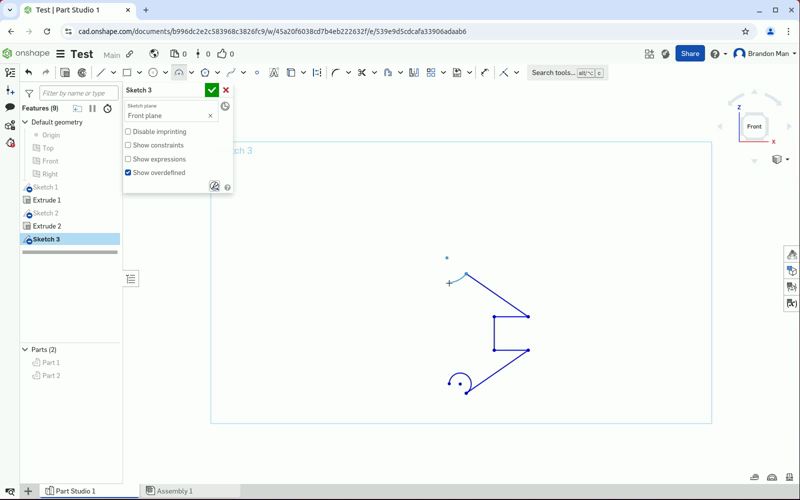
click(449, 282)
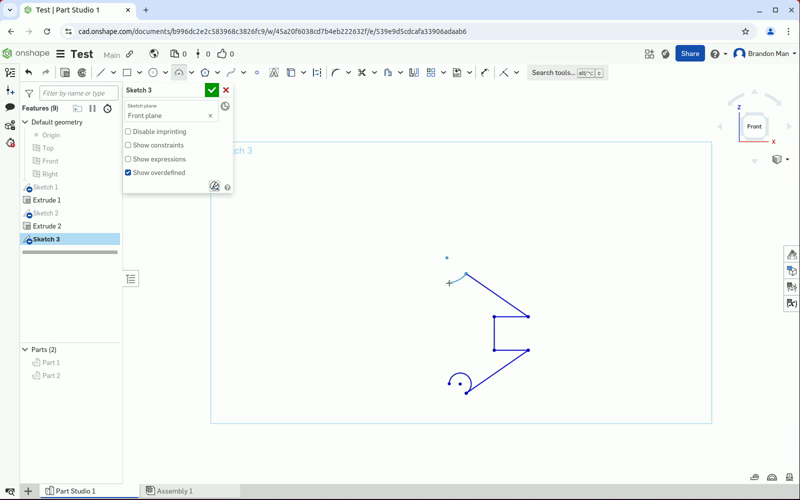
mouse_move(465, 292)
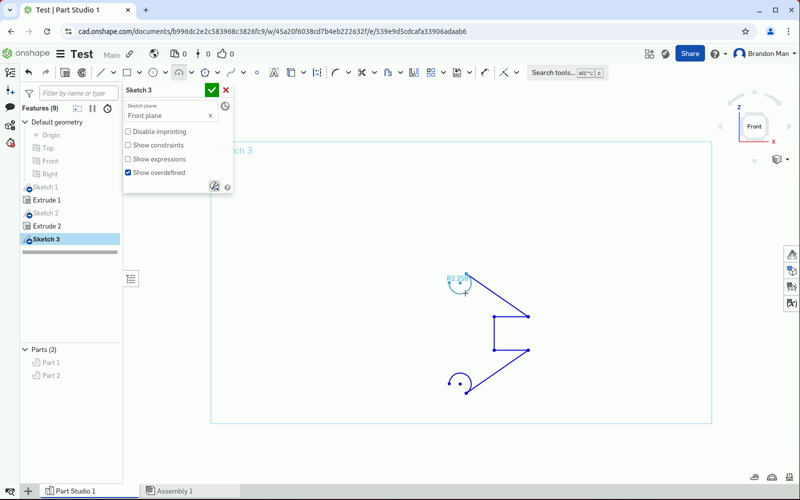
click(465, 292)
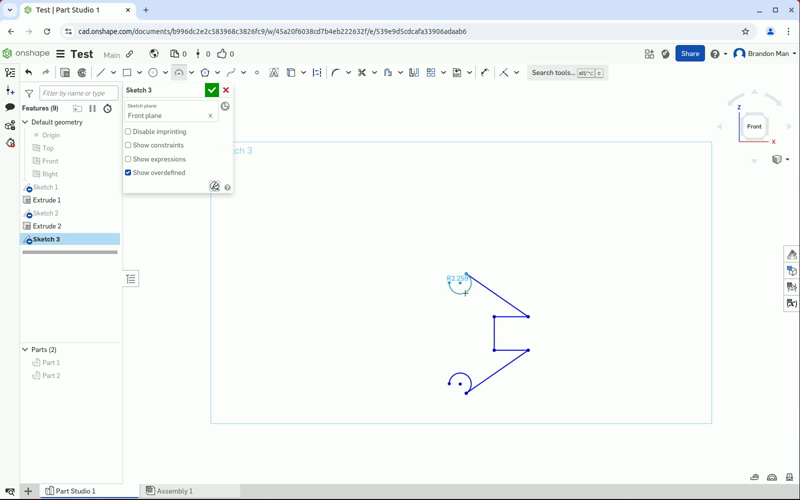
key_up(shift)
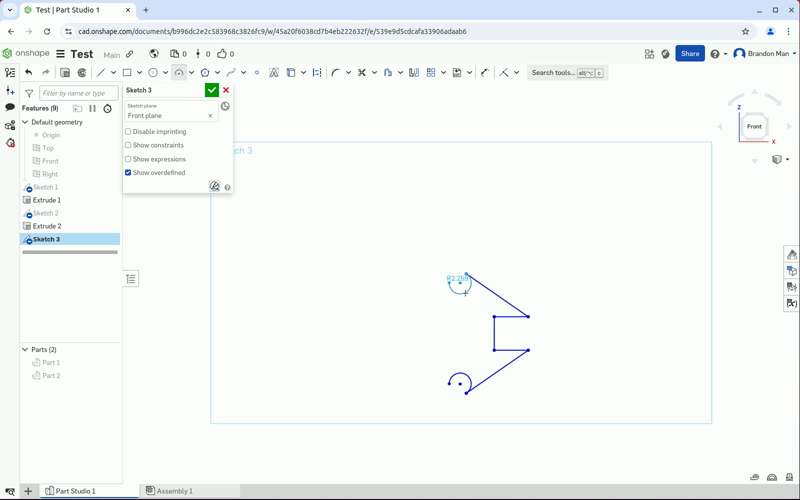
key(esc)
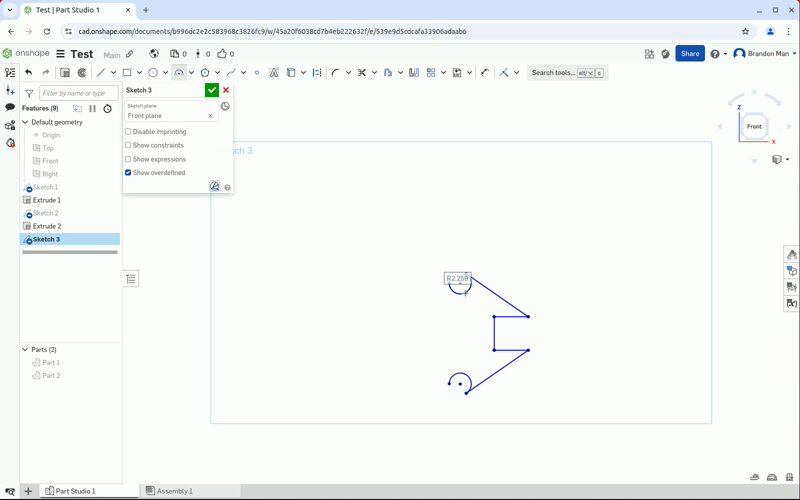
key(l)
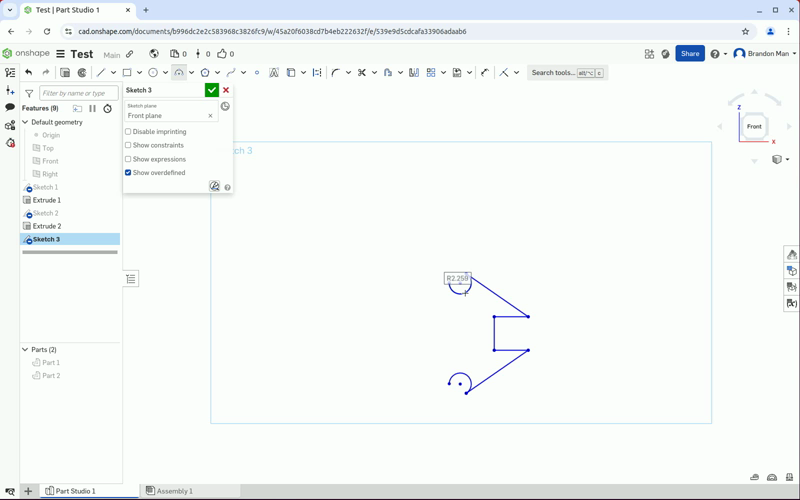
mouse_move(449, 282)
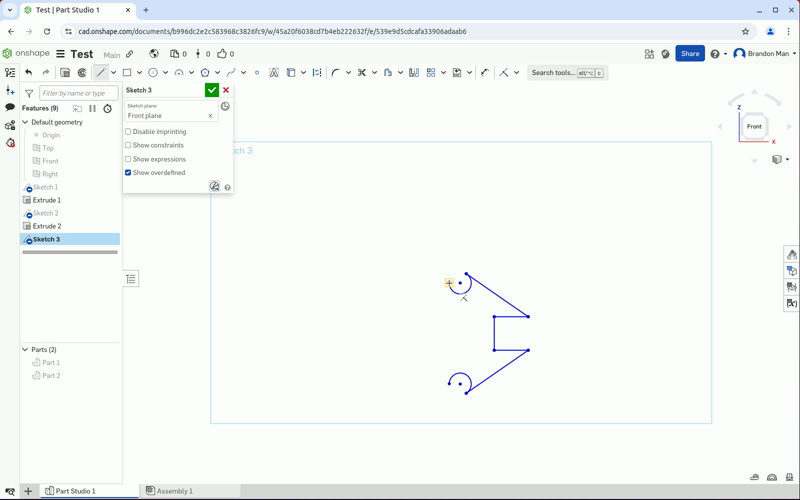
click(449, 282)
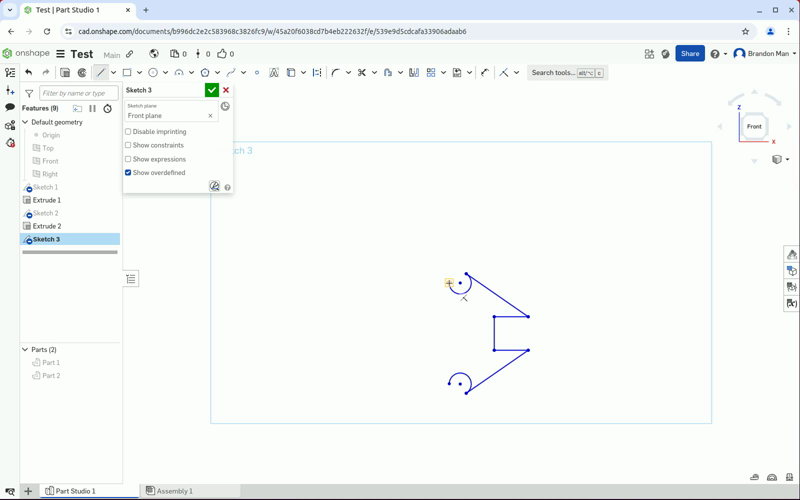
key_down(shift)
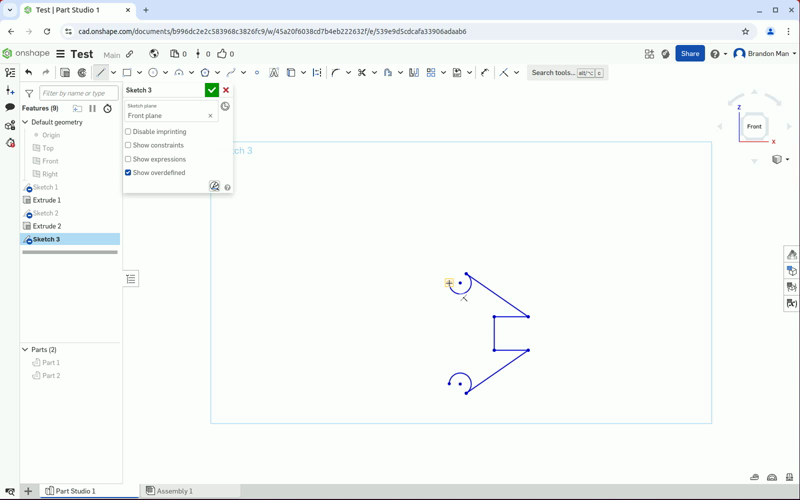
mouse_move(449, 383)
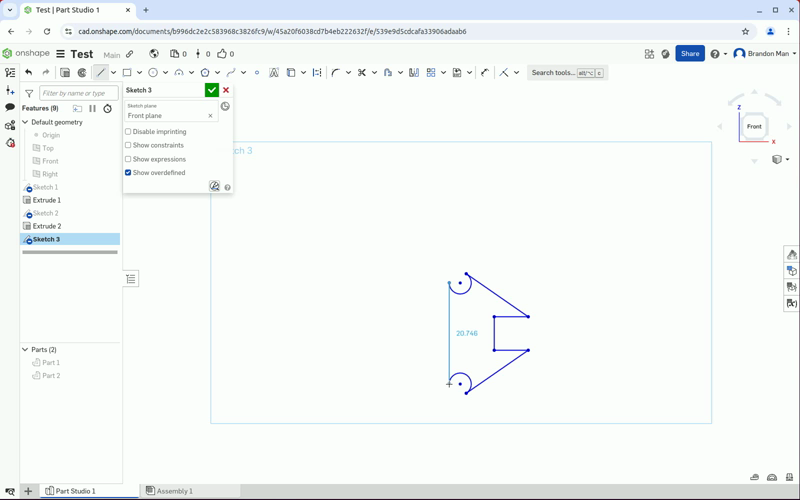
key_up(shift)
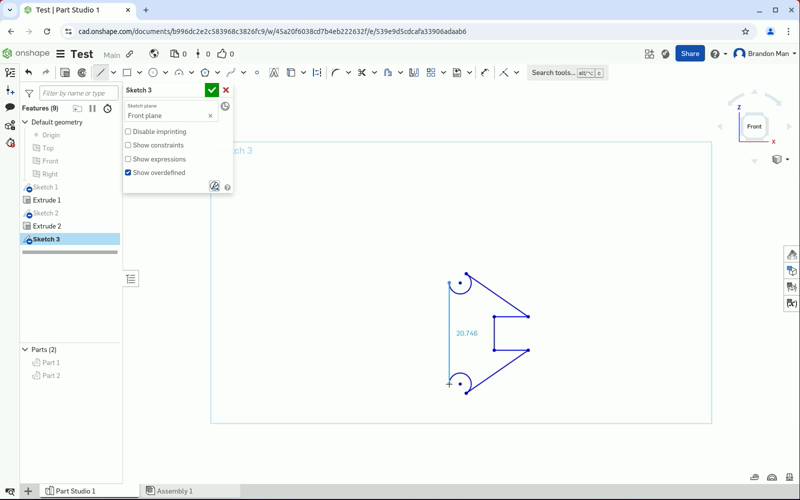
click(449, 383)
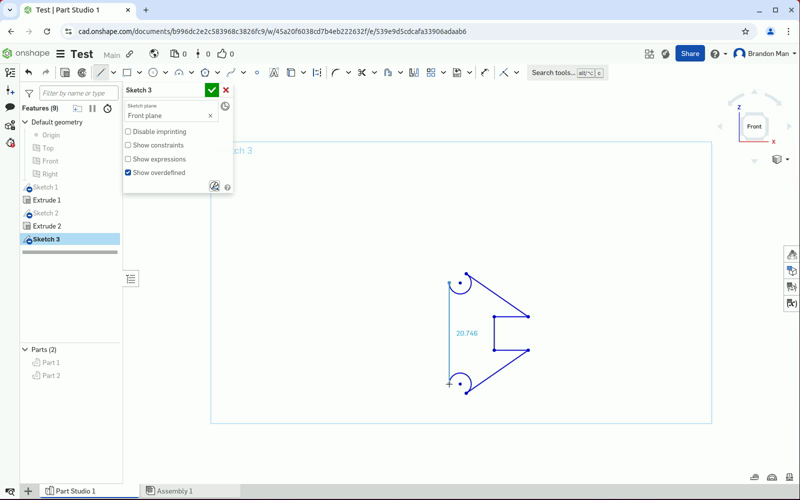
key(esc)
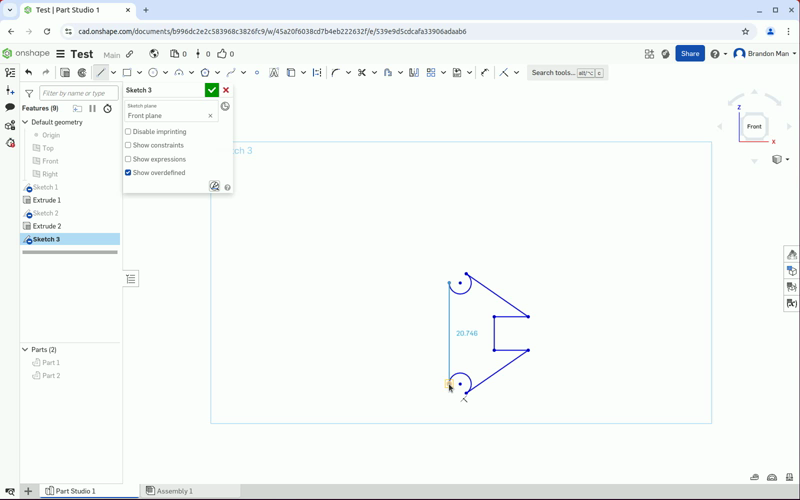
mouse_move(476, 381)
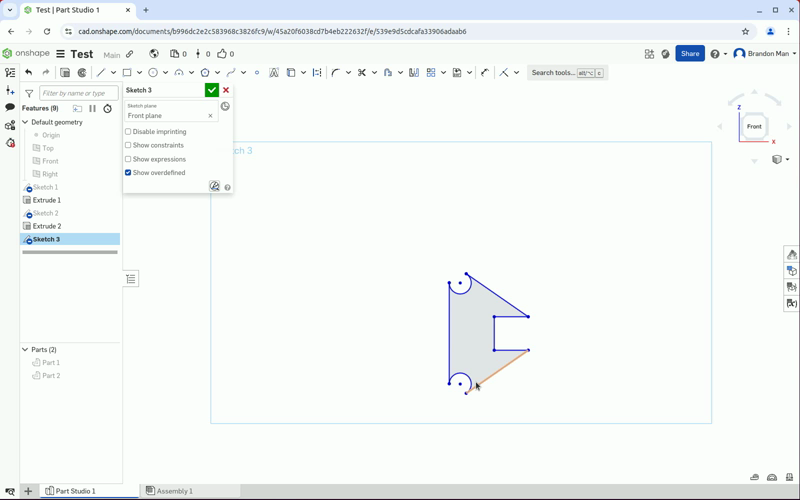
click(476, 381)
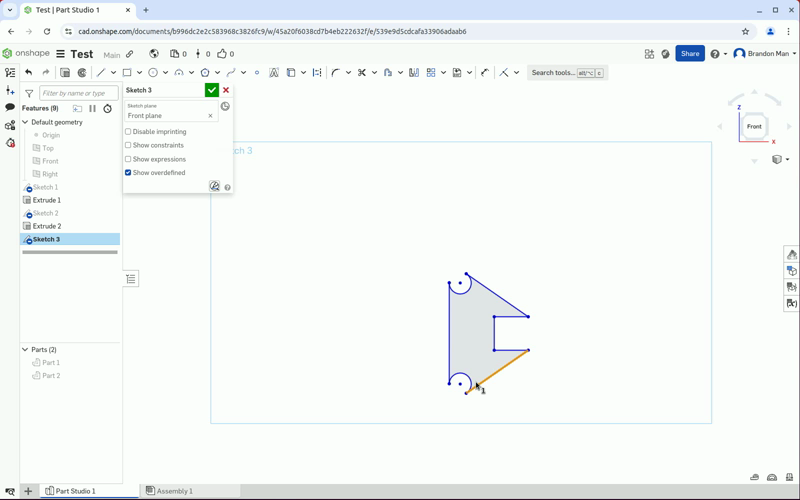
mouse_move(73, 352)
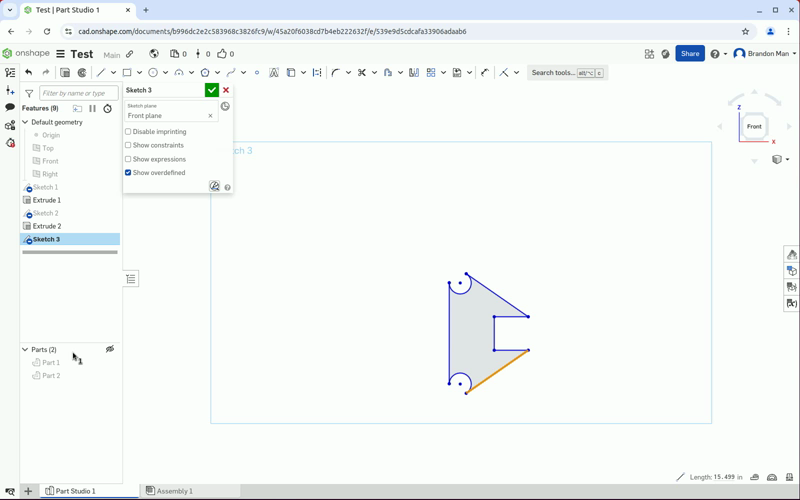
key(shift+y)
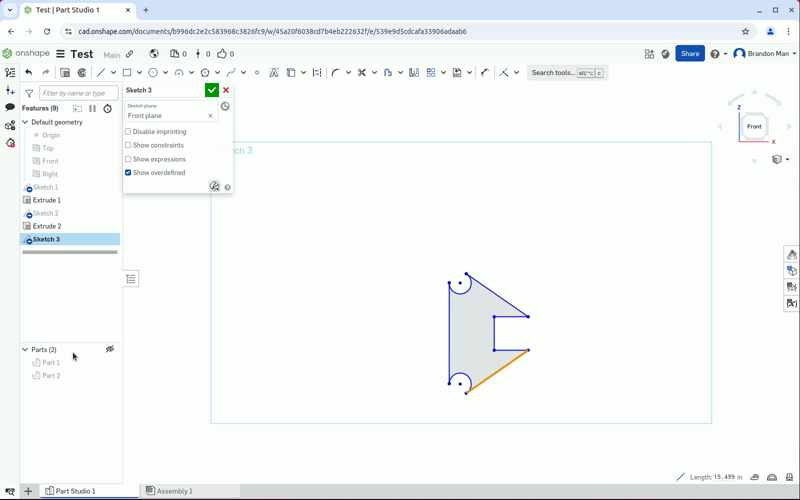
key(shift+e)
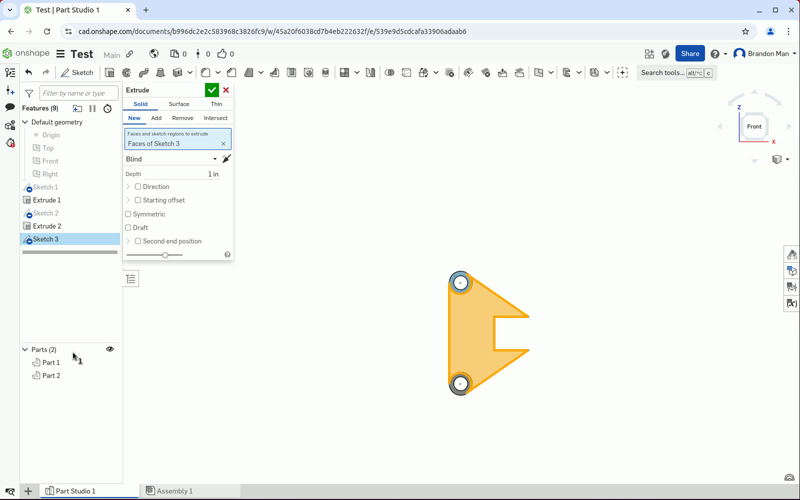
mouse_move(143, 106)
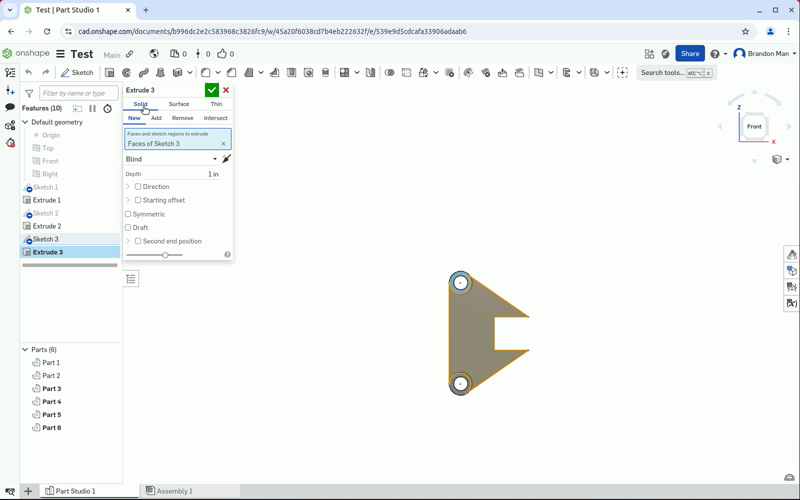
click(143, 106)
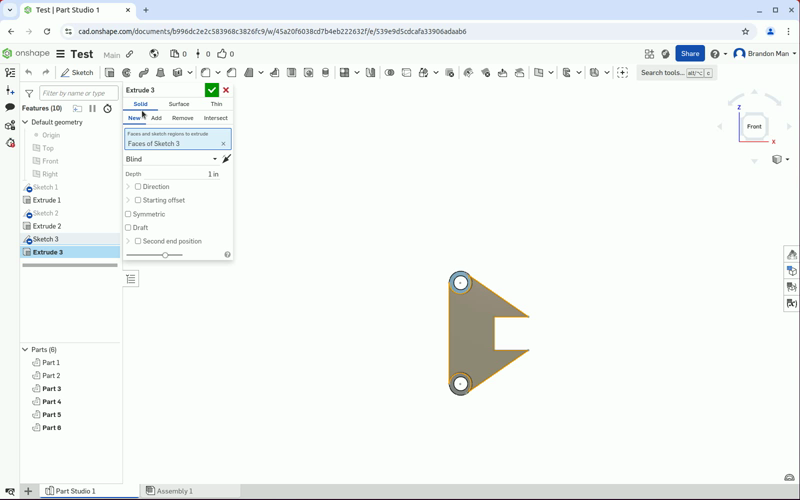
mouse_move(137, 120)
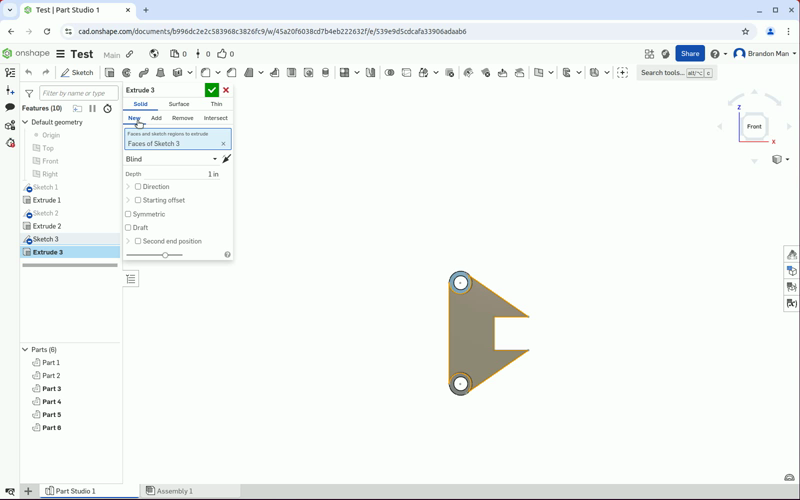
click(137, 120)
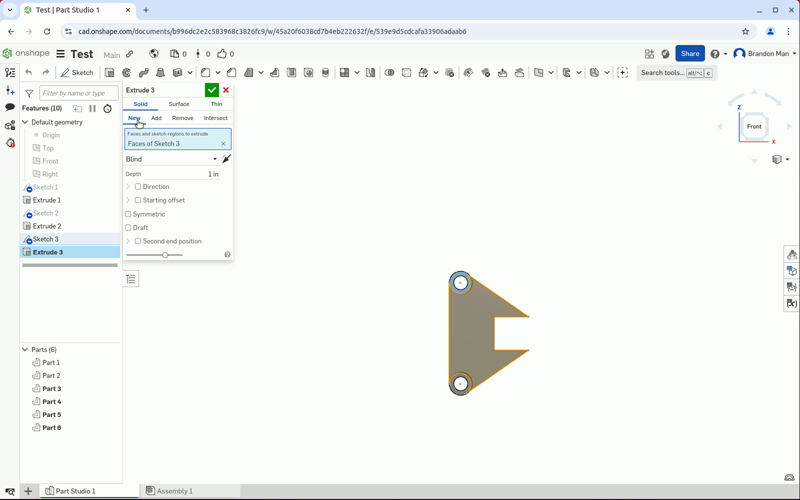
key(tab, 4)
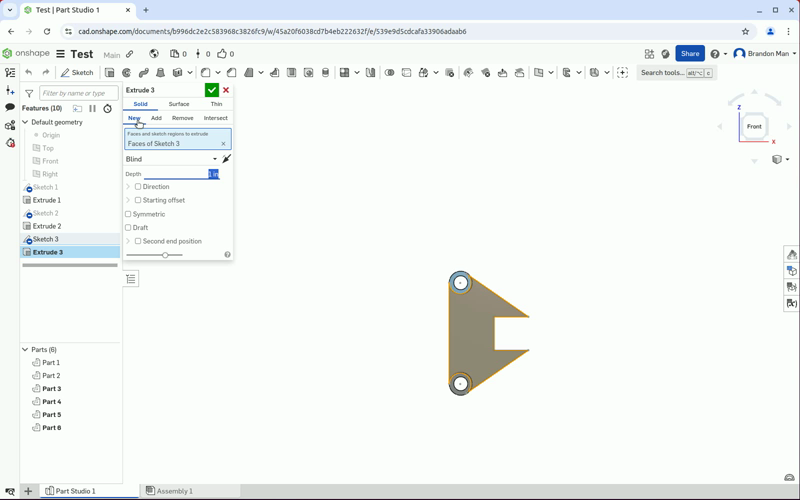
text(1.204)
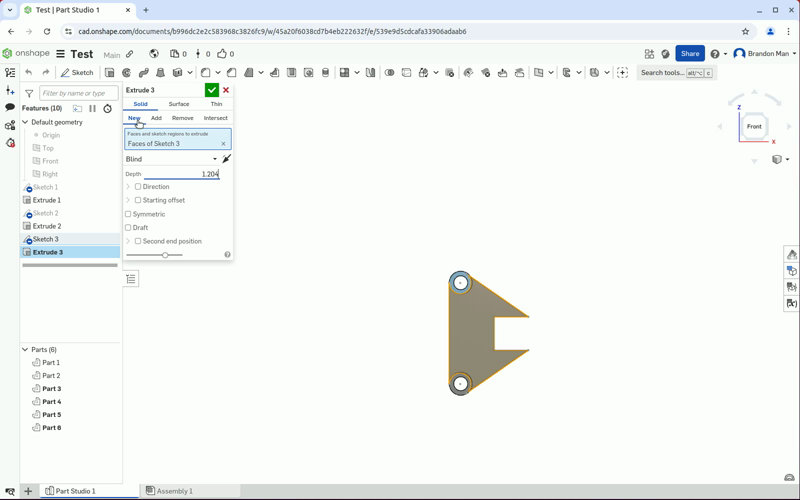
key(enter)
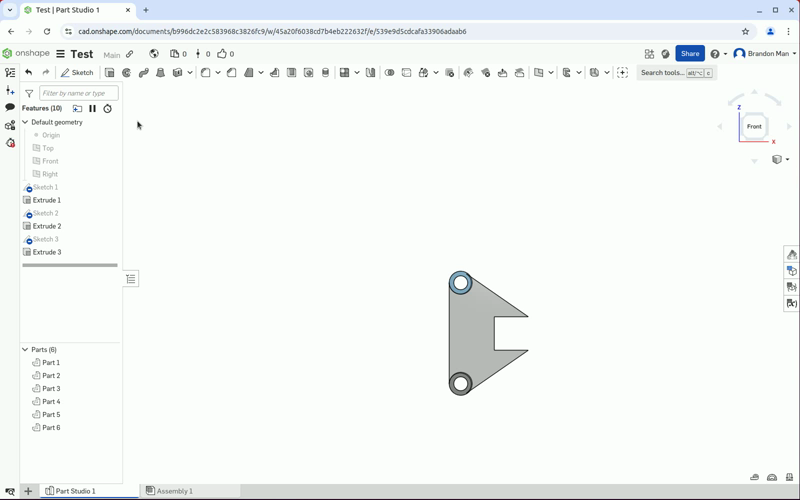
key(shift+h)
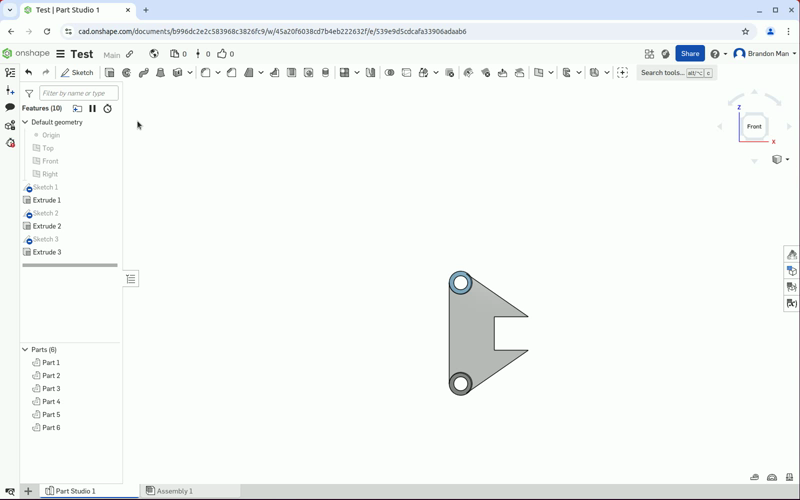
key(shift+h)
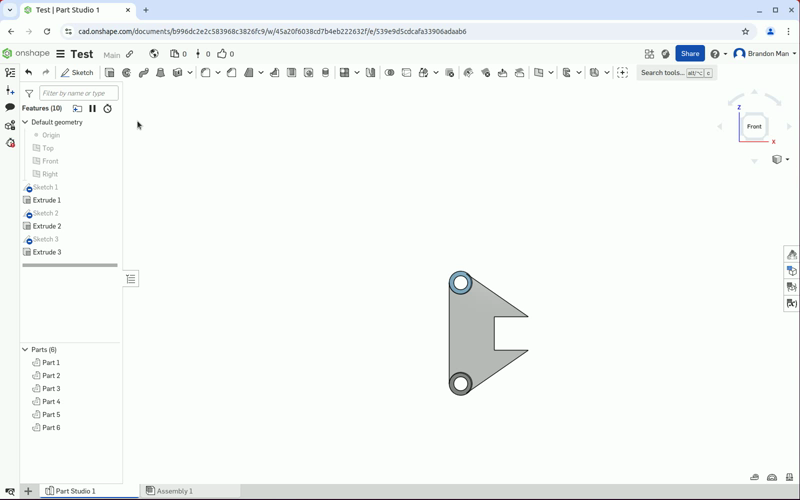
key(shift+7)
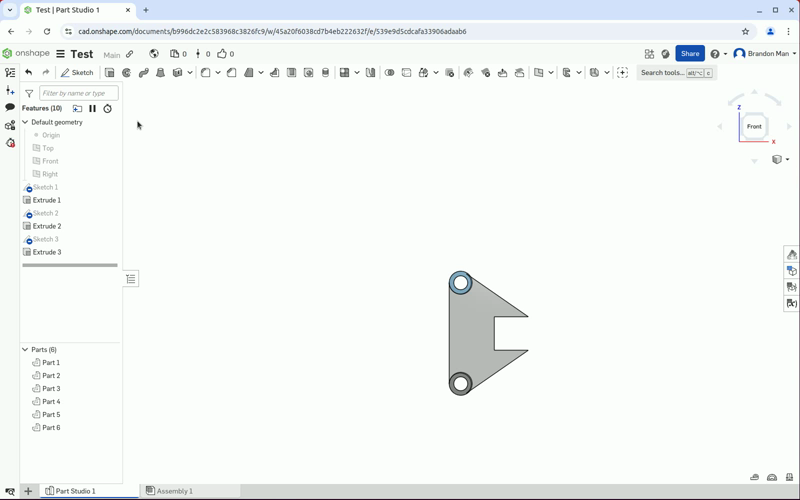
key(left, 2)
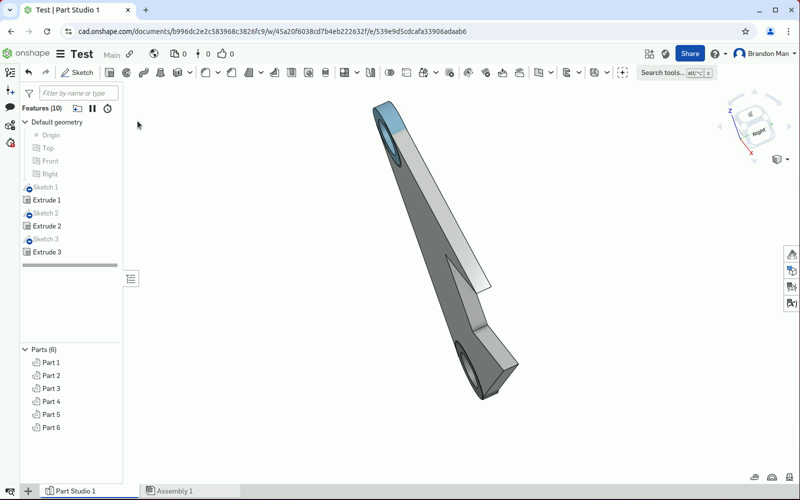
key(down, 2)
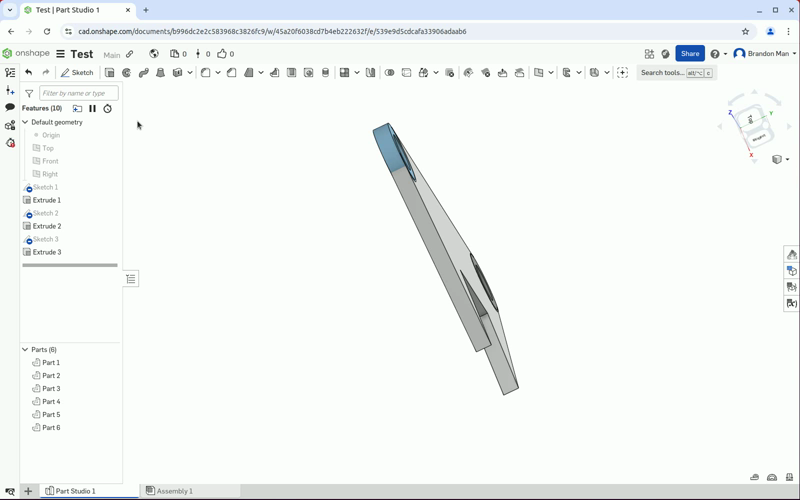
key(up, 2)
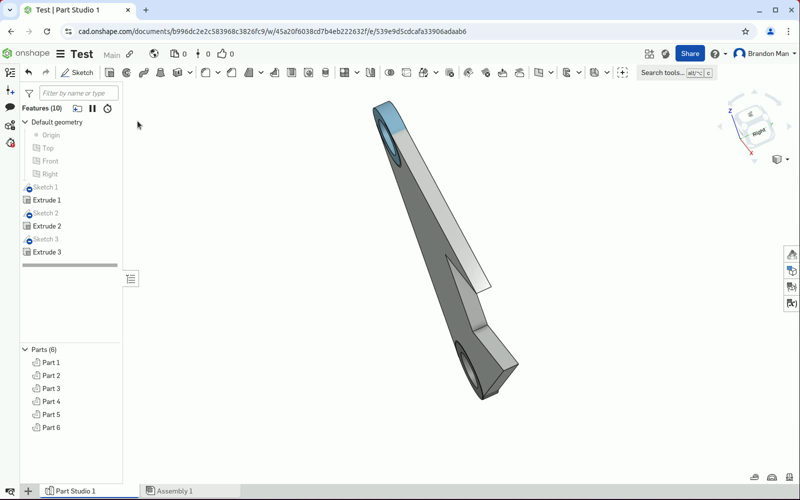
key(right, 2)
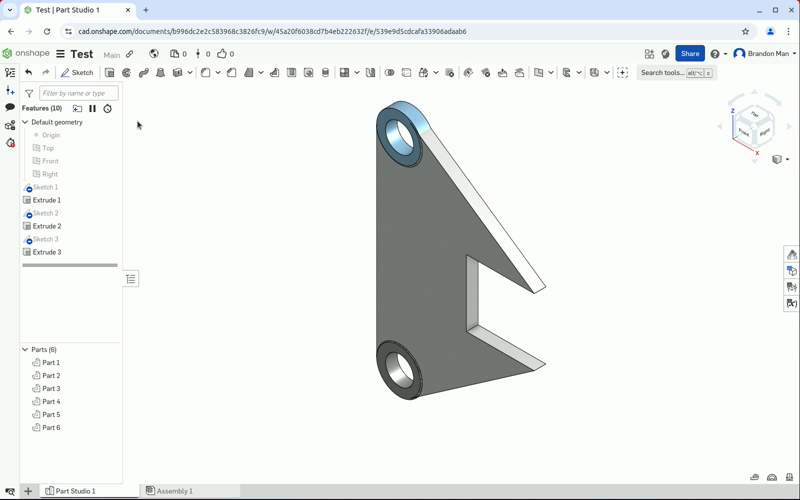
mouse_move(73, 189)
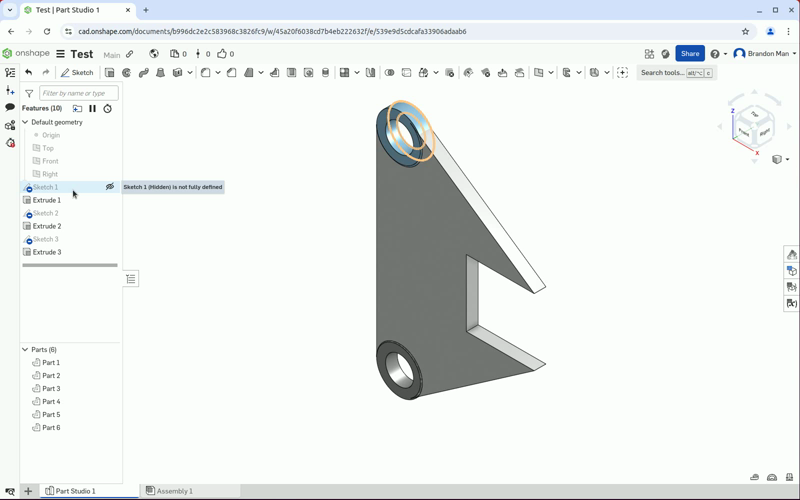
click(73, 189)